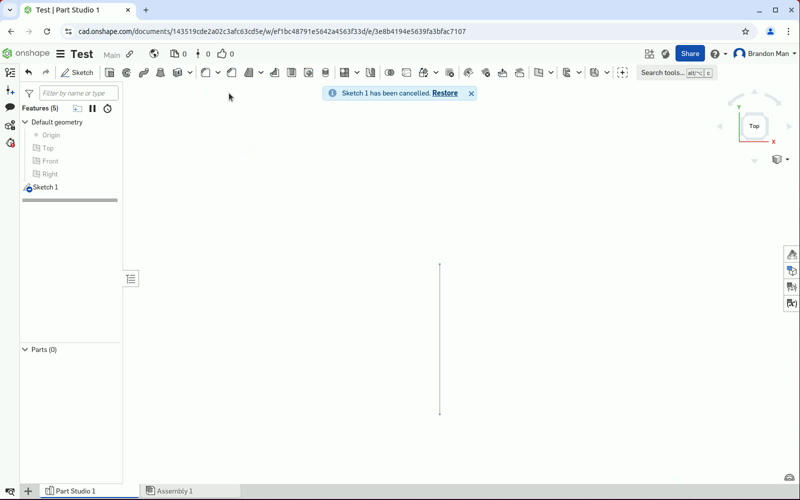
key(shift+h)
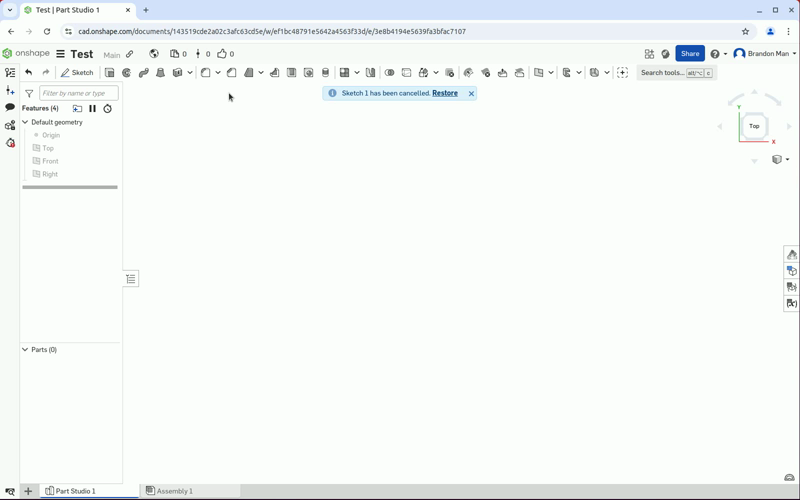
key(shift+s)
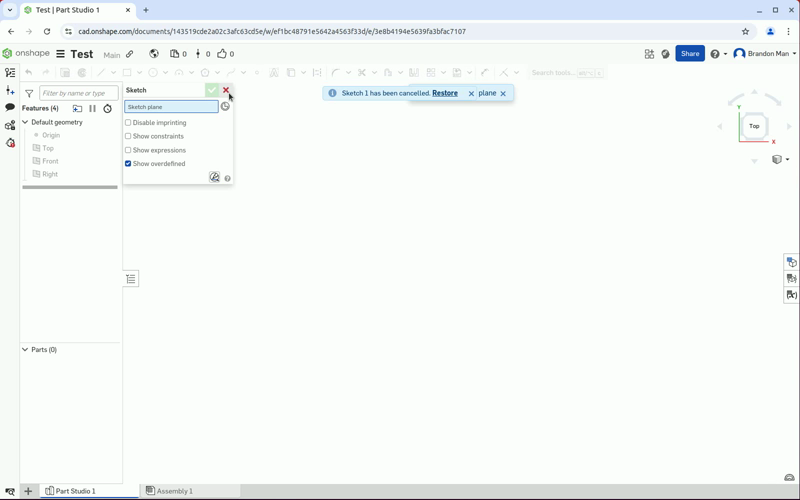
mouse_move(73, 150)
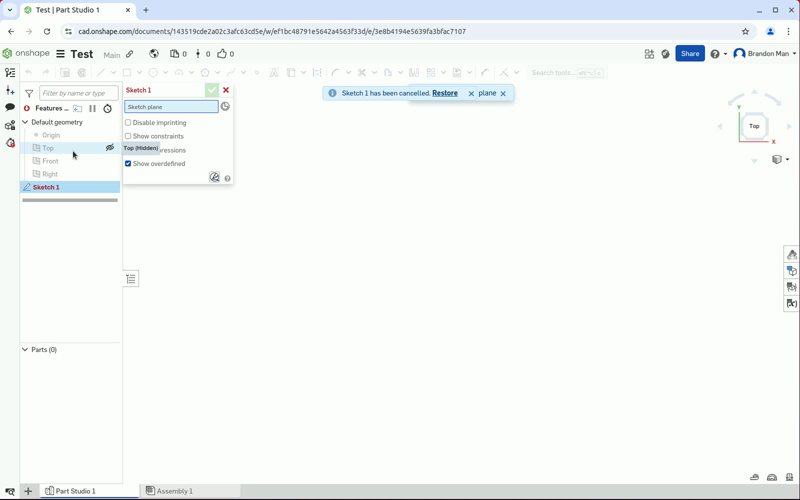
click(73, 150)
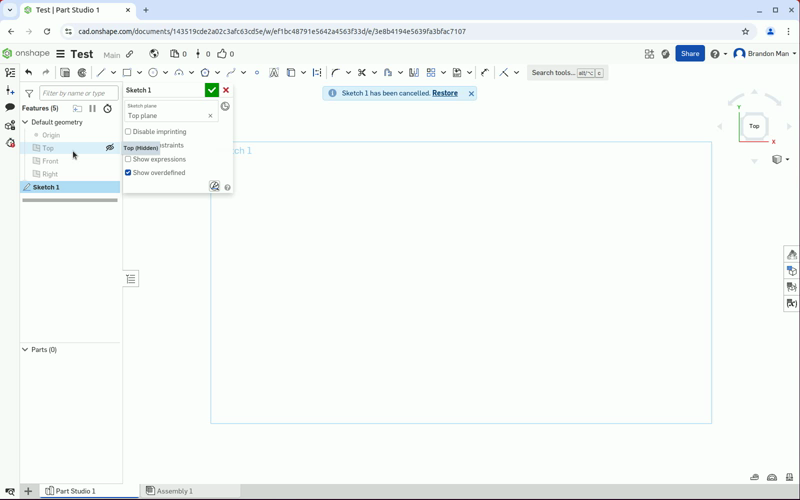
mouse_move(73, 352)
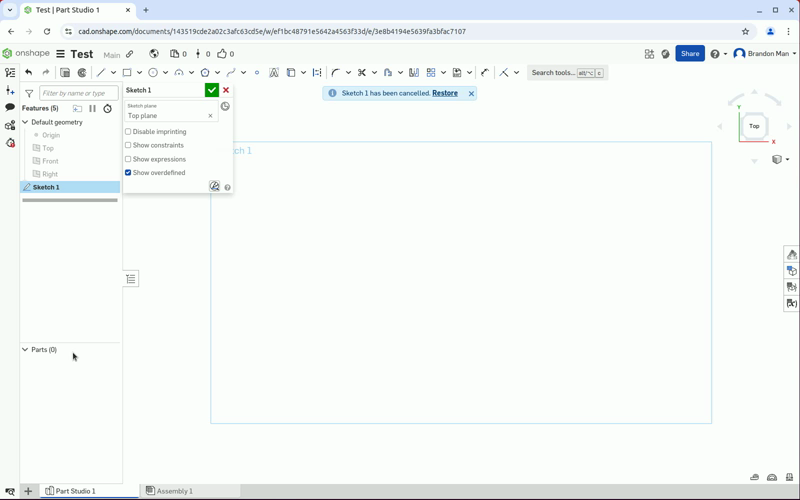
key(y)
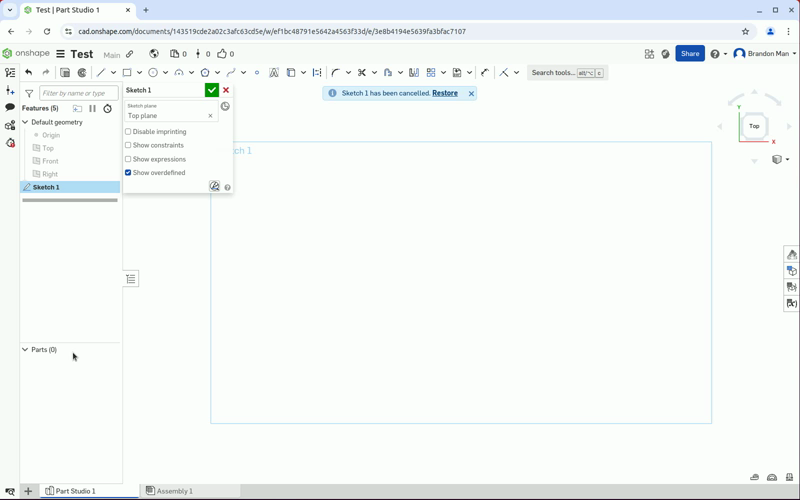
key(l)
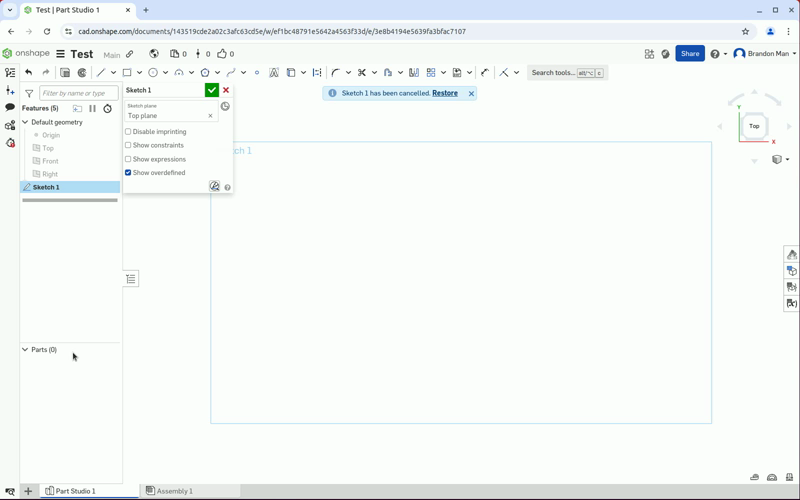
key_down(shift)
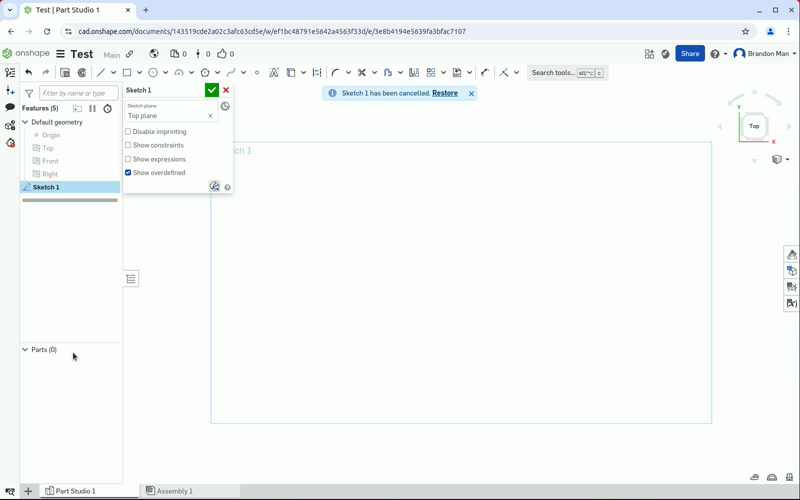
mouse_move(348, 342)
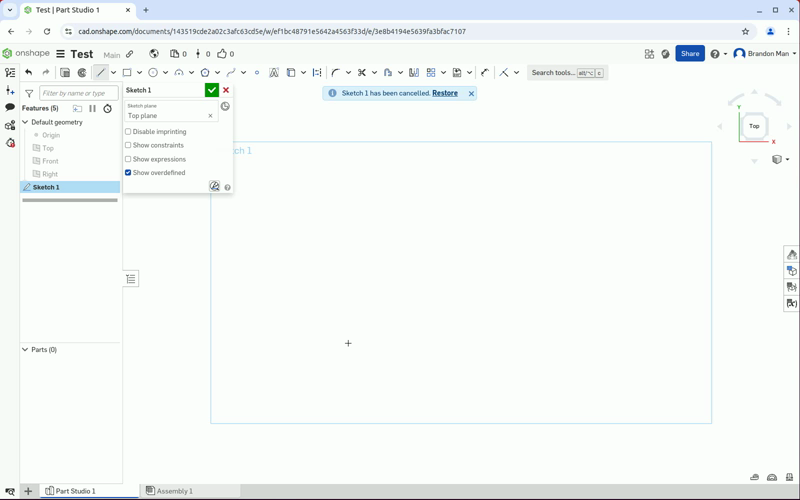
click(348, 342)
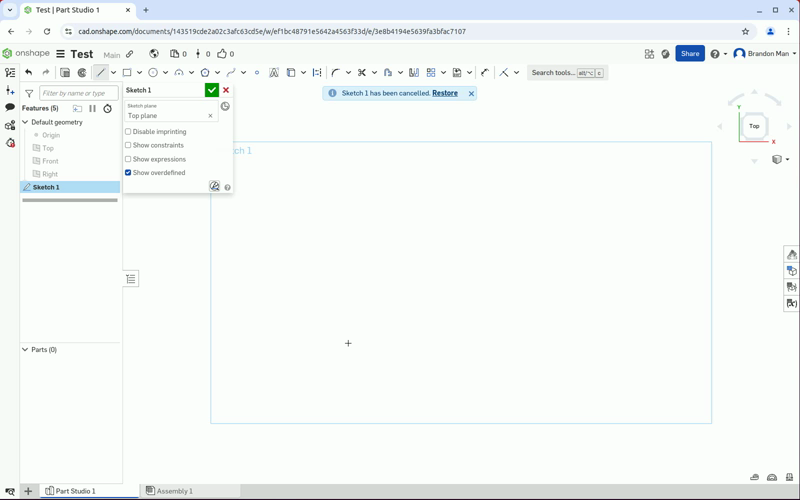
key_up(shift)
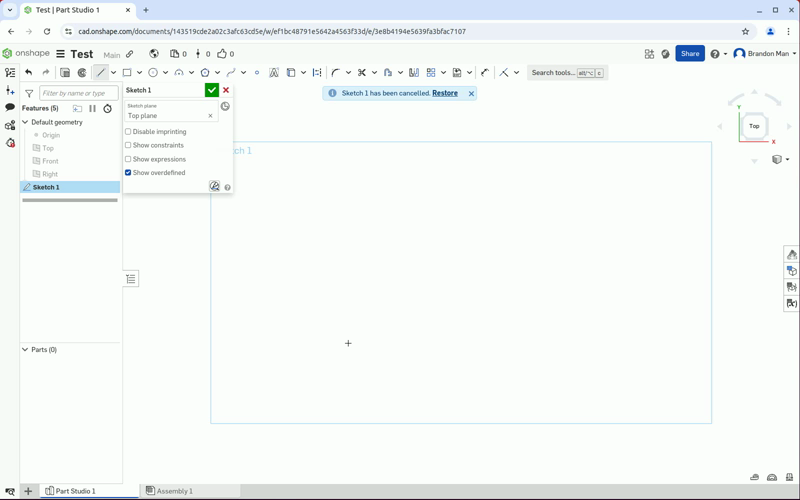
key_down(shift)
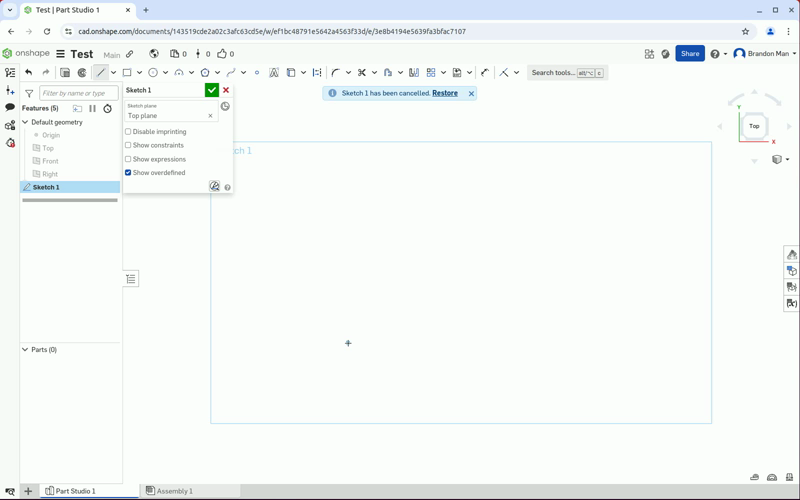
mouse_move(572, 342)
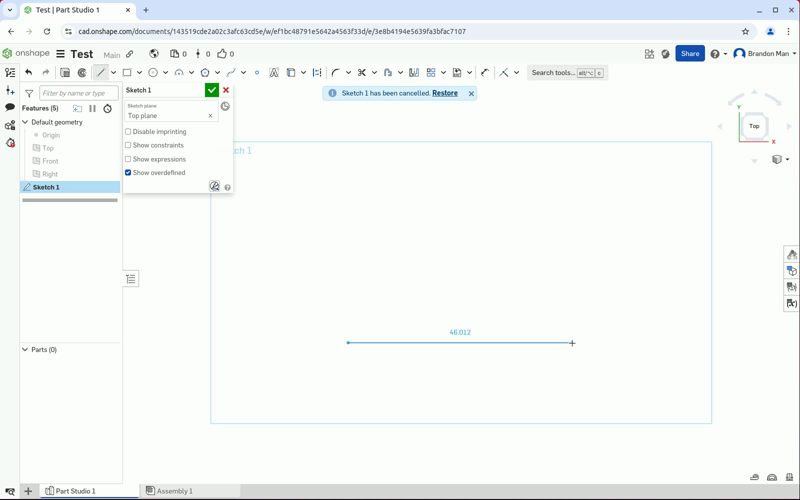
click(572, 342)
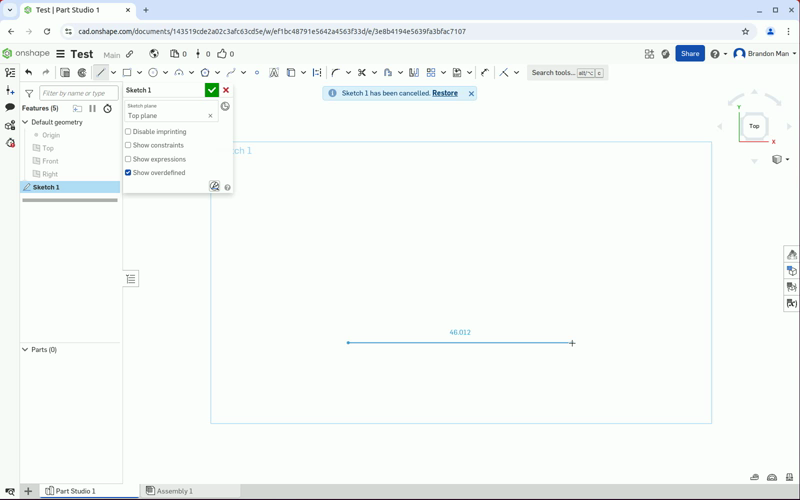
key_up(shift)
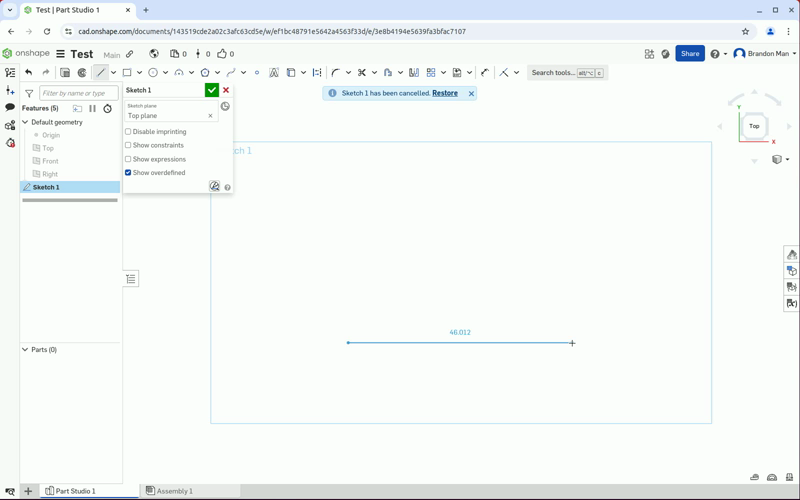
key_down(shift)
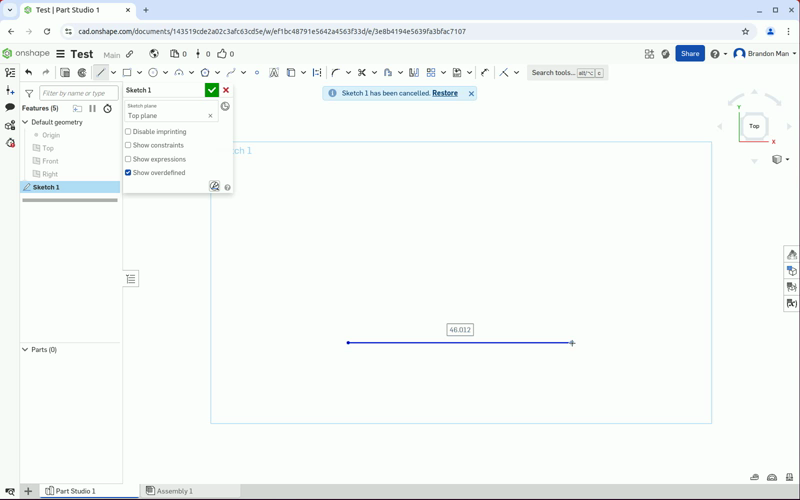
mouse_move(572, 222)
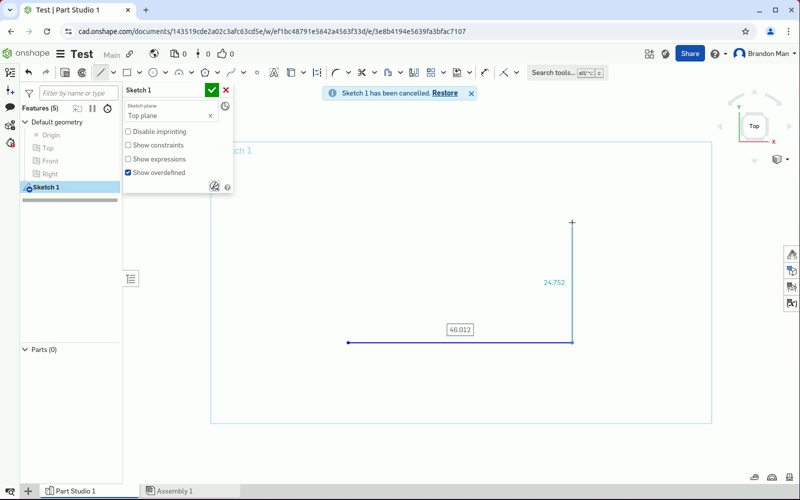
click(572, 222)
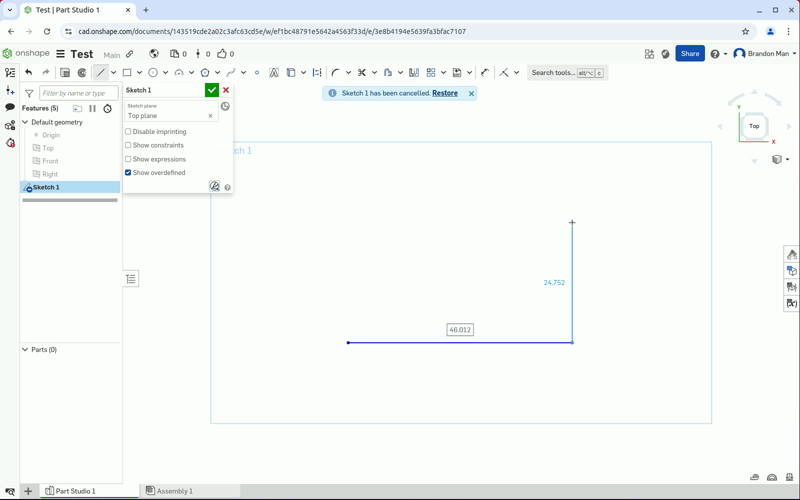
key_up(shift)
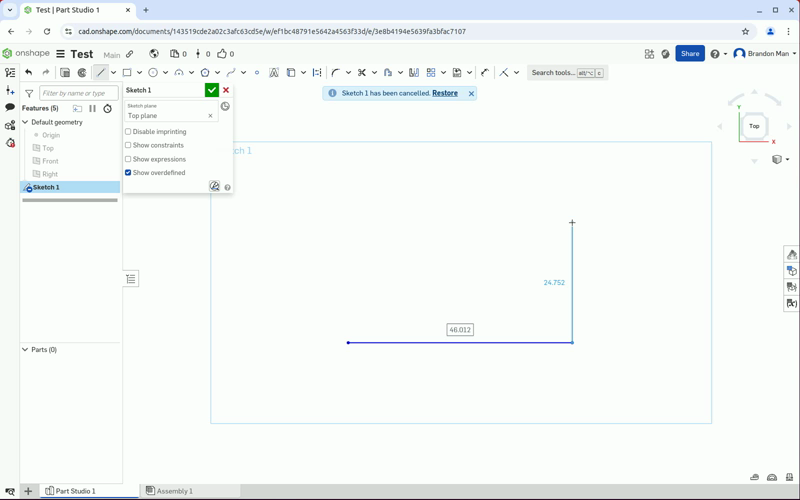
key_down(shift)
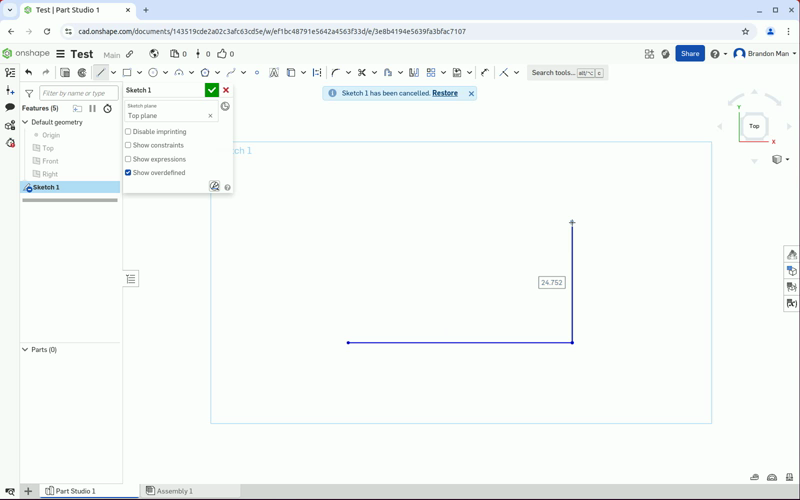
mouse_move(348, 222)
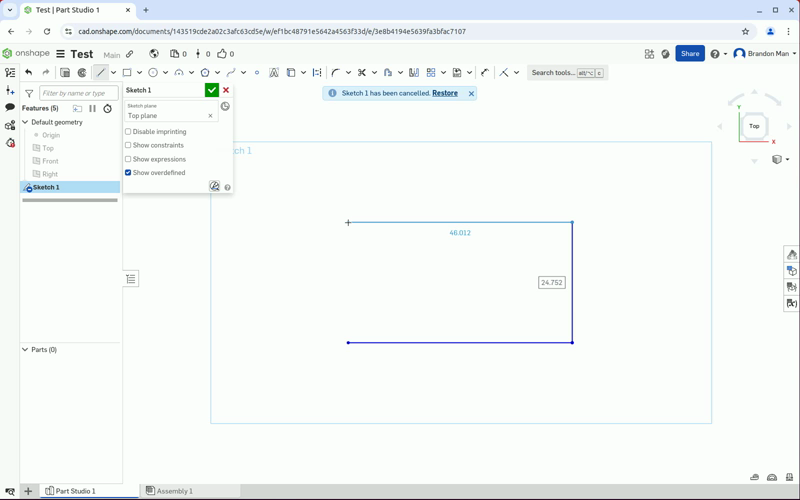
click(348, 222)
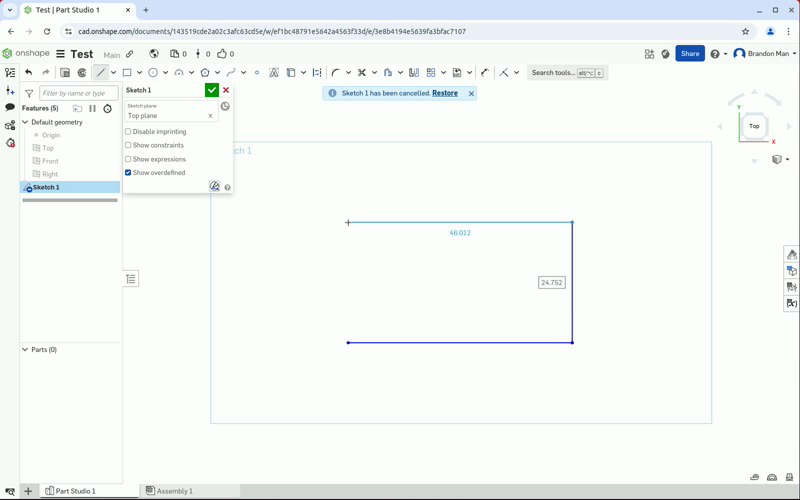
key_up(shift)
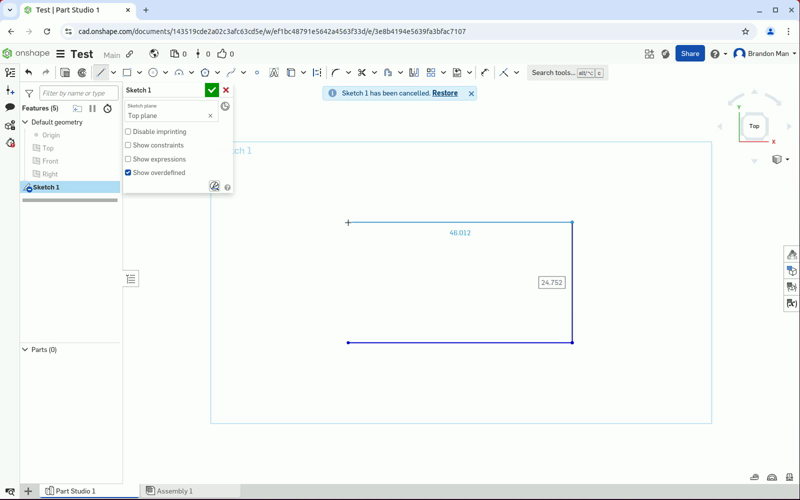
key_down(shift)
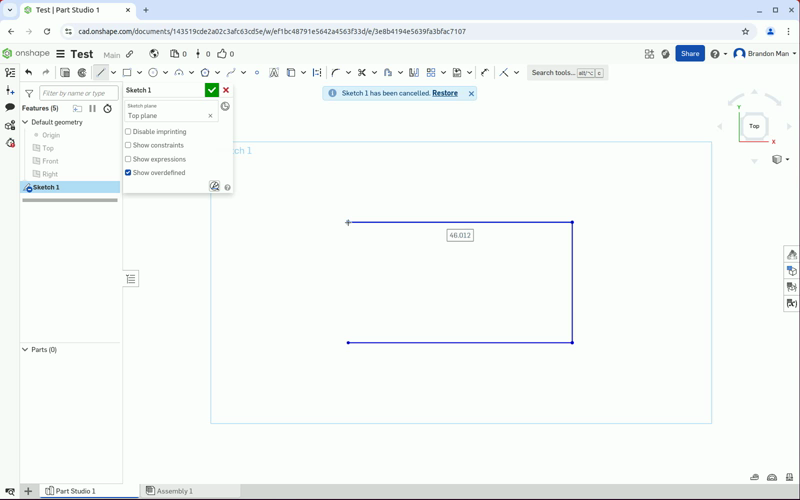
mouse_move(348, 342)
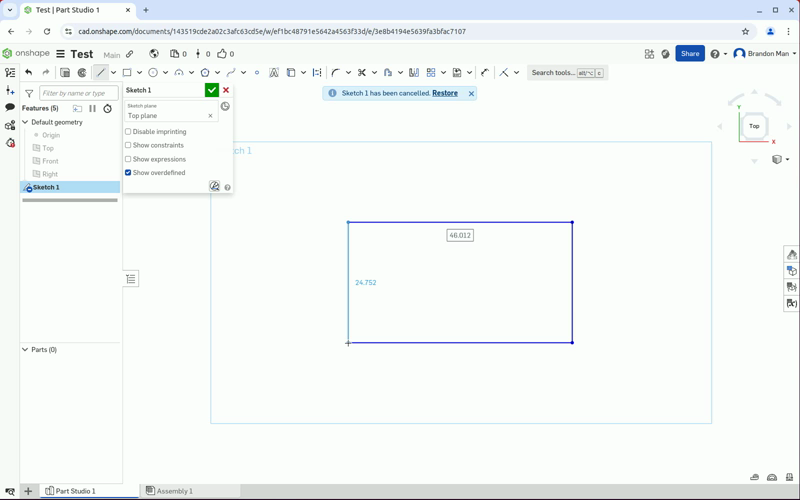
key_up(shift)
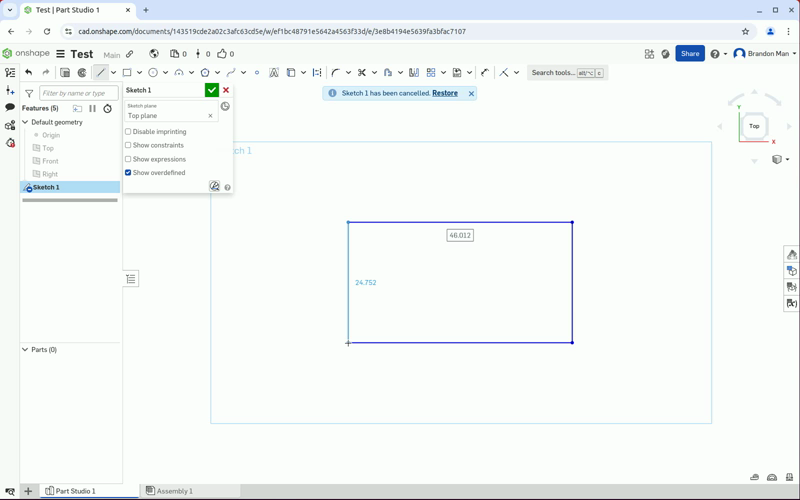
click(348, 342)
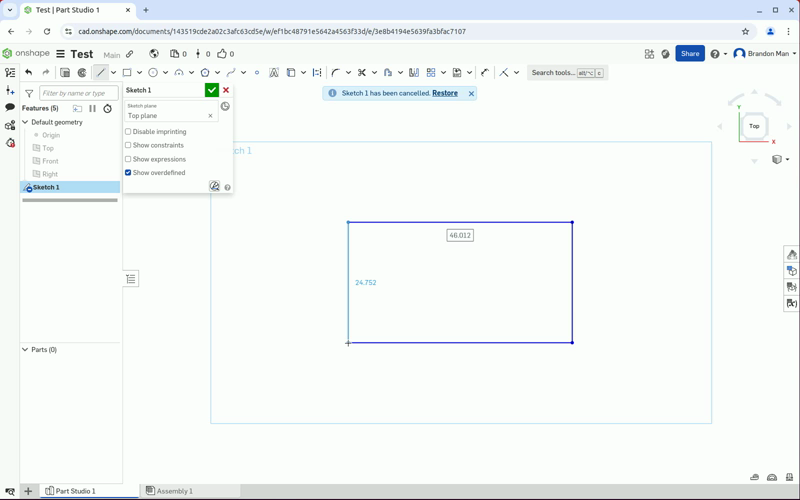
key(esc)
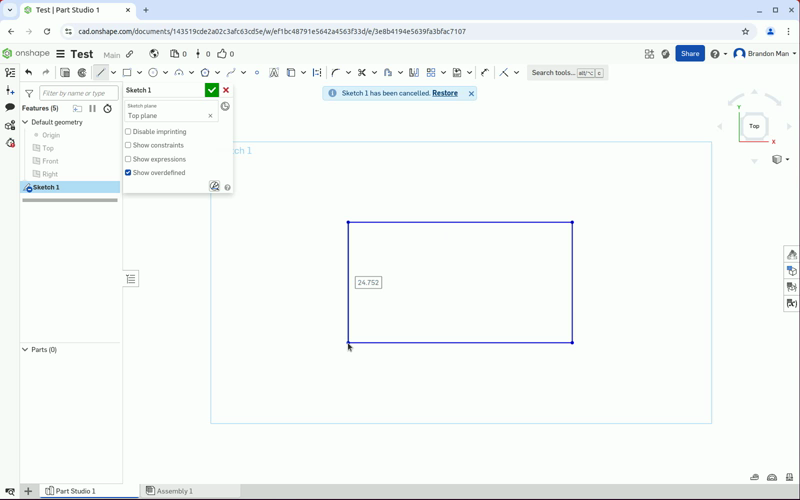
mouse_move(470, 263)
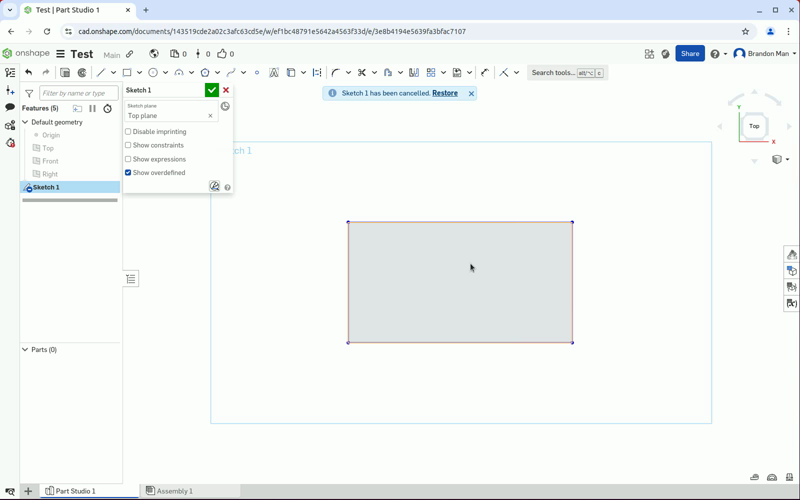
click(470, 263)
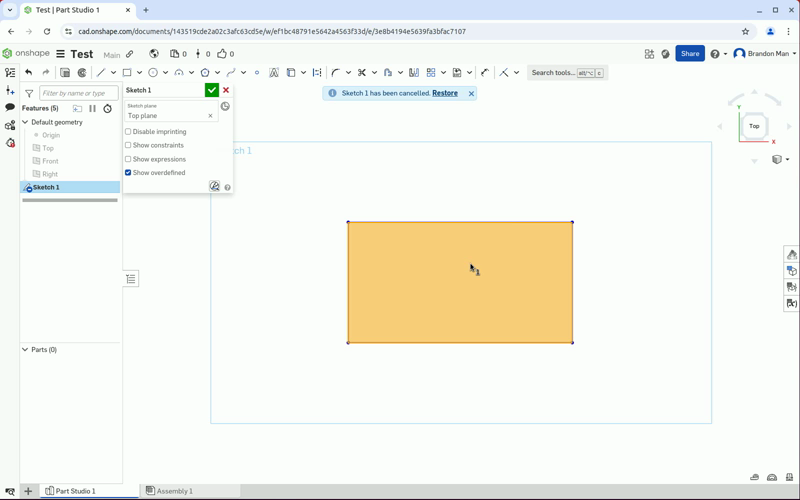
mouse_move(73, 352)
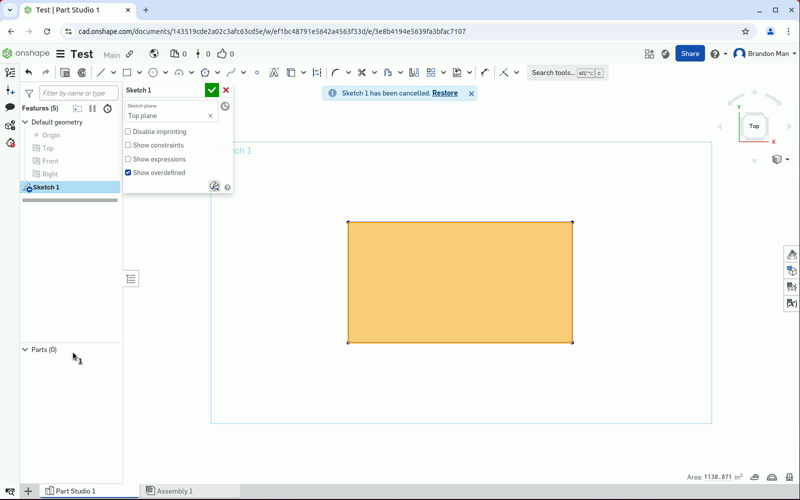
key(shift+y)
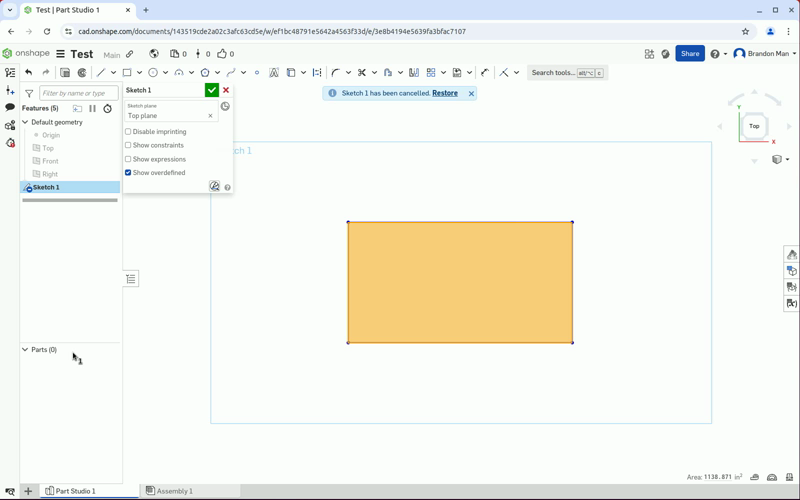
key(shift+e)
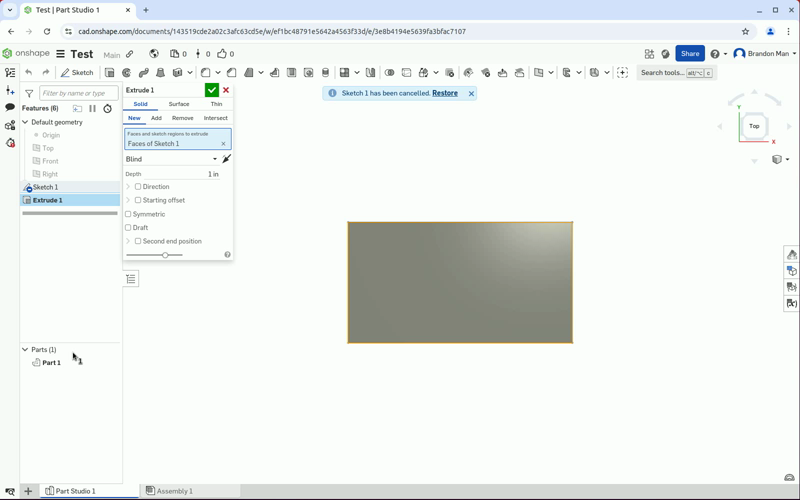
mouse_move(143, 106)
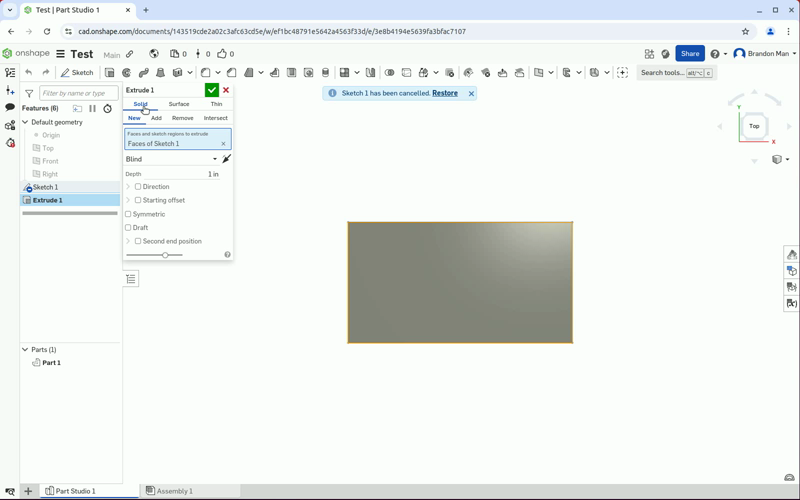
click(143, 106)
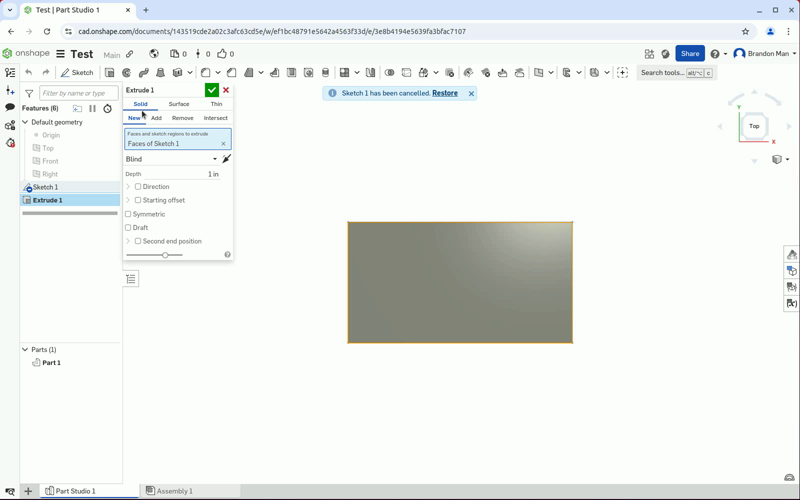
mouse_move(137, 120)
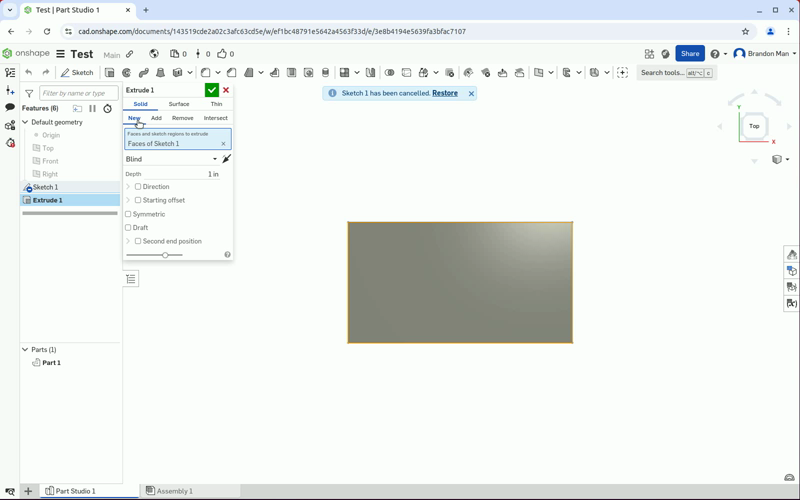
click(137, 120)
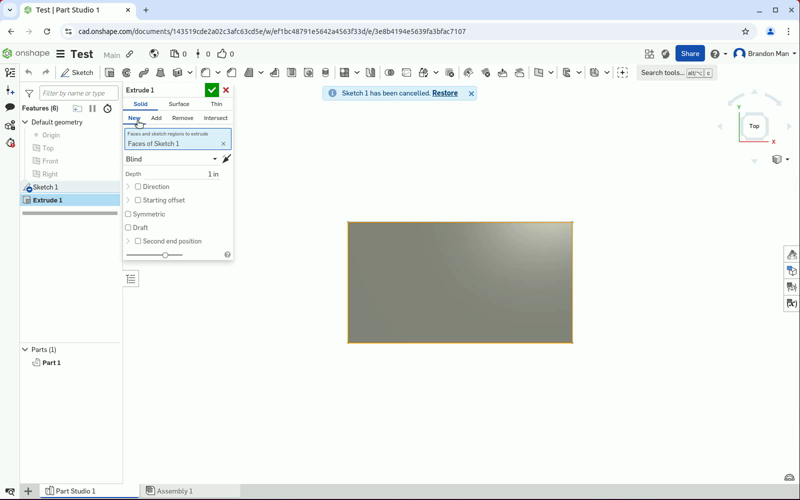
key(tab, 4)
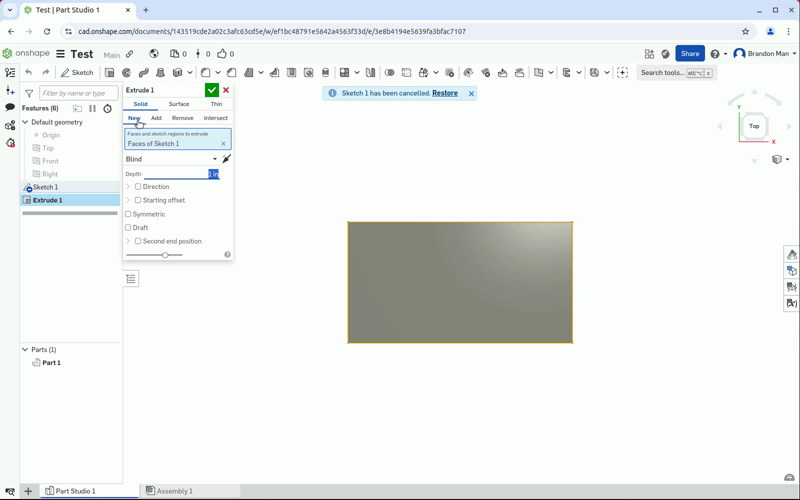
text(0.963)
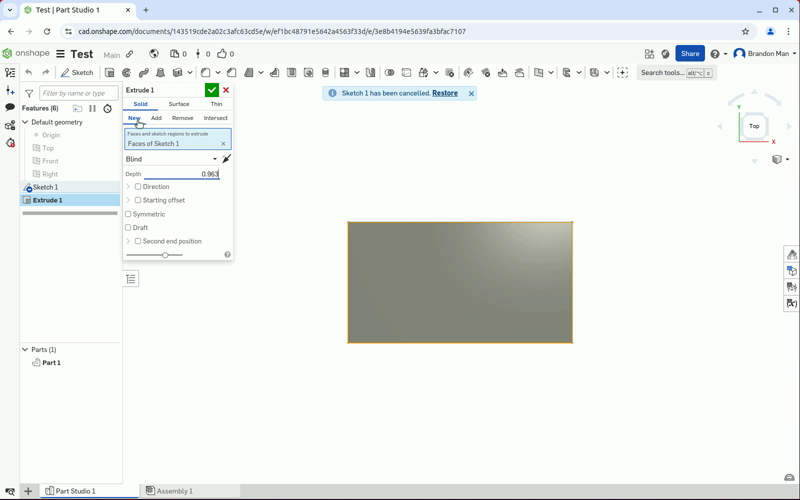
key(enter)
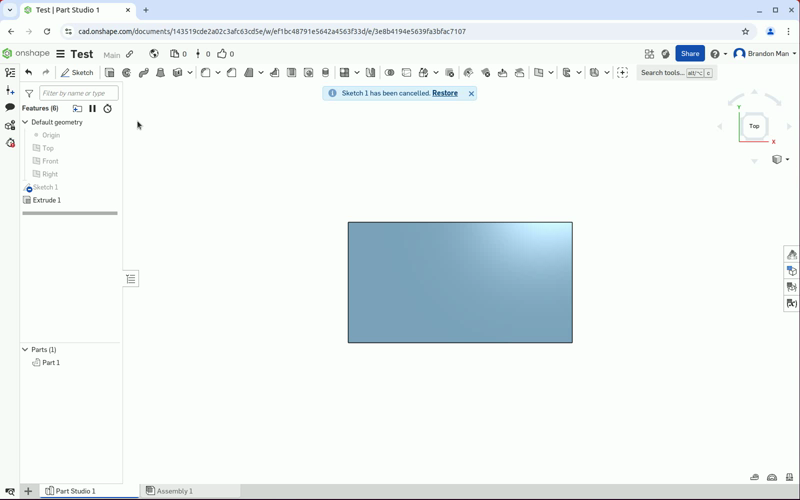
key(shift+h)
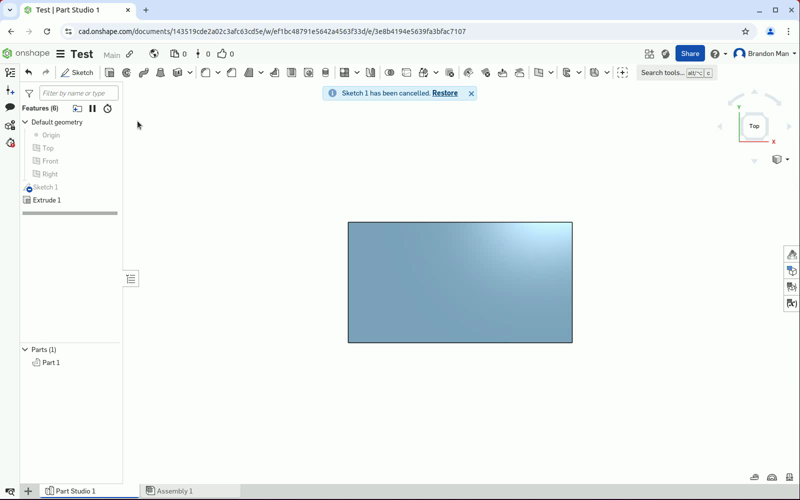
key(shift+h)
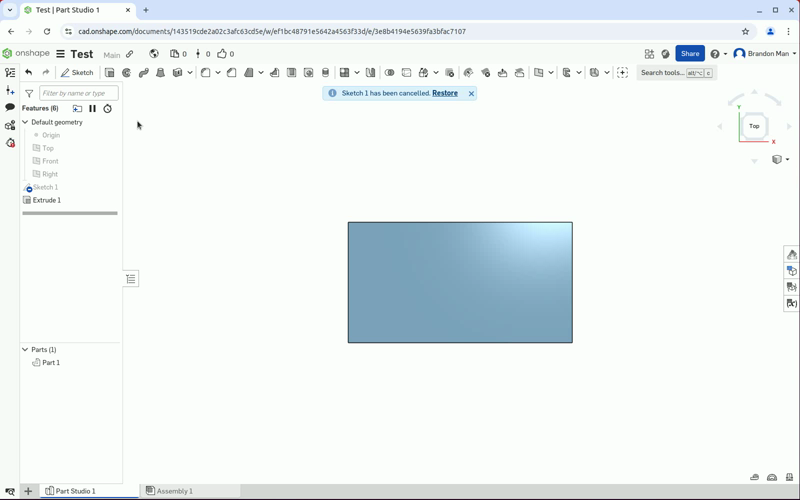
mouse_move(73, 189)
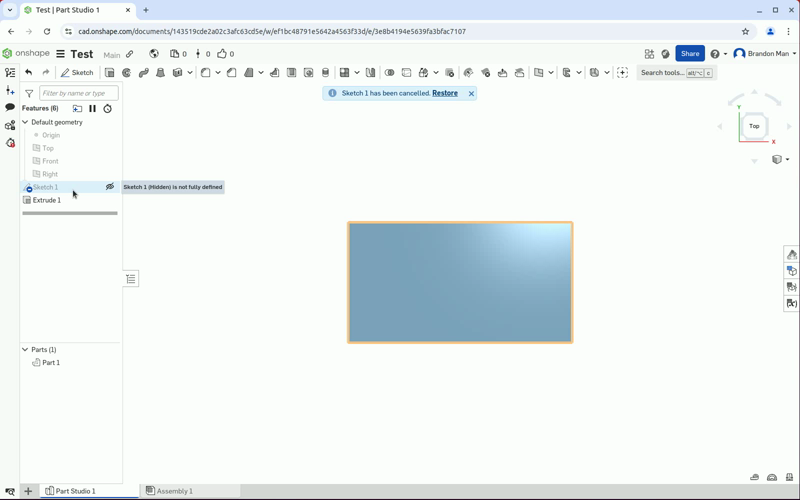
click(73, 189)
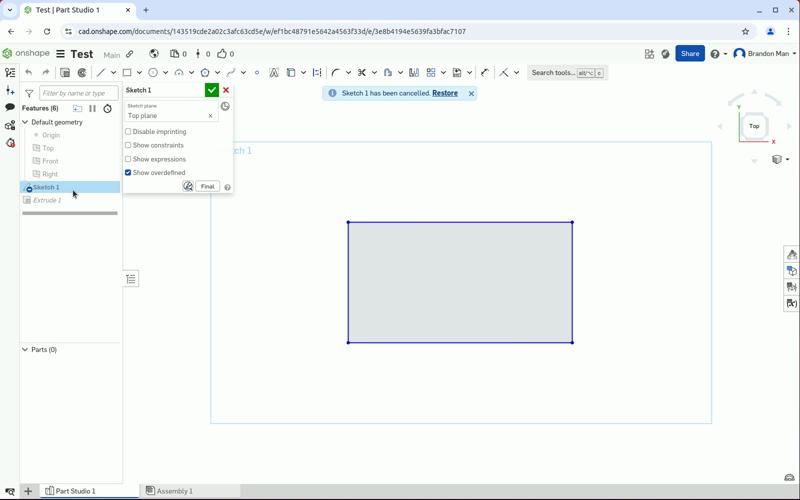
mouse_move(229, 92)
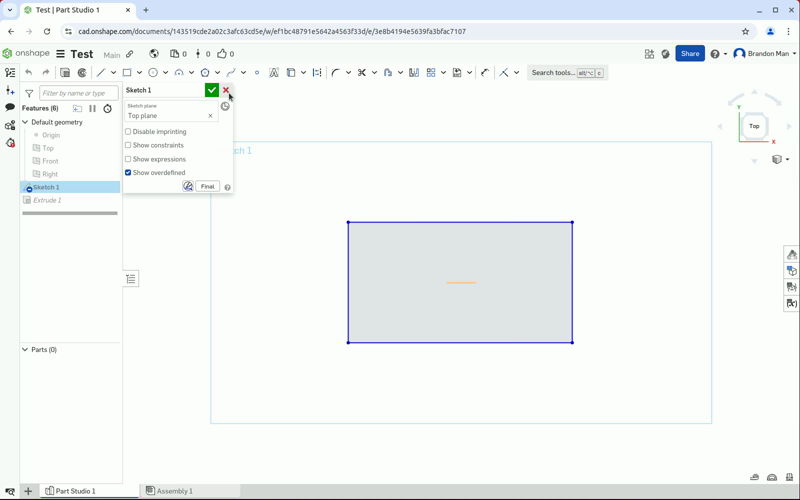
click(229, 92)
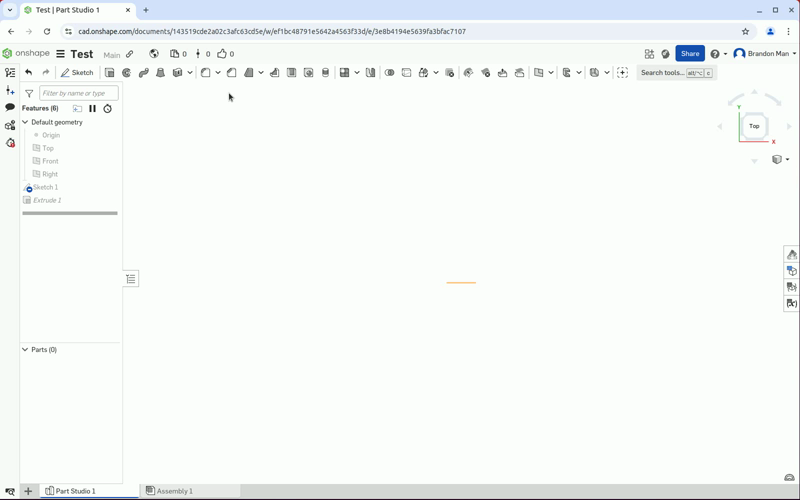
mouse_move(73, 352)
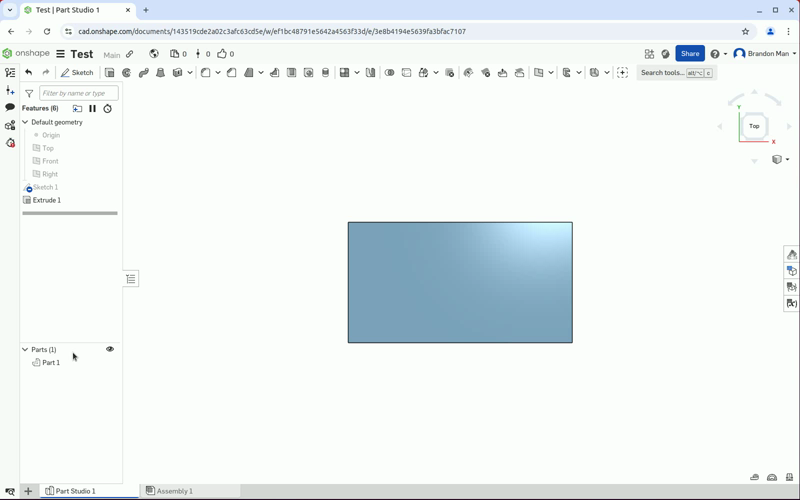
key(y)
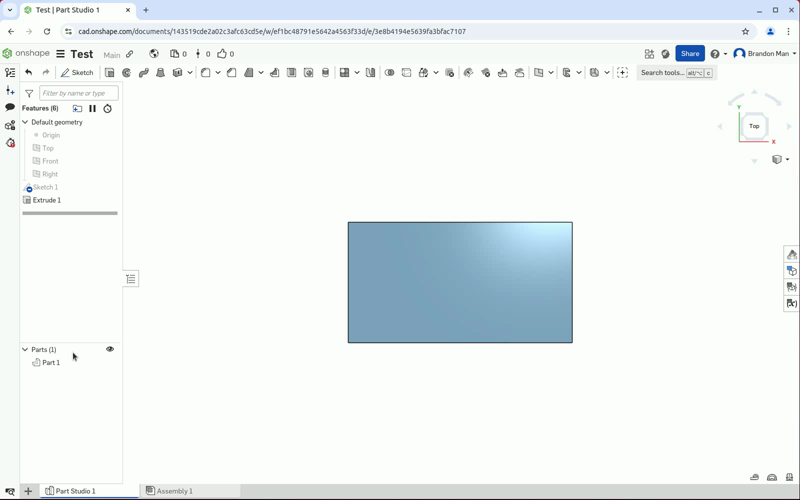
key(shift+p)
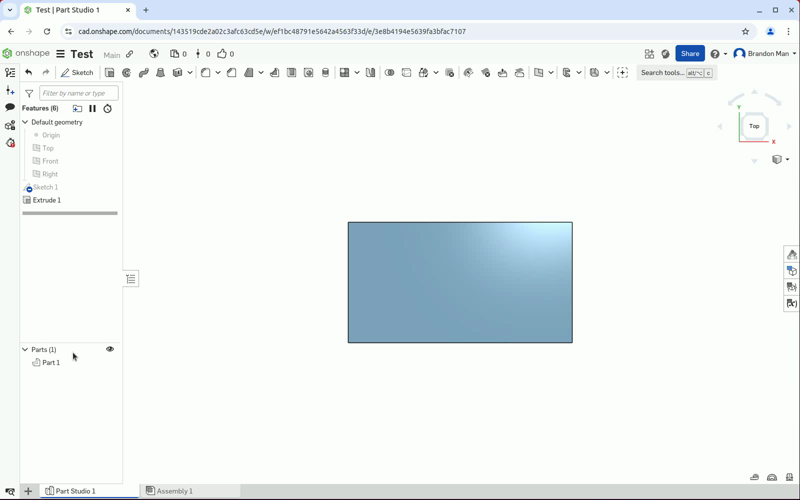
key(space)
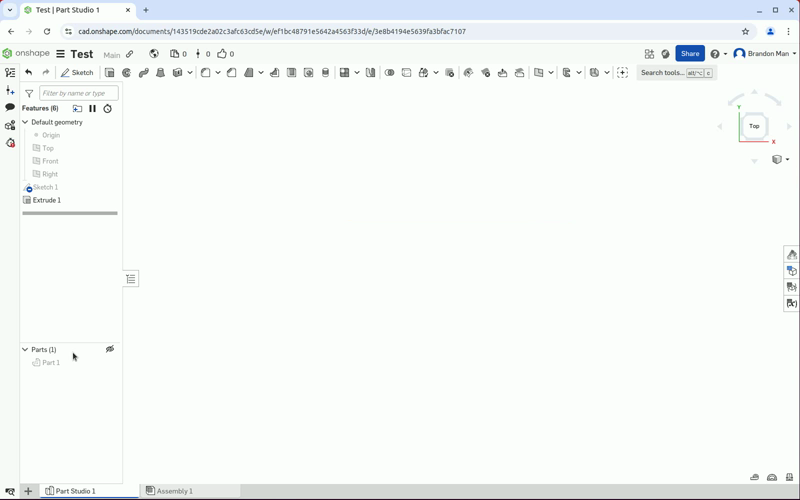
key_down(shift)
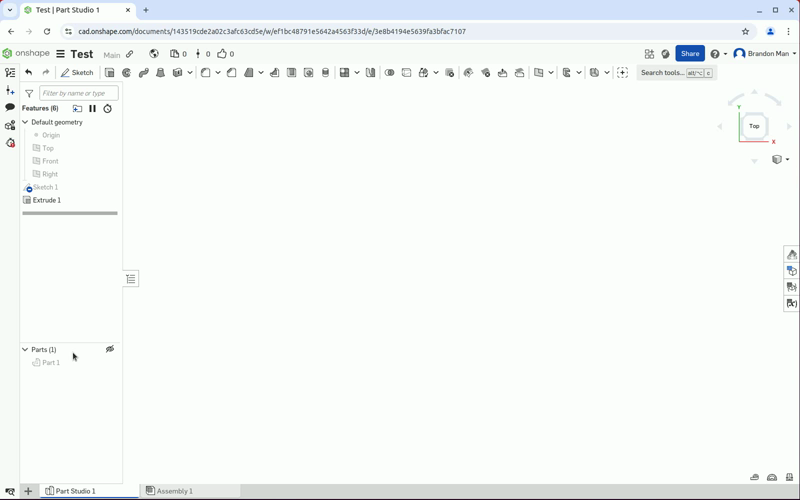
key(up)
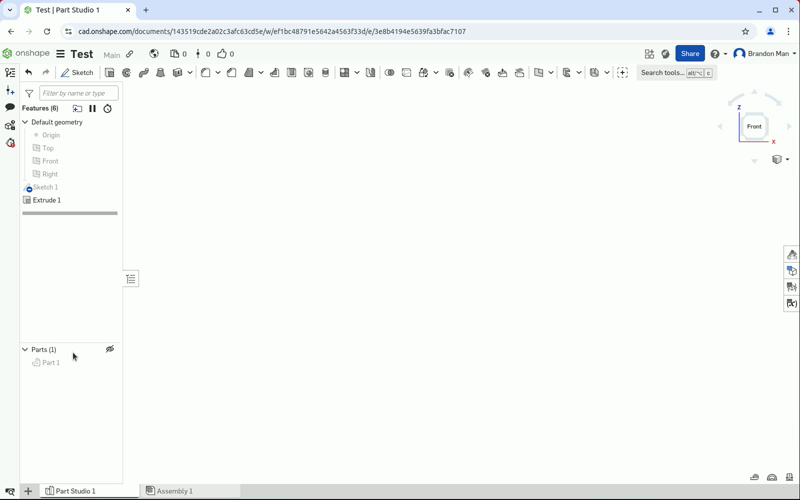
key_up(shift)
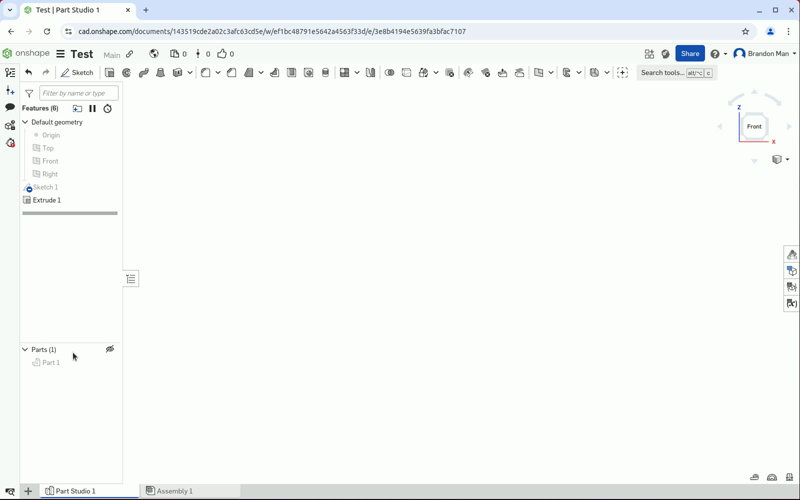
key(space)
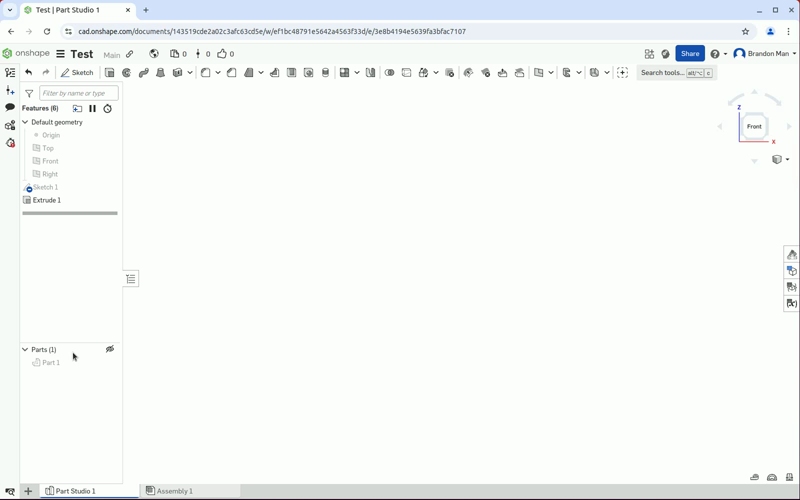
key_down(shift)
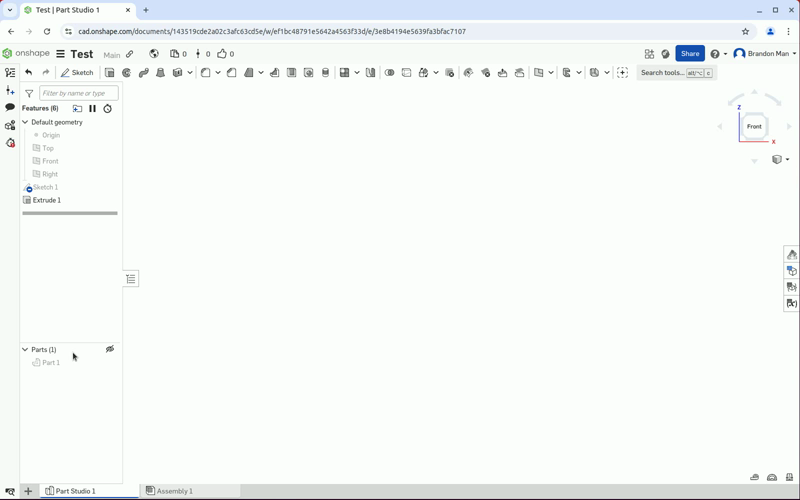
key(left)
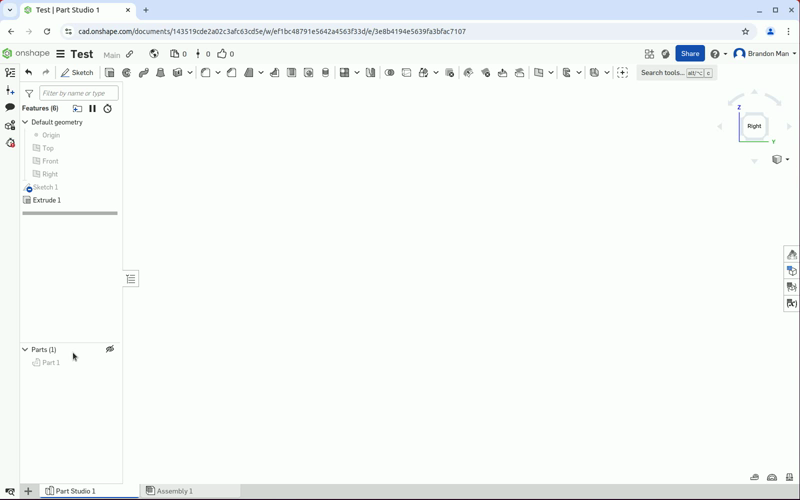
key_up(shift)
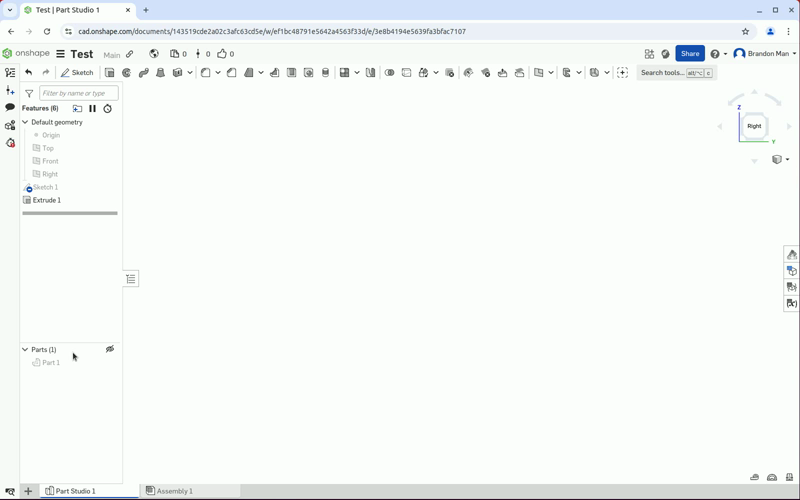
mouse_move(73, 352)
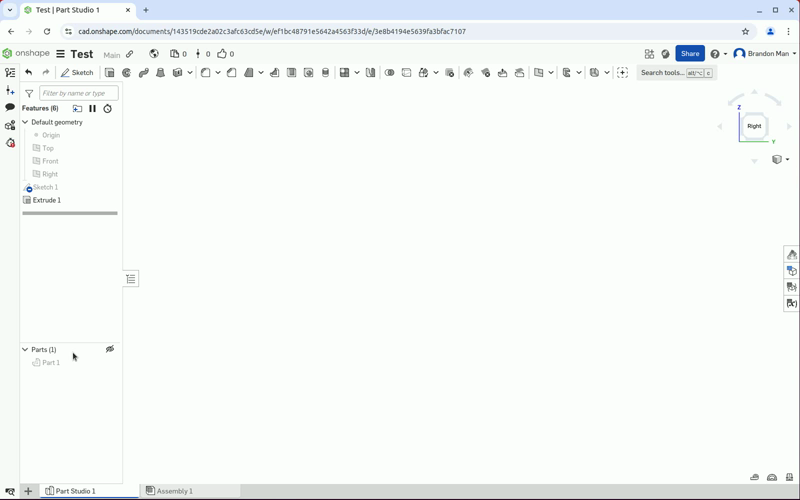
key(shift+y)
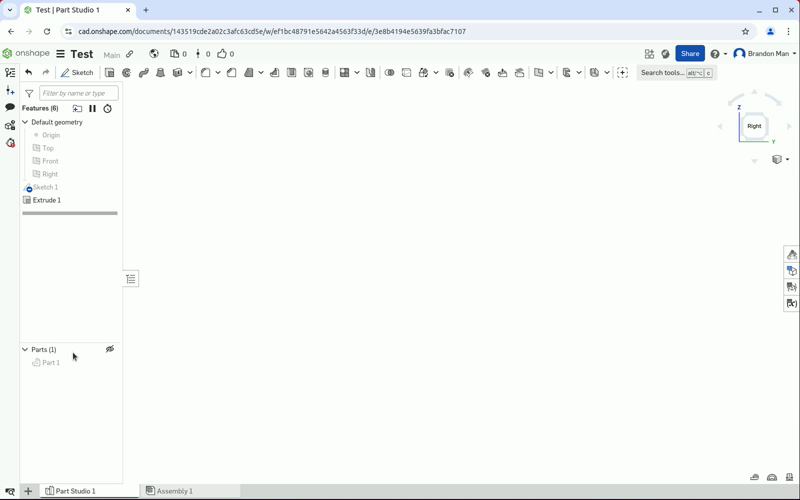
key(shift+s)
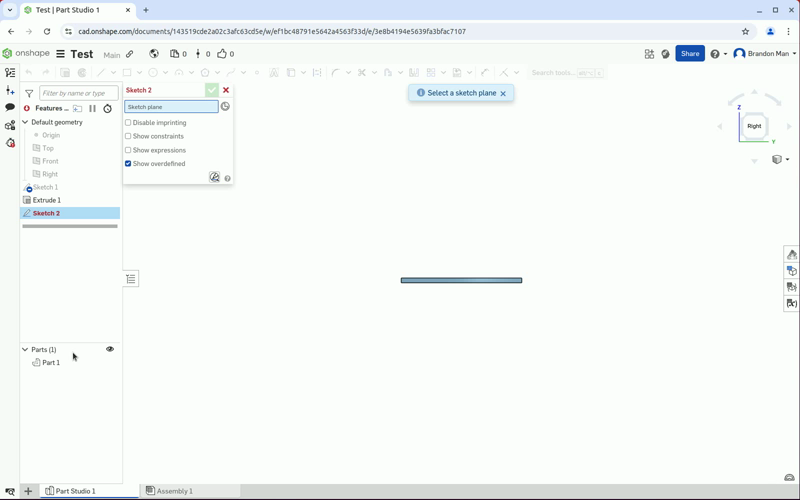
mouse_move(73, 176)
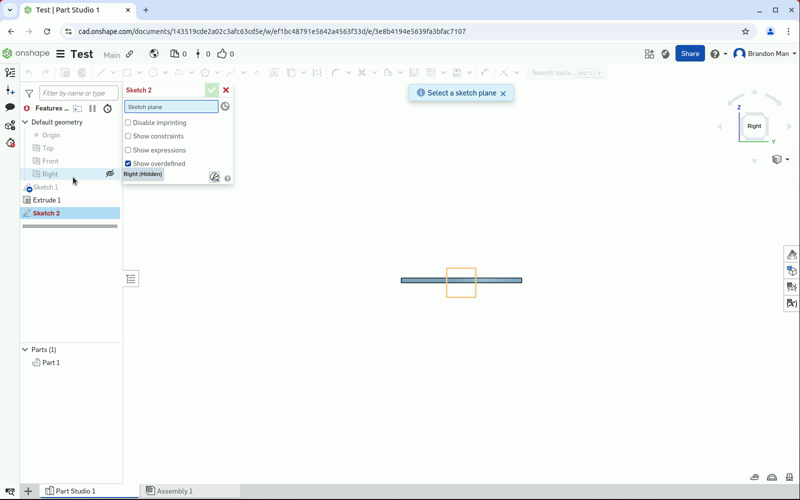
click(73, 176)
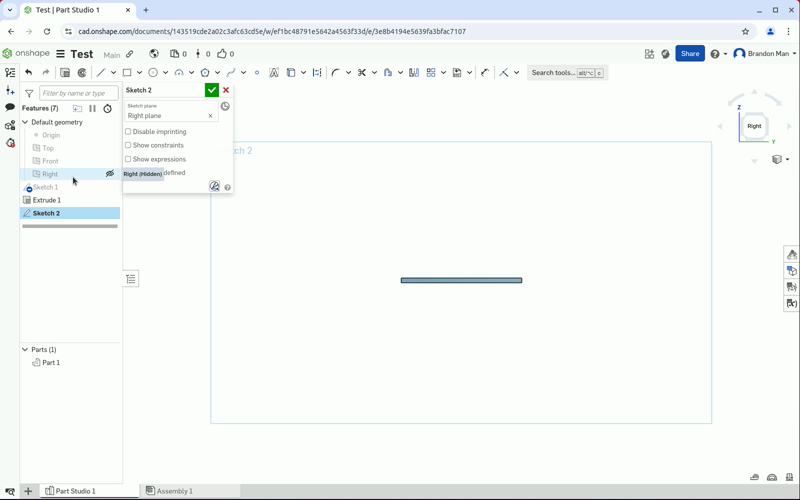
mouse_move(73, 352)
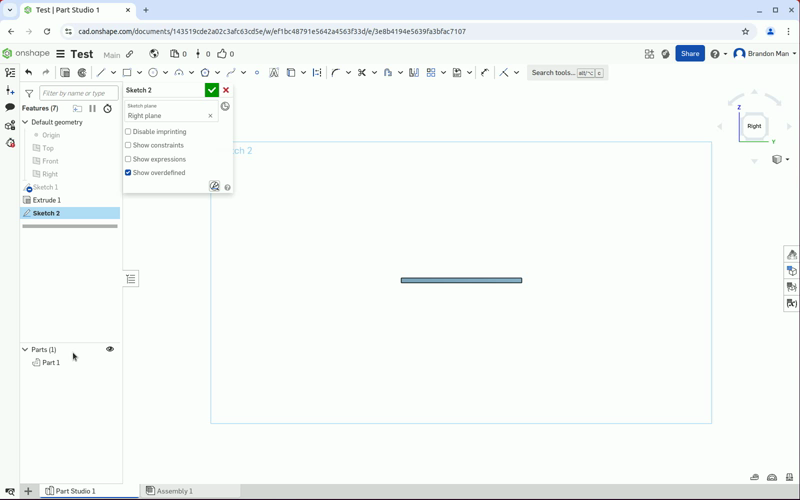
key(y)
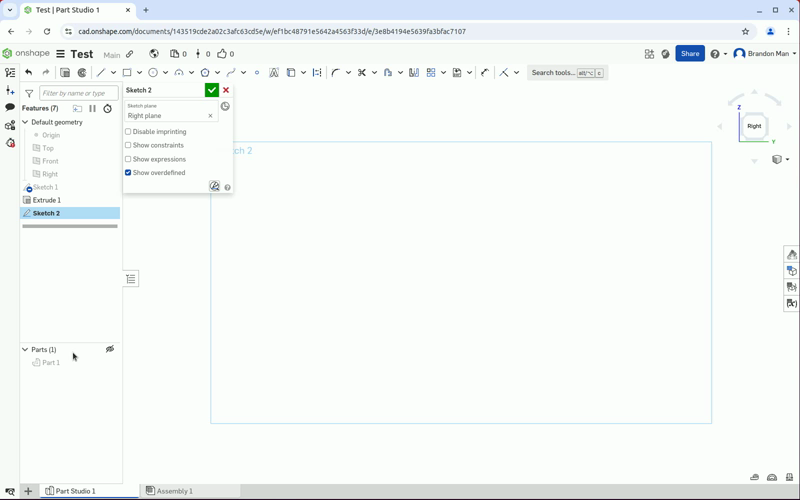
key(l)
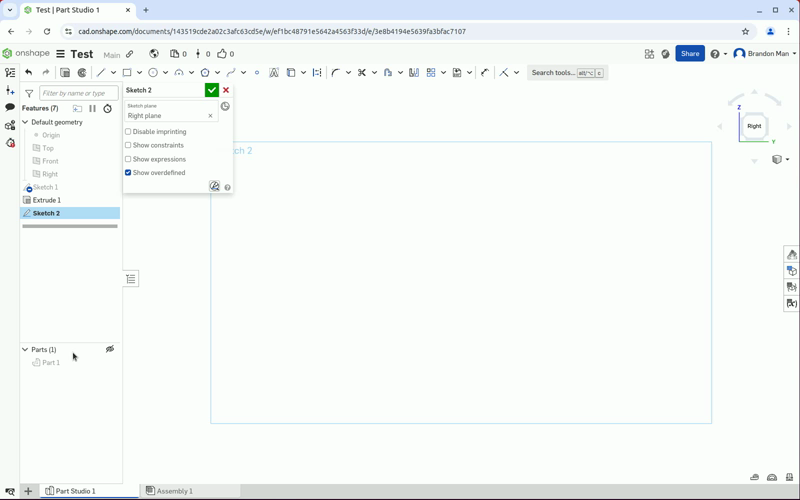
key_down(shift)
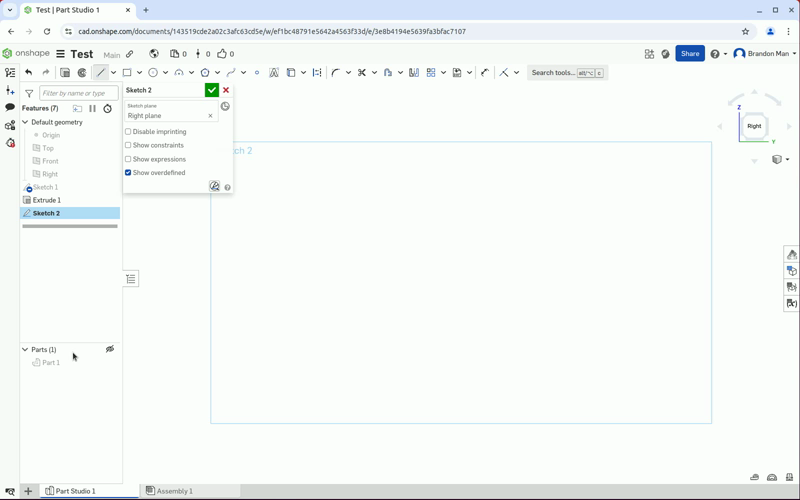
mouse_move(401, 307)
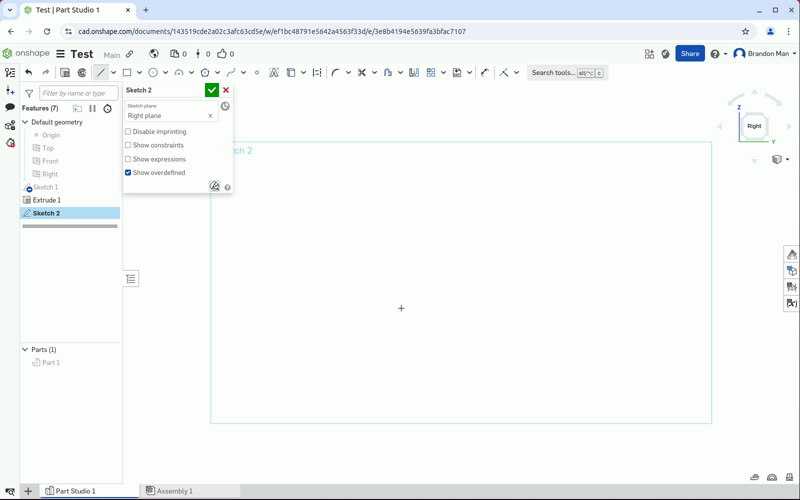
click(401, 307)
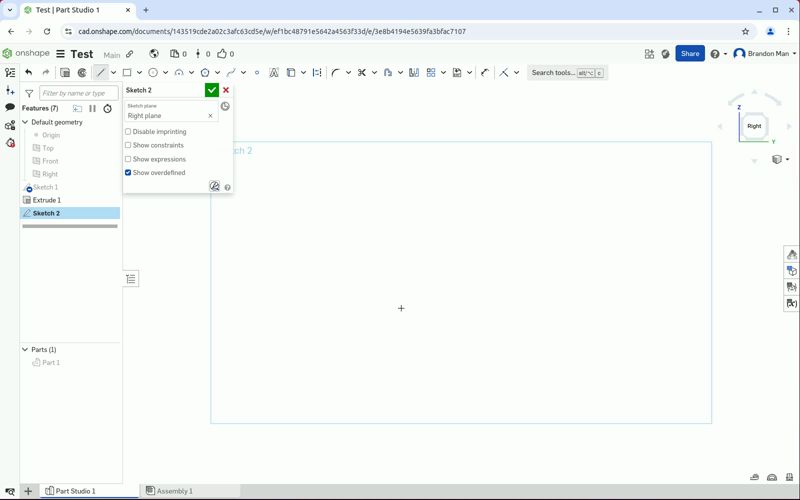
key_up(shift)
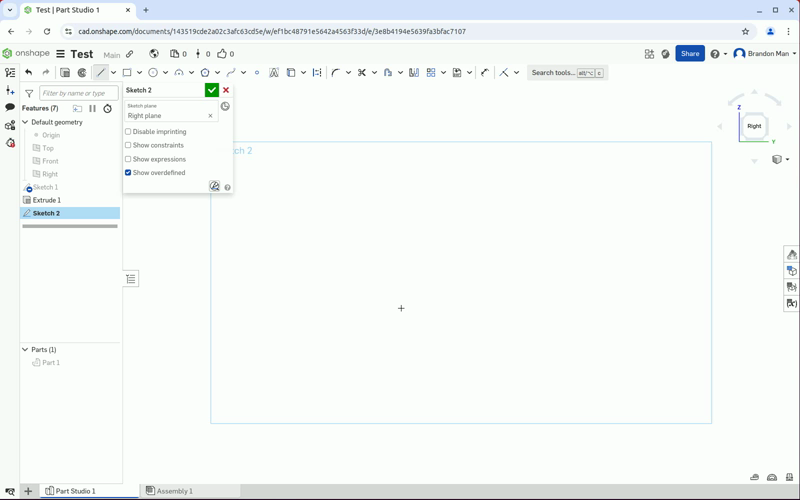
key_down(shift)
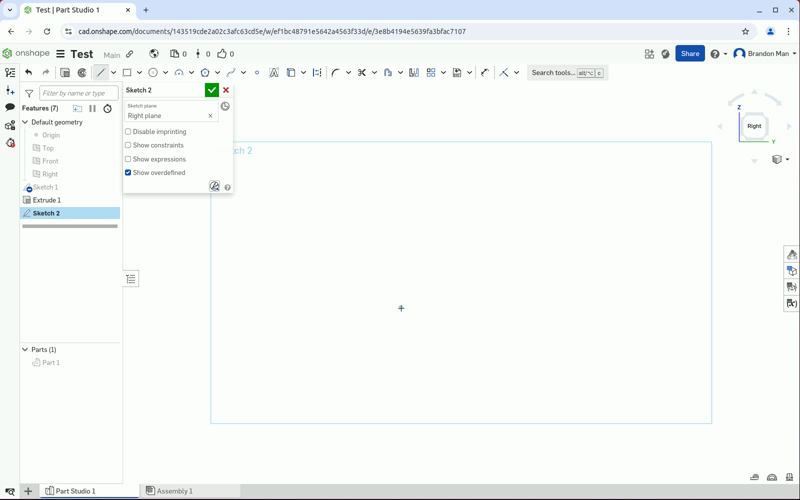
mouse_move(431, 307)
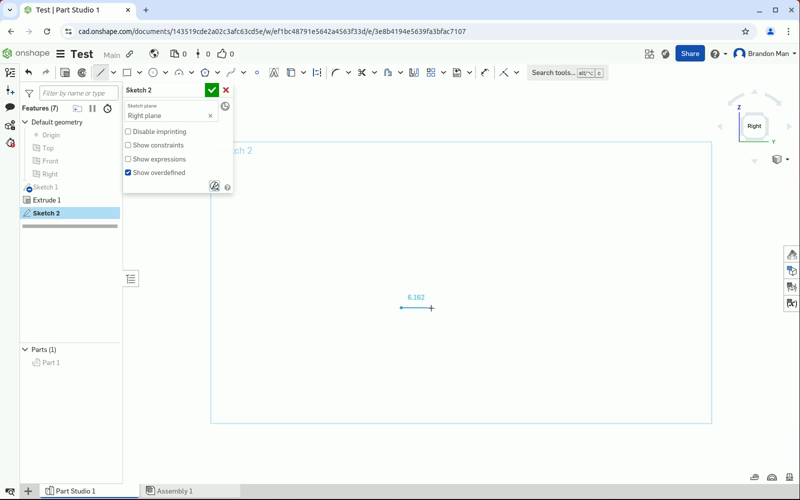
mouse_move(408, 307)
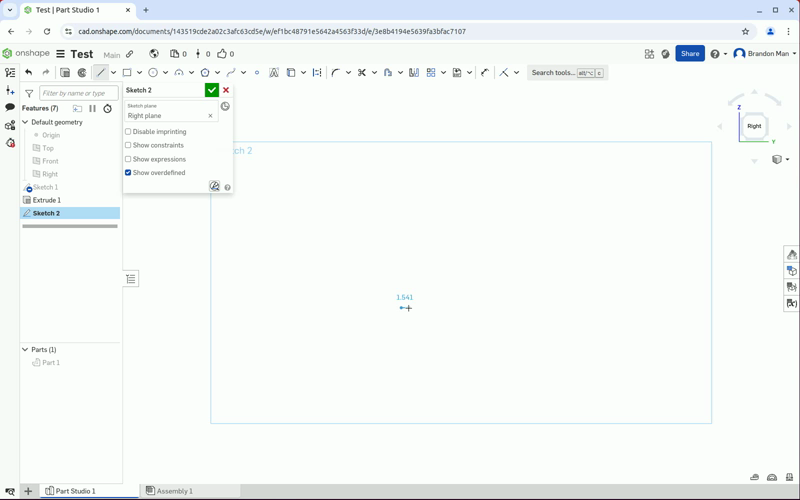
click(408, 307)
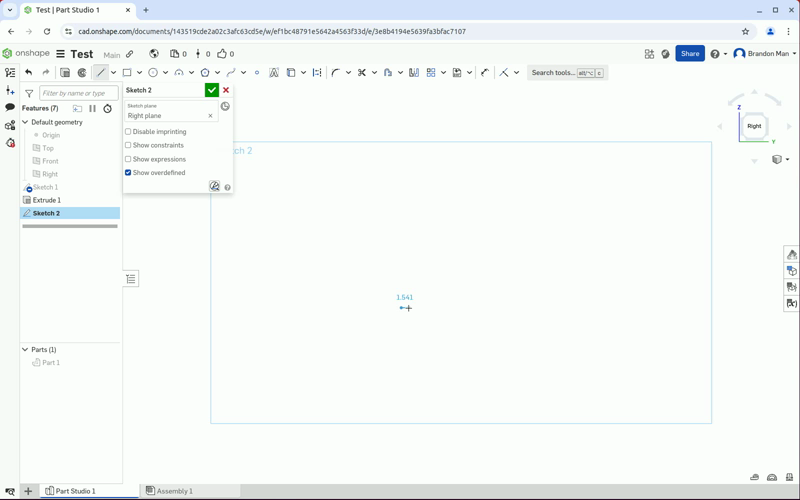
key_up(shift)
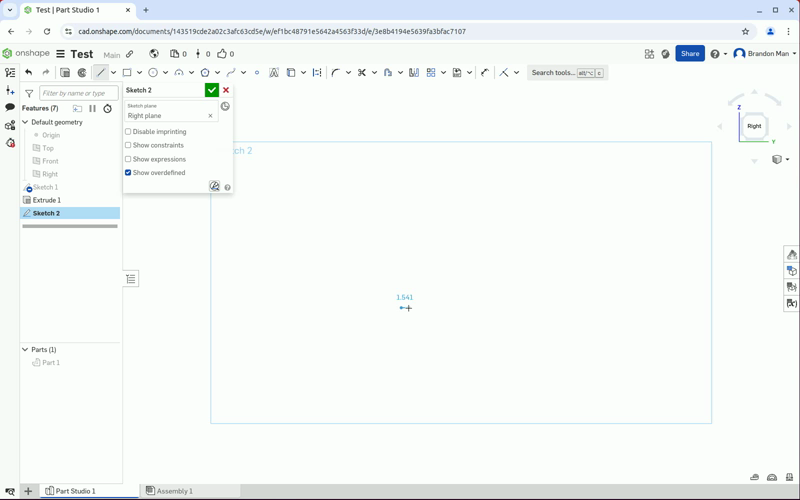
key_down(shift)
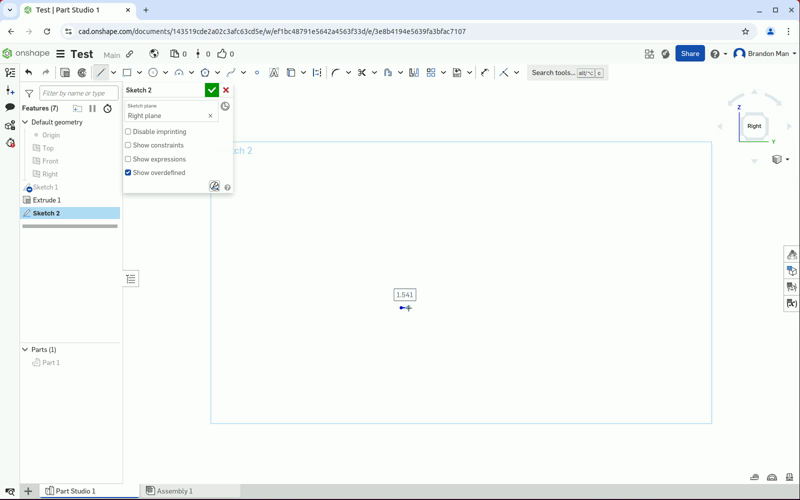
mouse_move(438, 307)
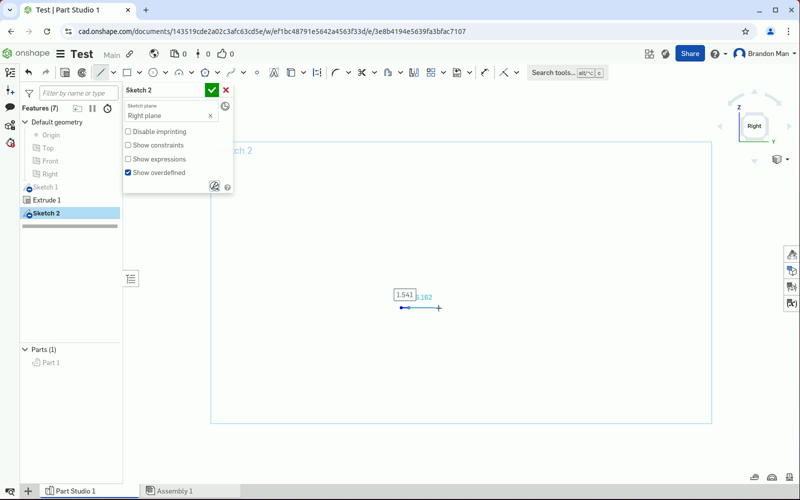
mouse_move(408, 282)
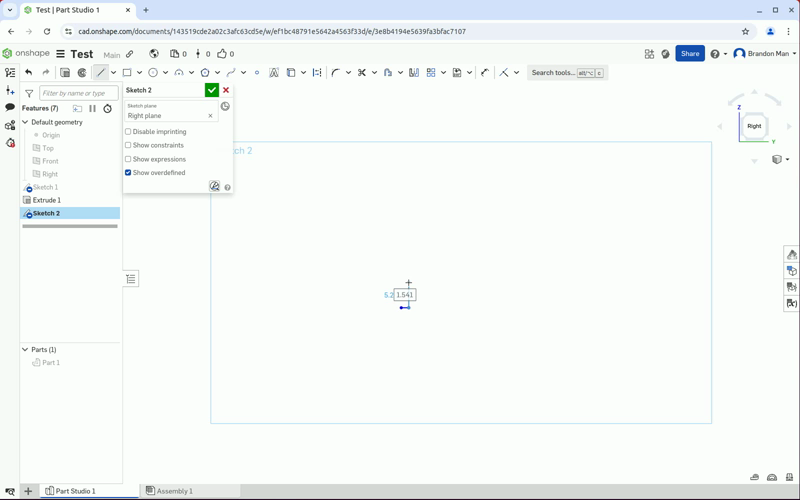
click(408, 282)
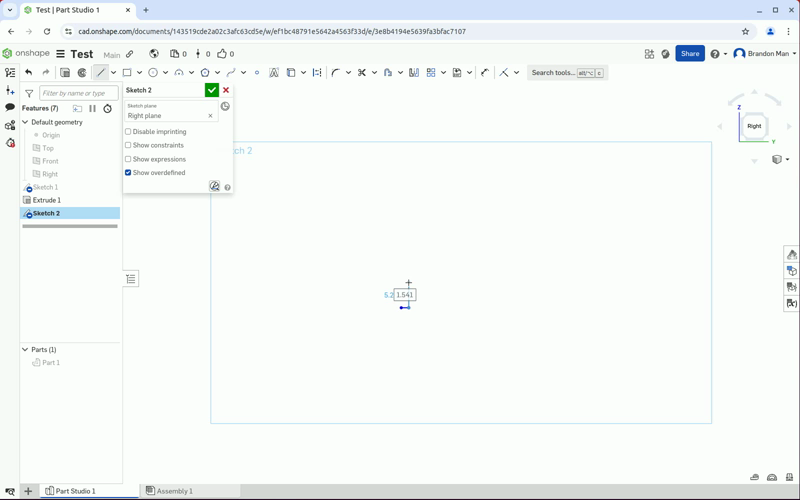
key_up(shift)
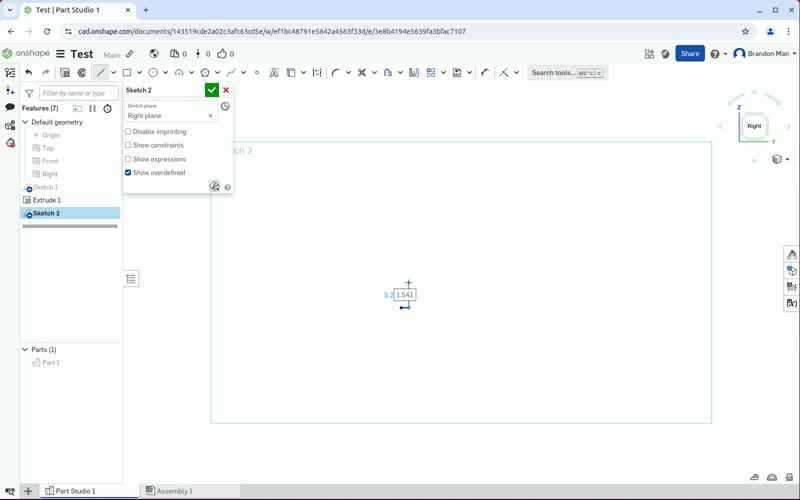
key_down(shift)
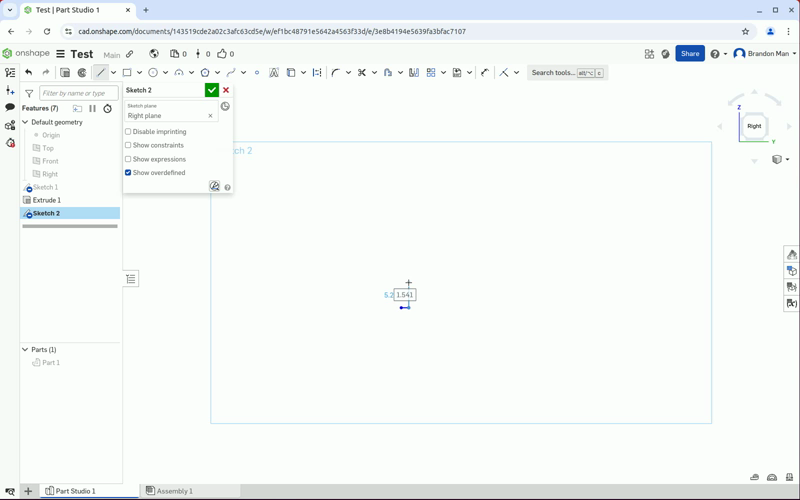
mouse_move(438, 282)
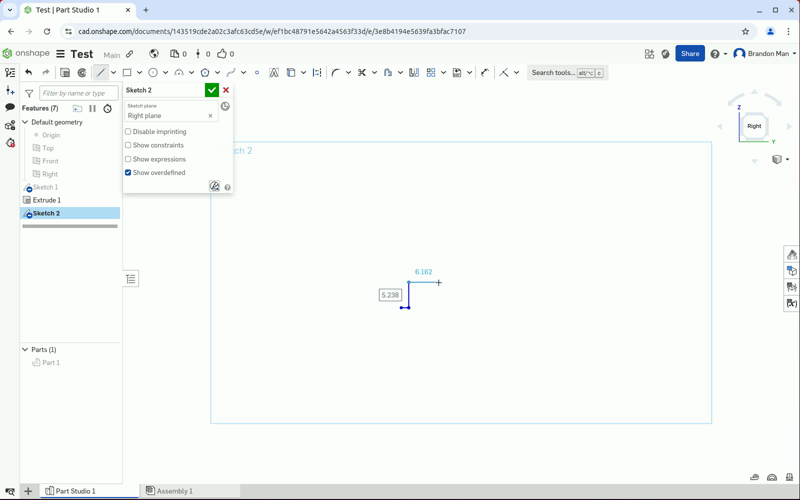
mouse_move(401, 282)
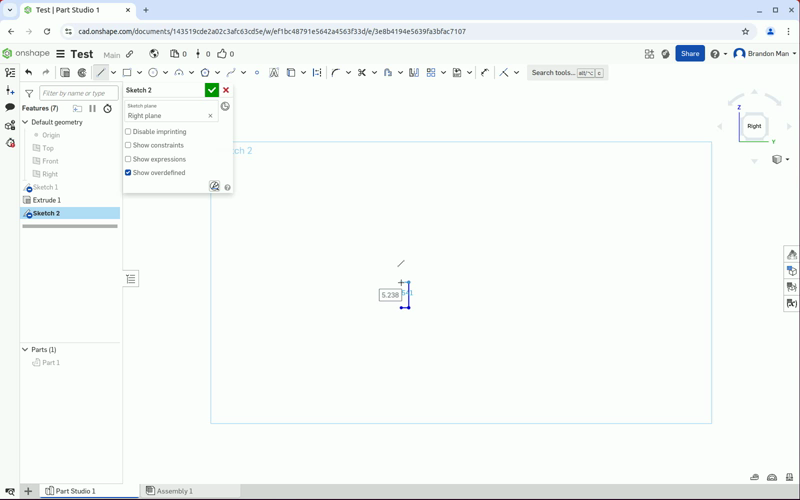
click(401, 282)
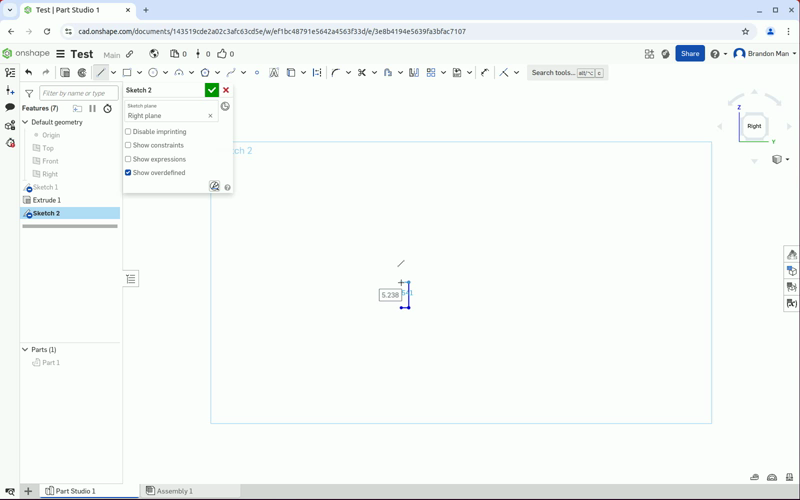
key_up(shift)
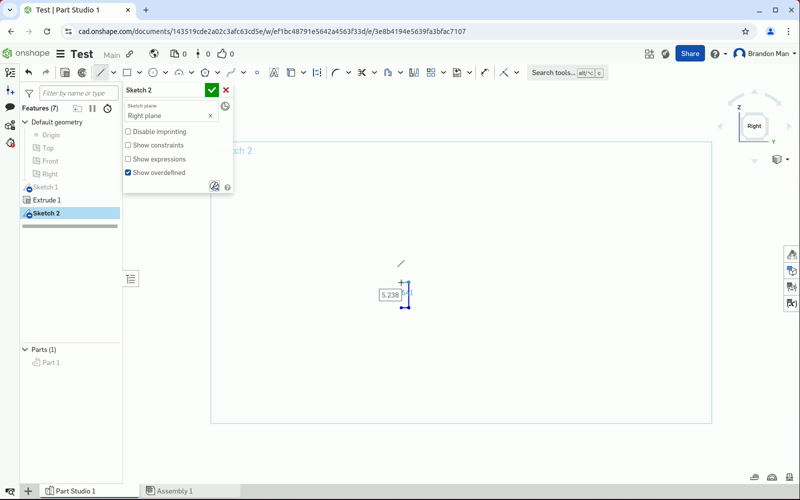
mouse_move(431, 282)
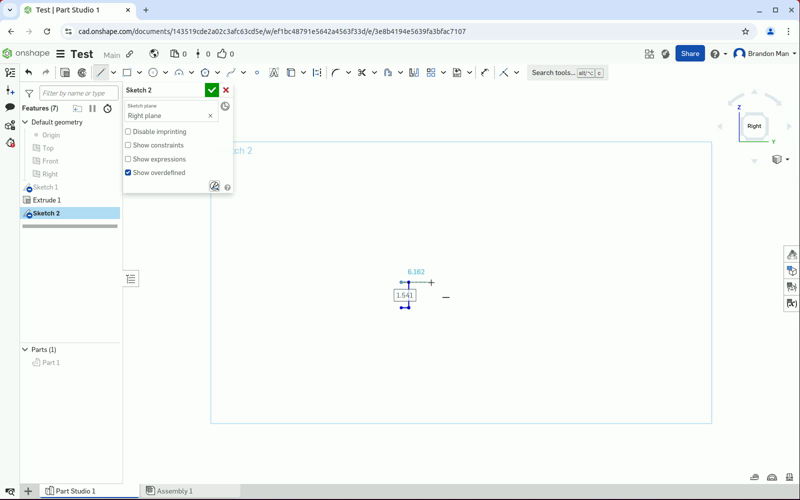
key_down(shift)
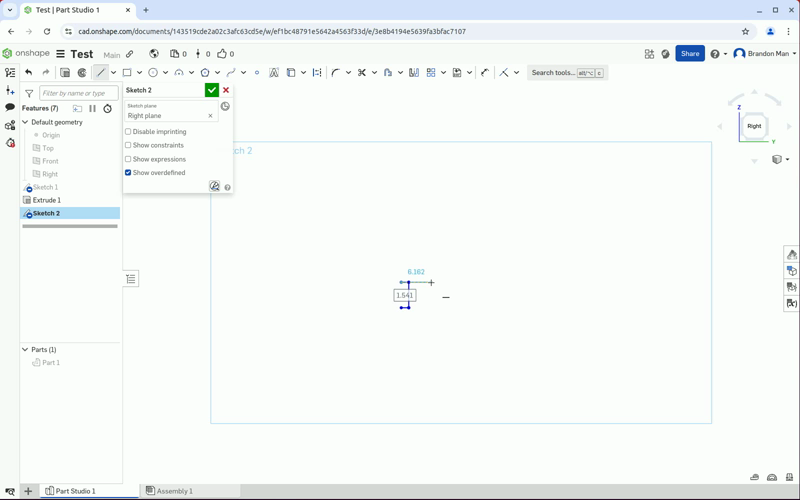
mouse_move(401, 307)
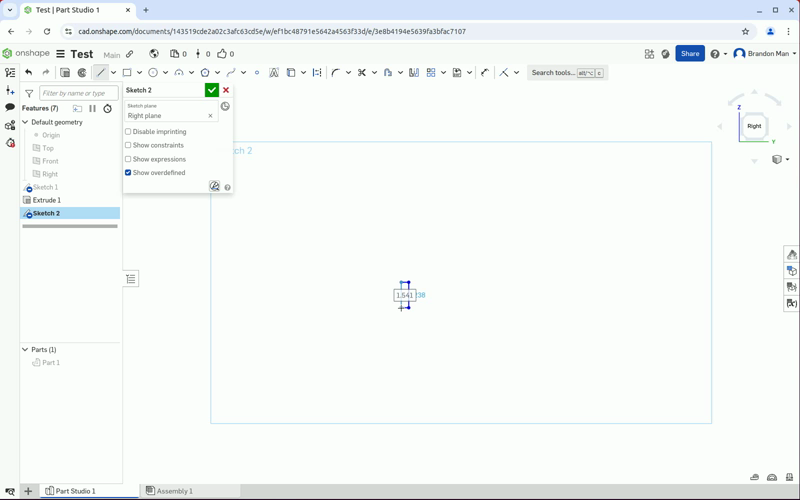
key_up(shift)
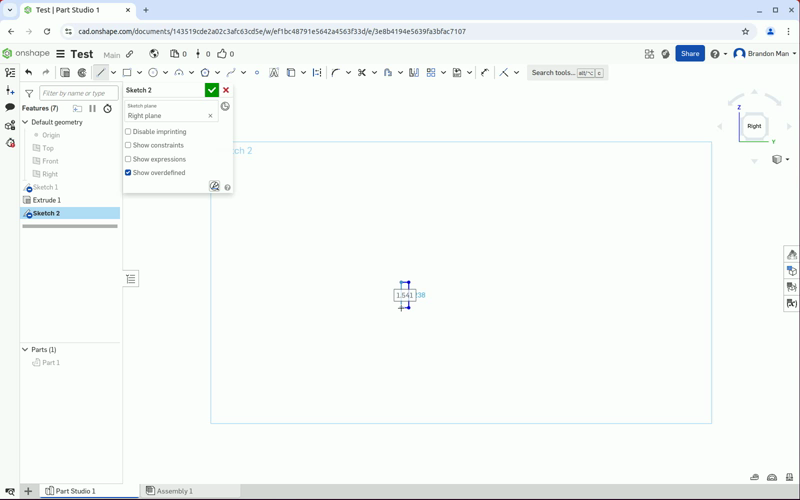
click(401, 307)
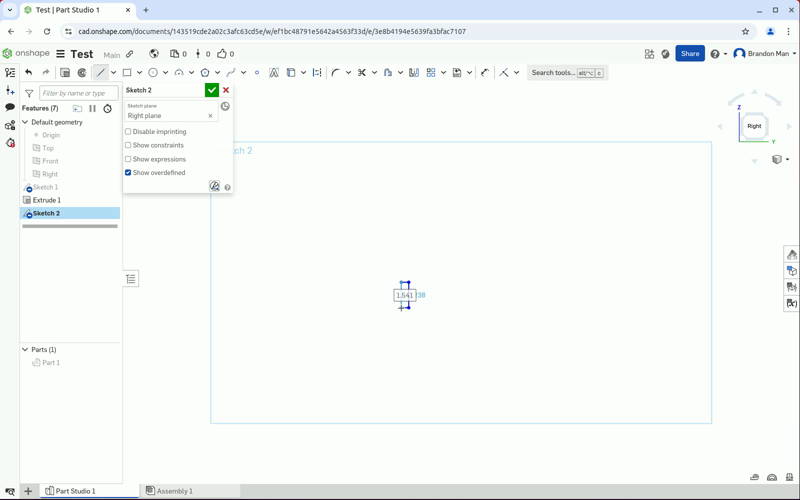
key(esc)
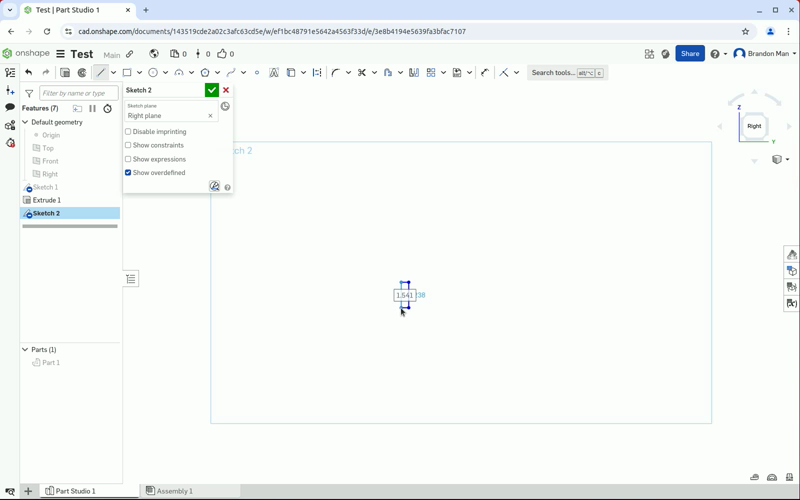
mouse_move(406, 305)
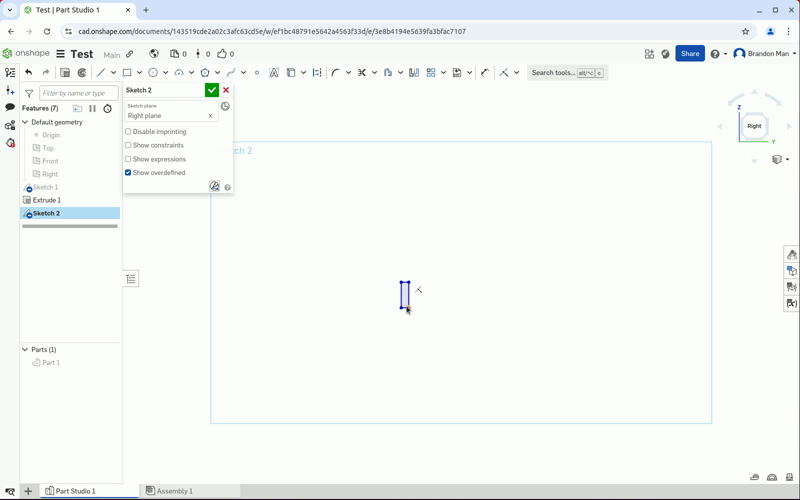
scroll(6)
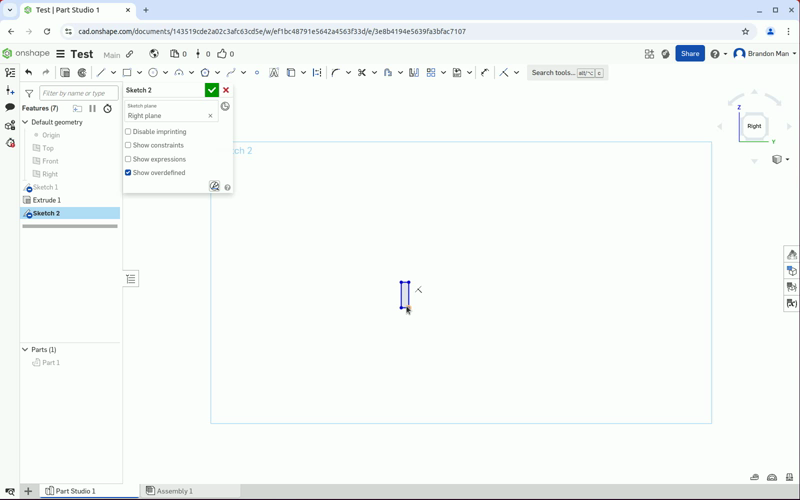
scroll(6)
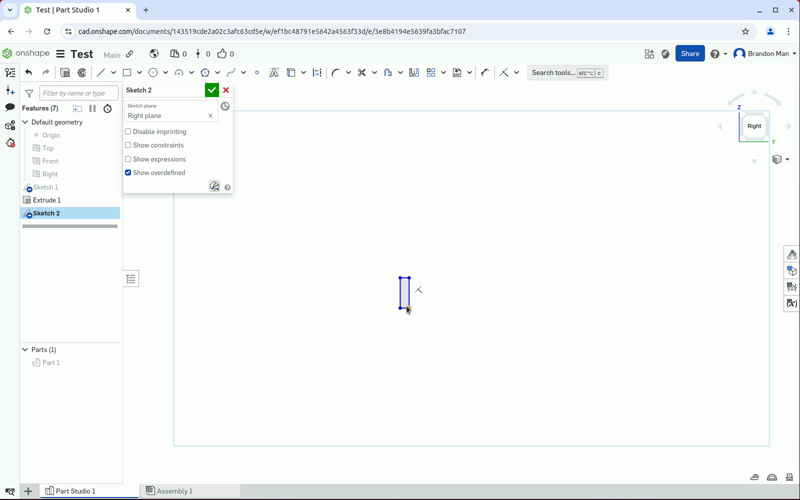
scroll(6)
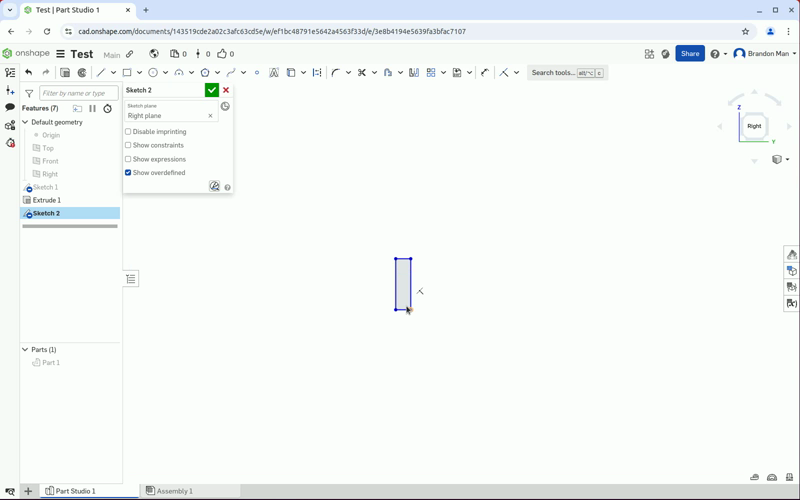
scroll(6)
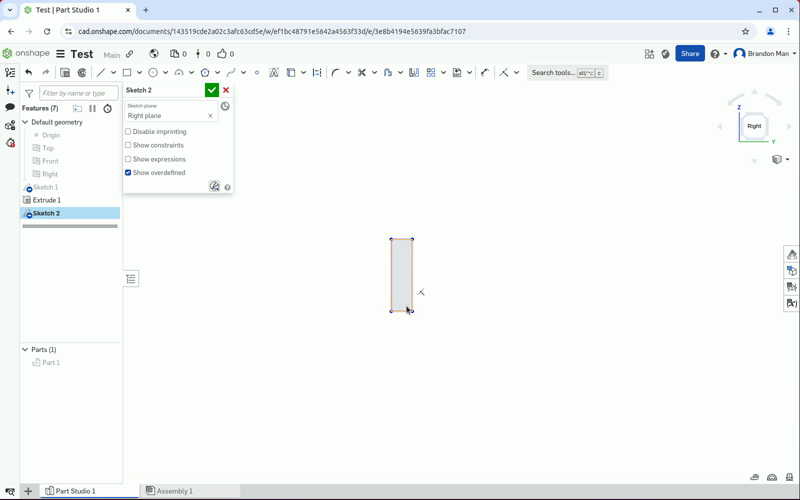
scroll(6)
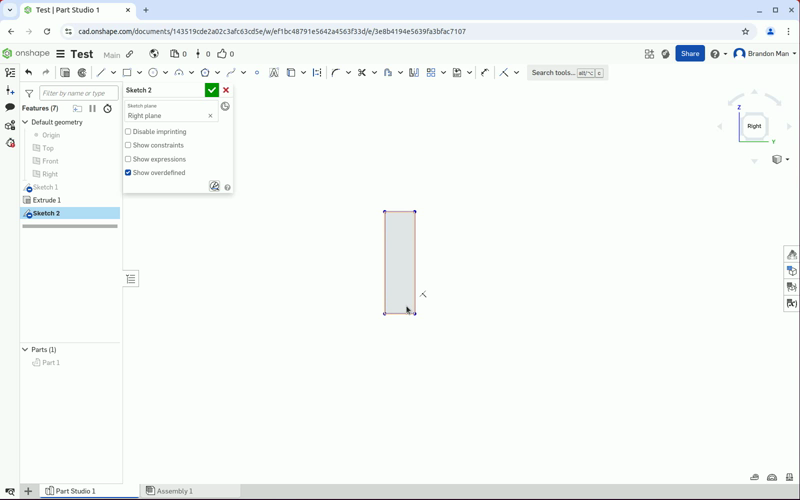
scroll(6)
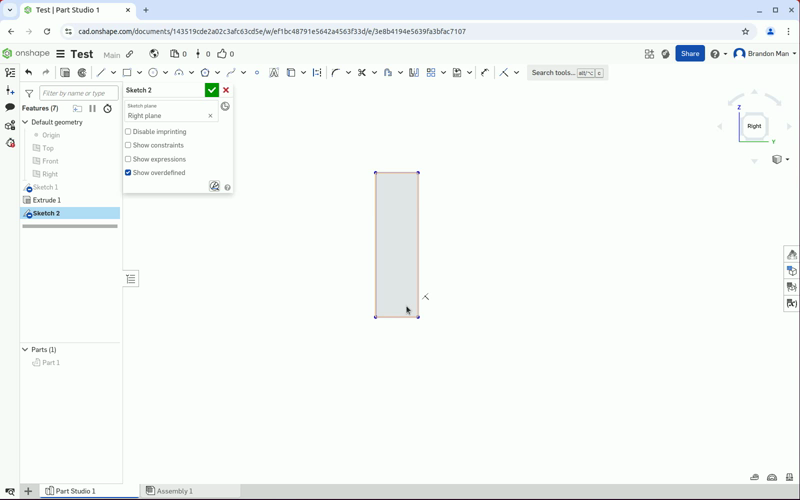
scroll(6)
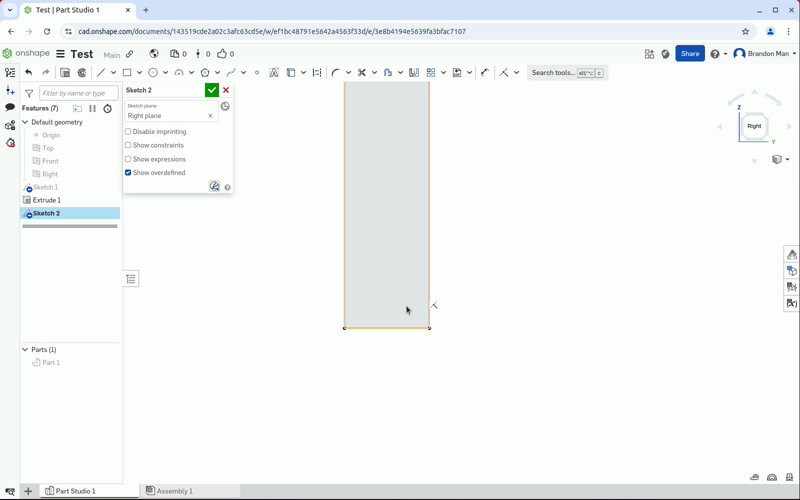
click(406, 305)
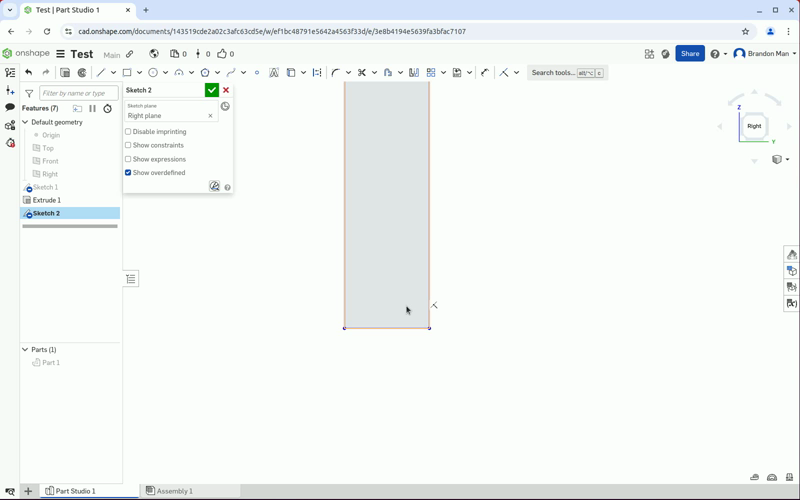
scroll(-6)
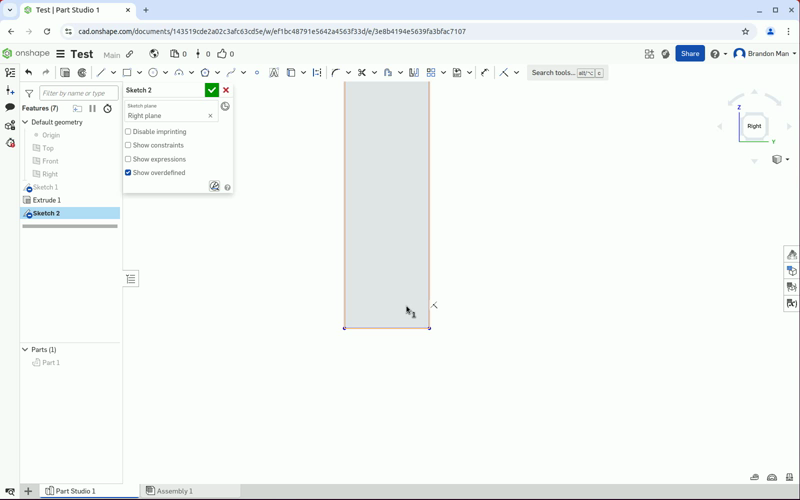
scroll(-6)
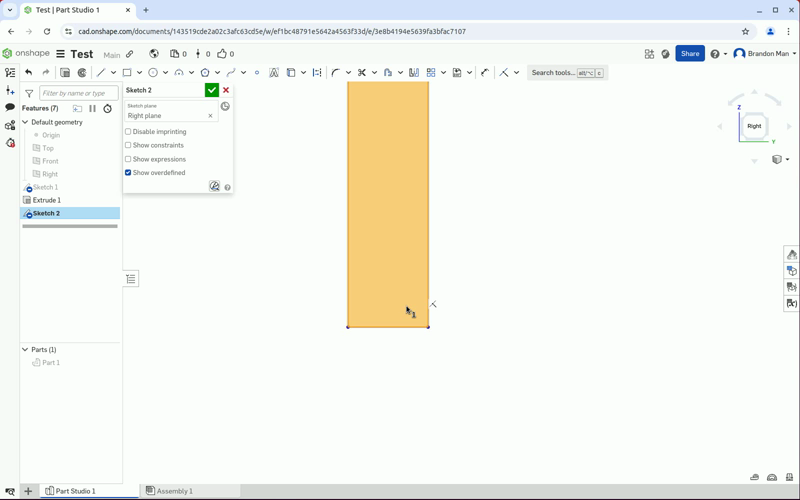
scroll(-6)
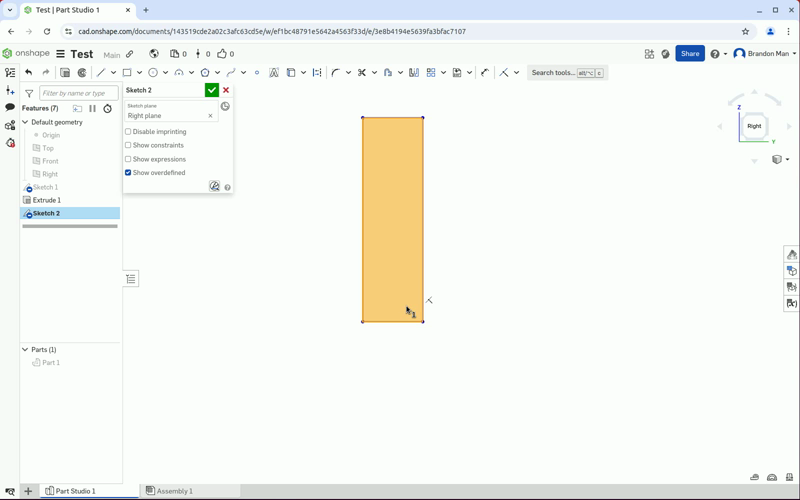
scroll(-6)
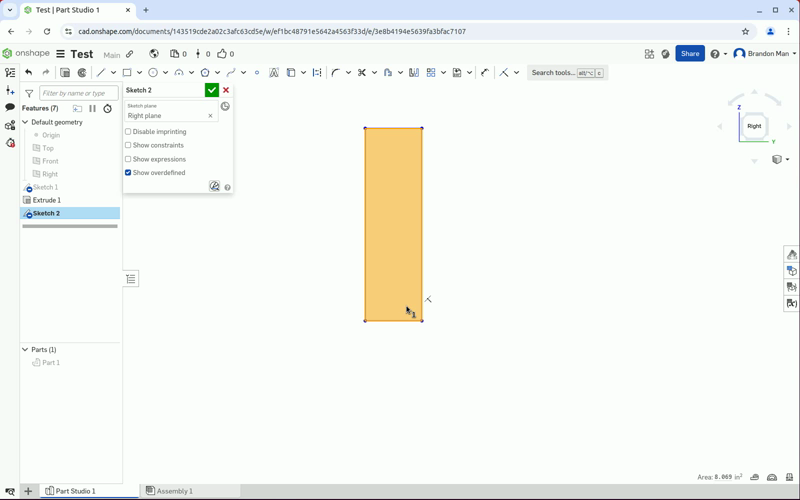
scroll(-6)
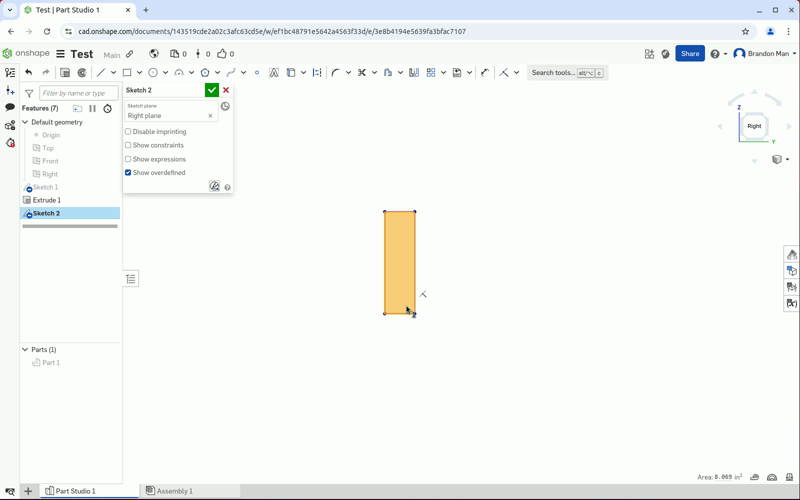
scroll(-6)
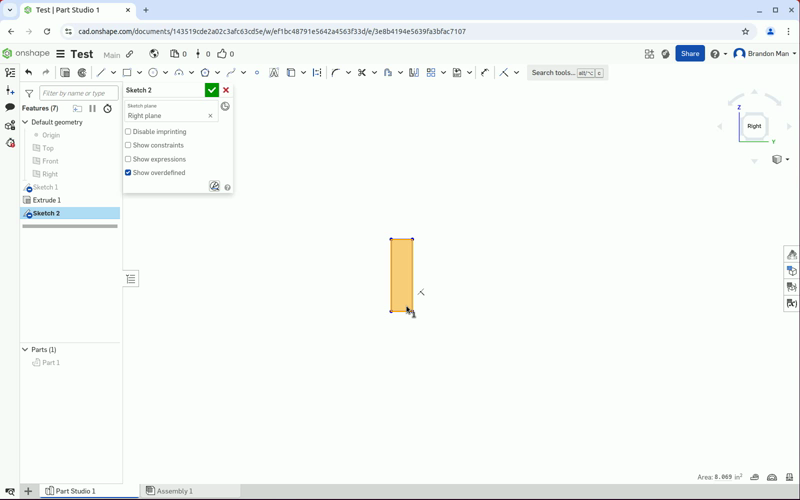
scroll(-6)
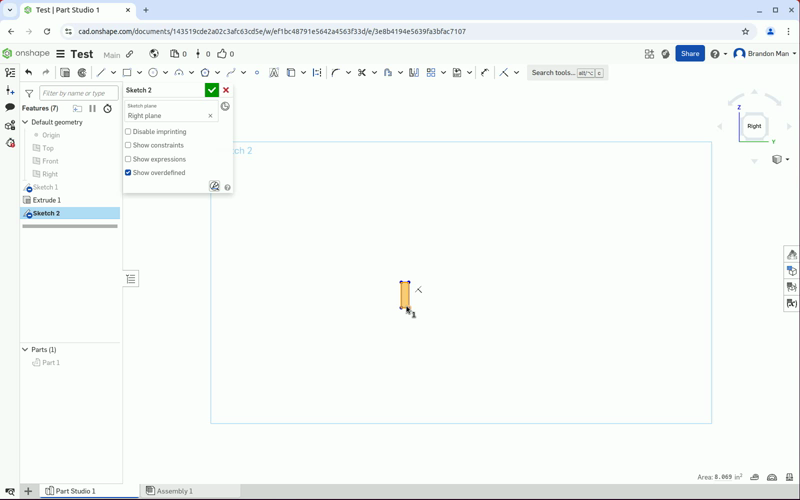
mouse_move(73, 352)
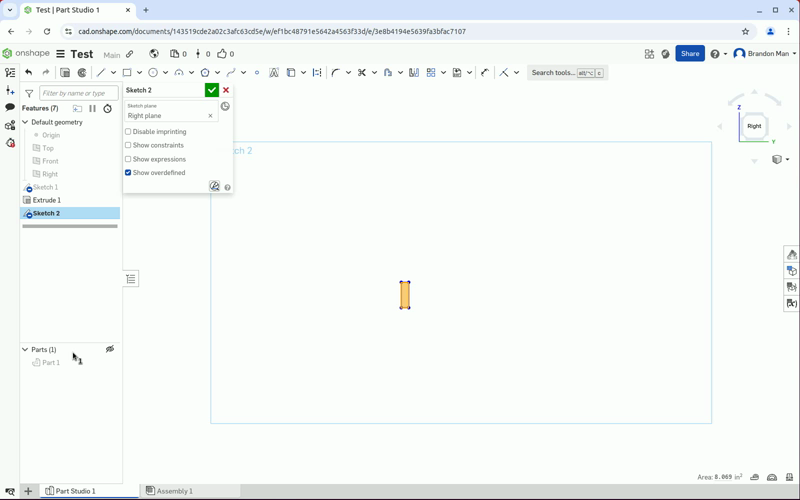
key(shift+y)
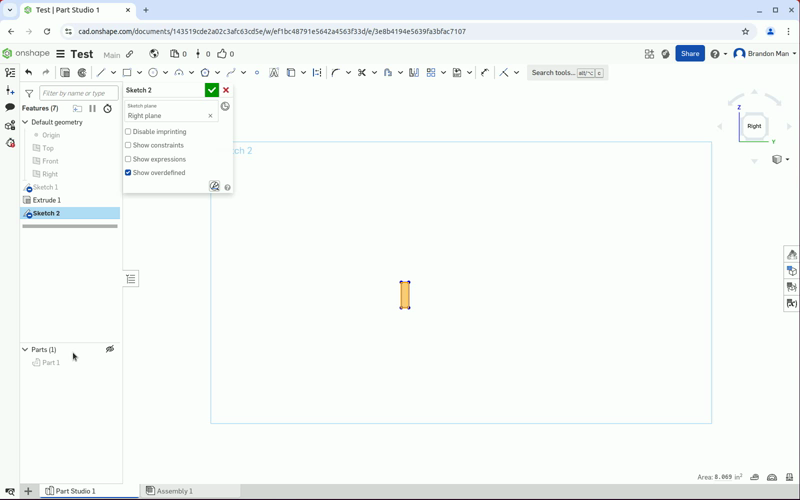
key(shift+e)
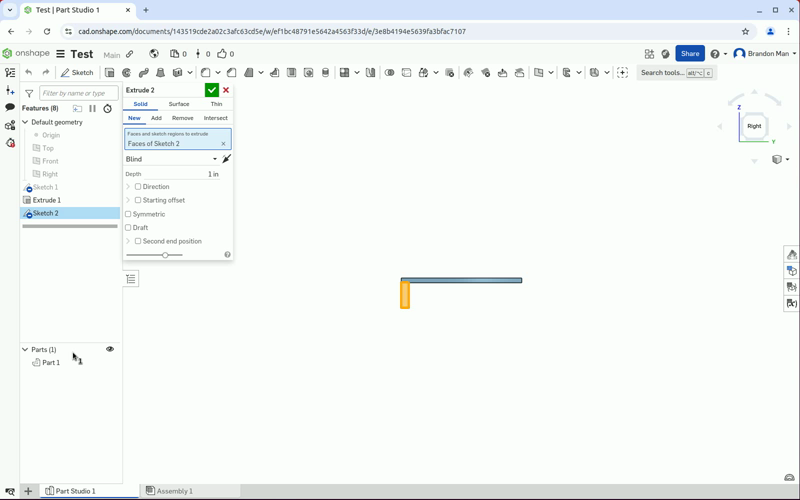
mouse_move(143, 106)
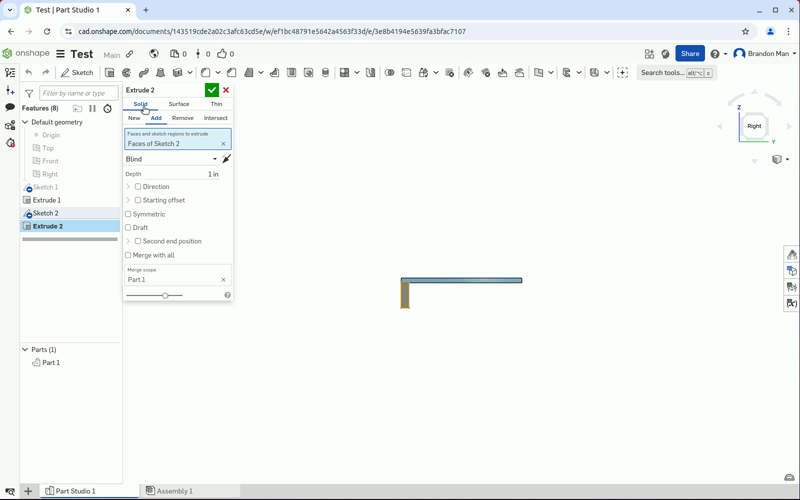
click(143, 106)
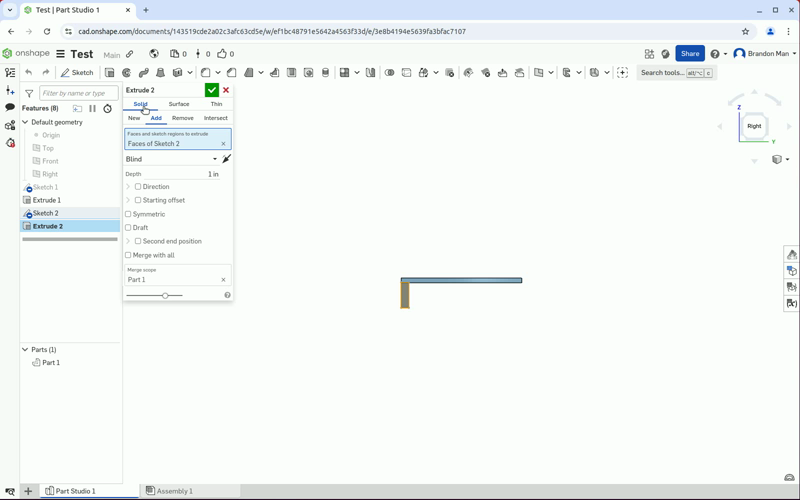
mouse_move(137, 120)
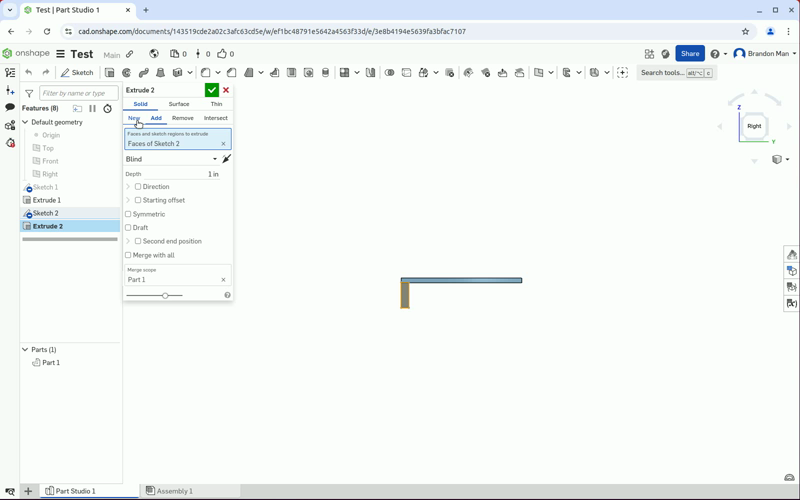
click(137, 120)
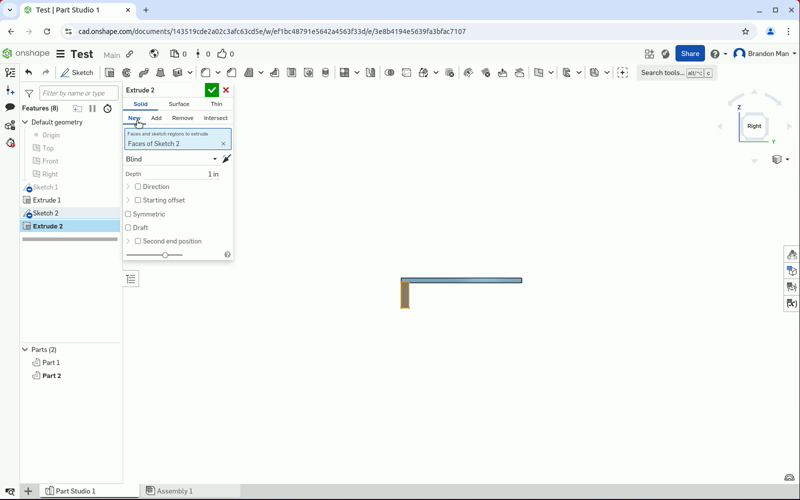
key(tab, 4)
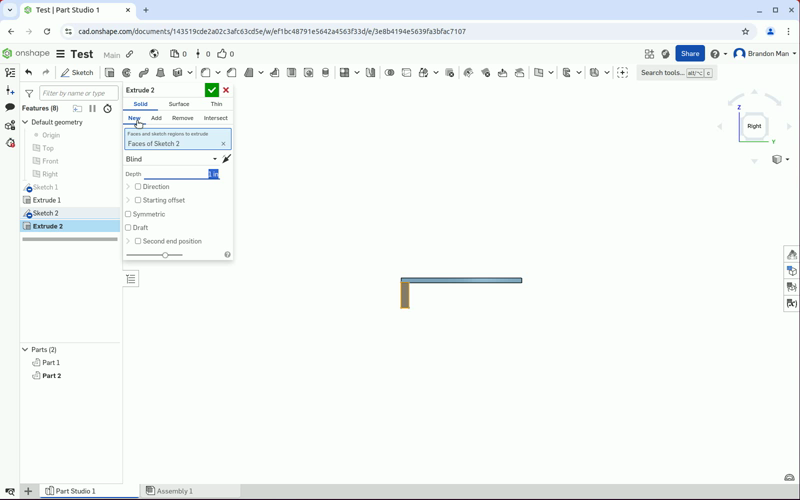
text(46.216)
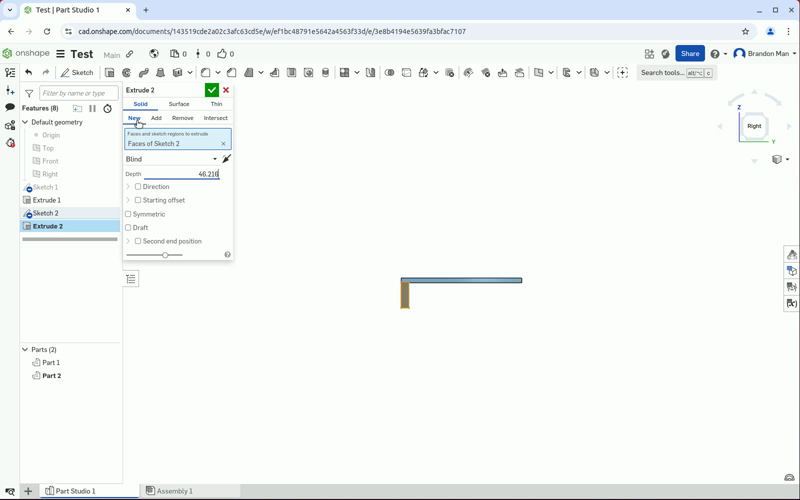
key(tab, 3)
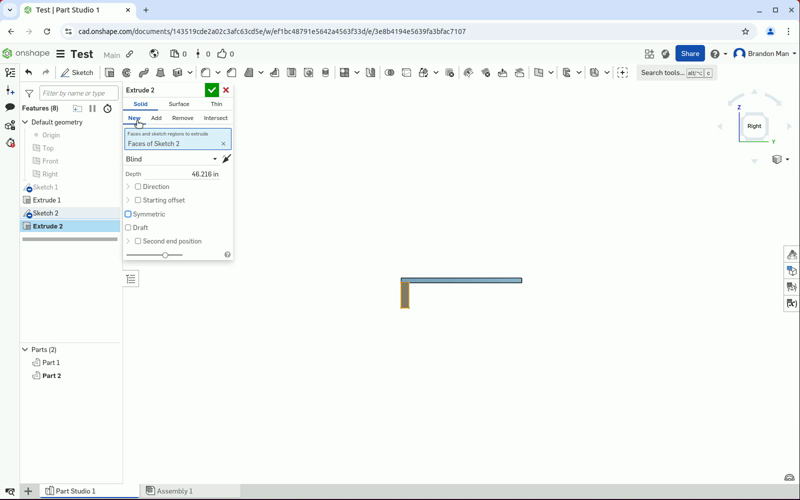
key(space)
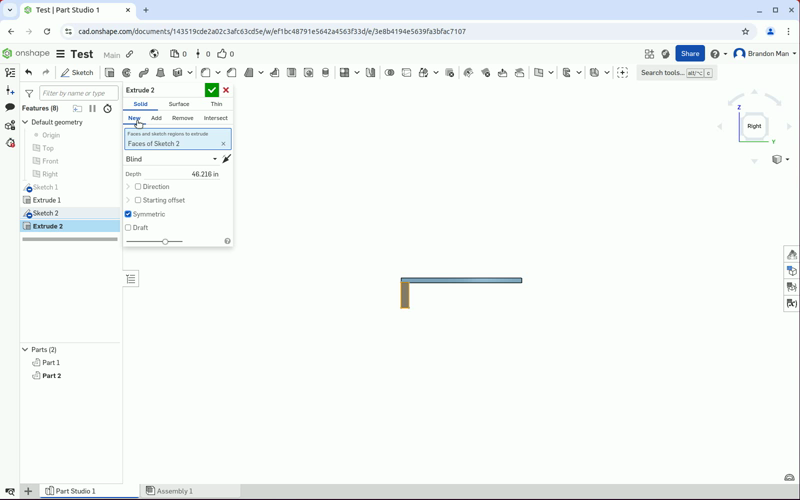
key(enter)
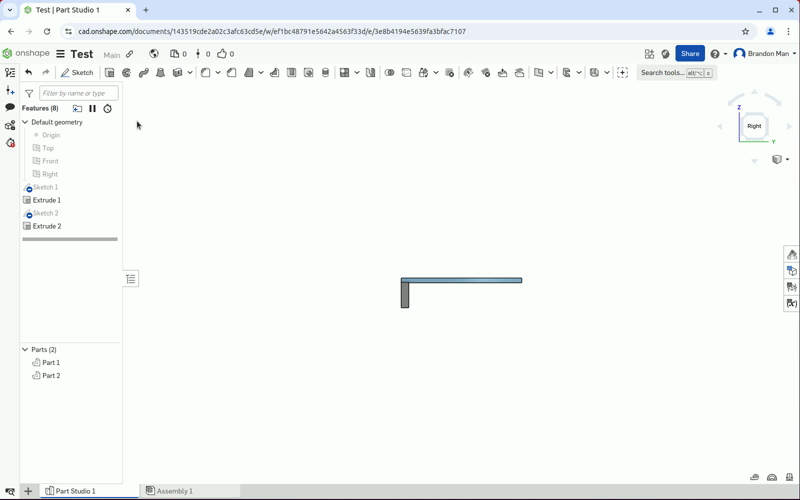
key(shift+h)
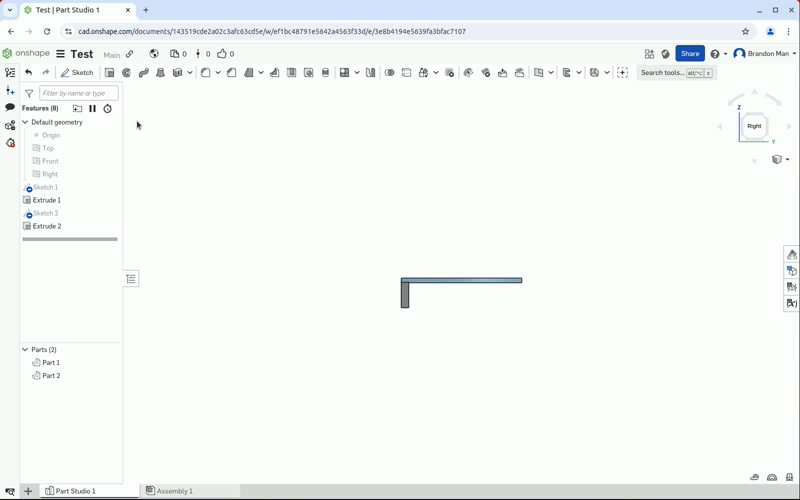
key(shift+h)
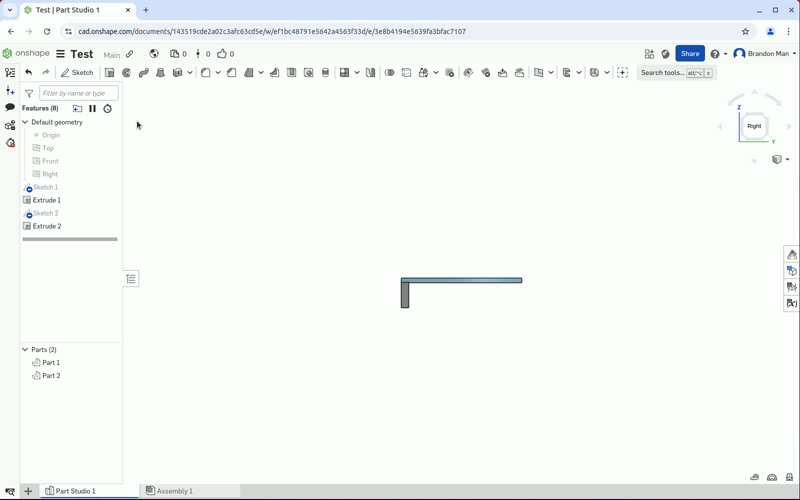
mouse_move(73, 189)
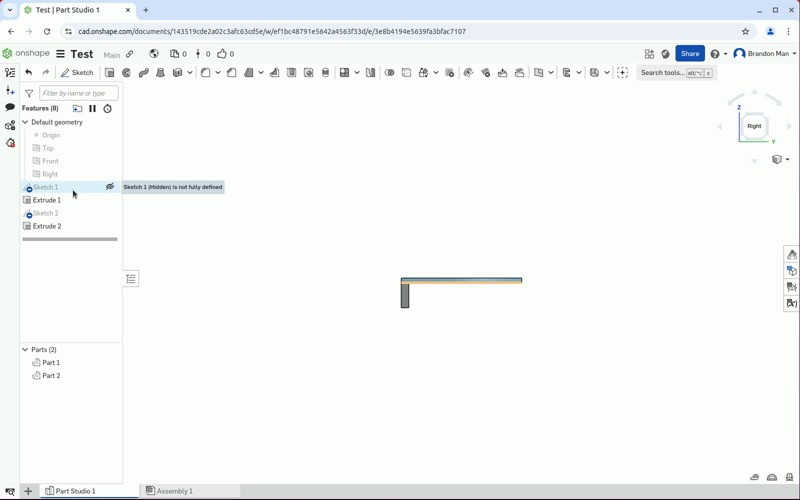
click(73, 189)
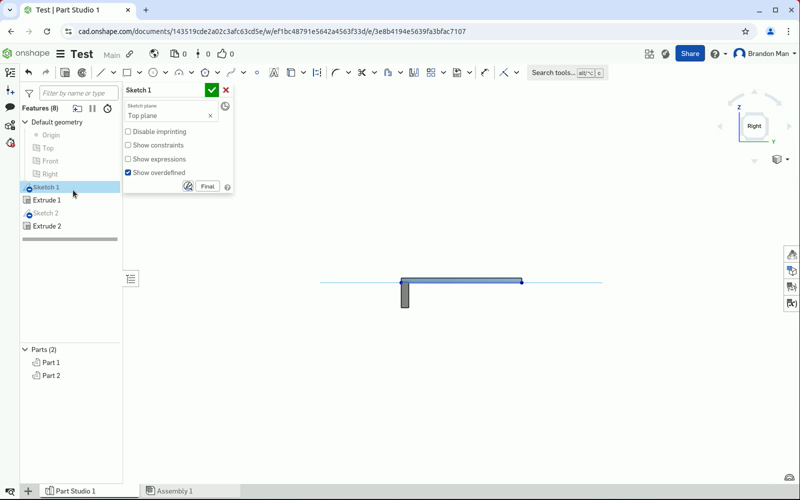
mouse_move(229, 92)
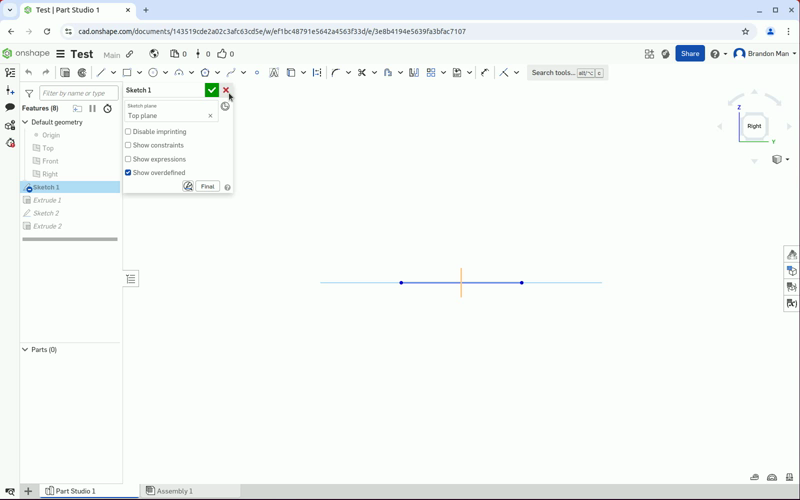
click(229, 92)
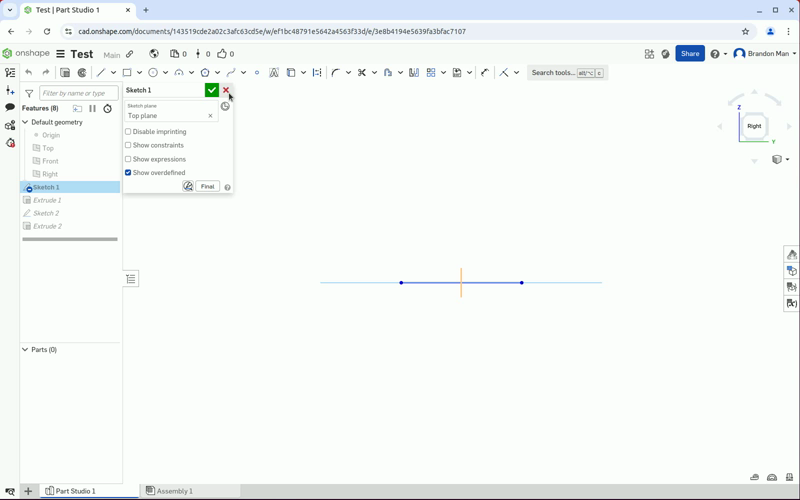
key(shift+s)
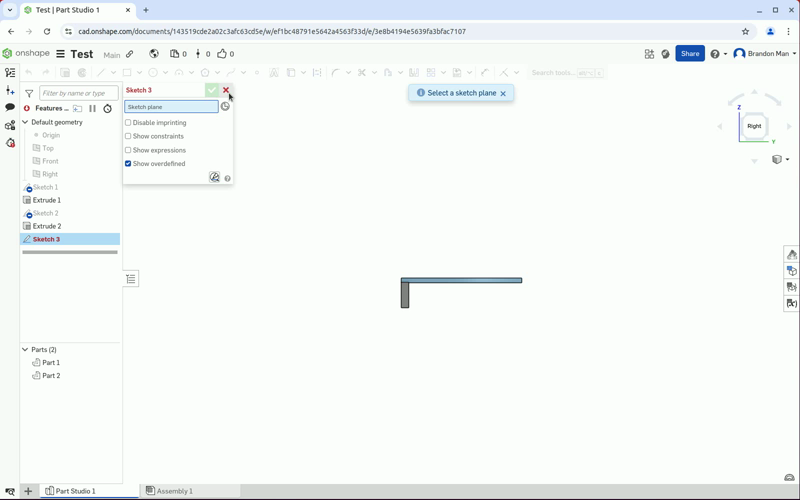
mouse_move(73, 176)
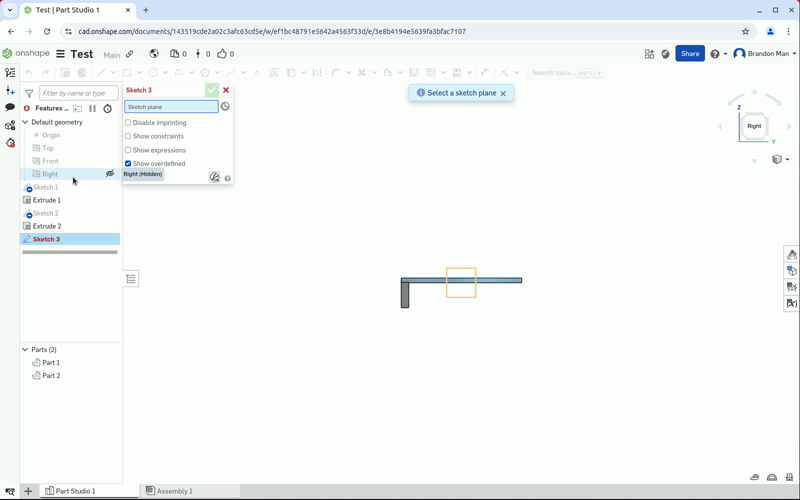
click(73, 176)
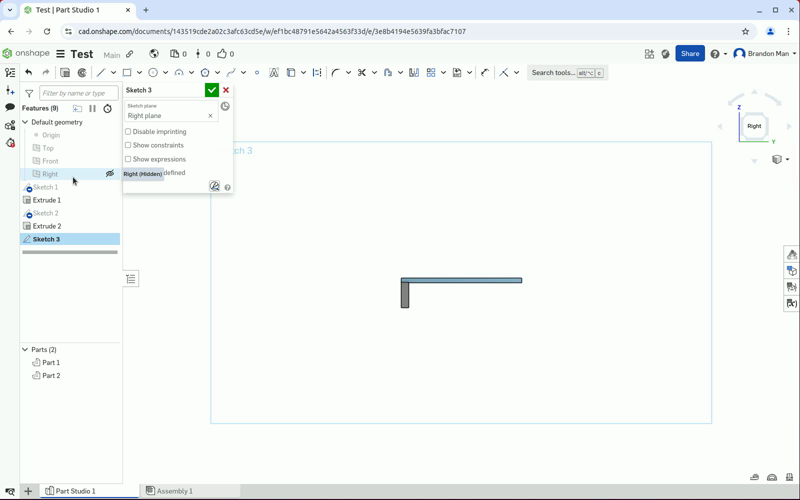
mouse_move(73, 352)
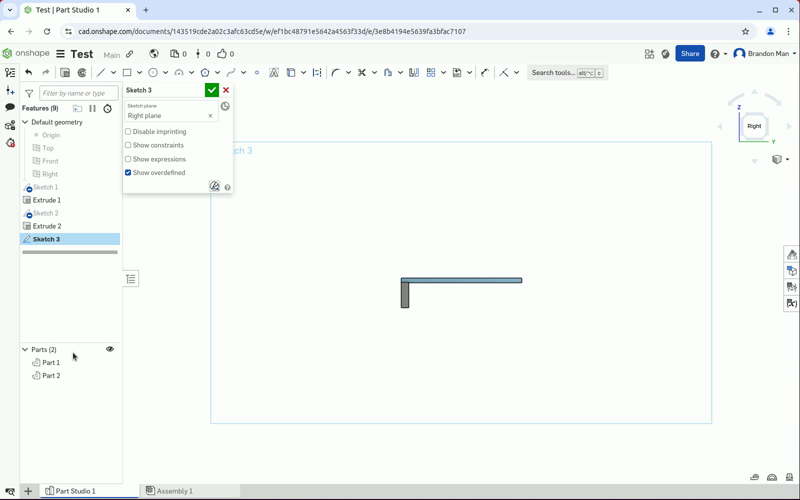
key(y)
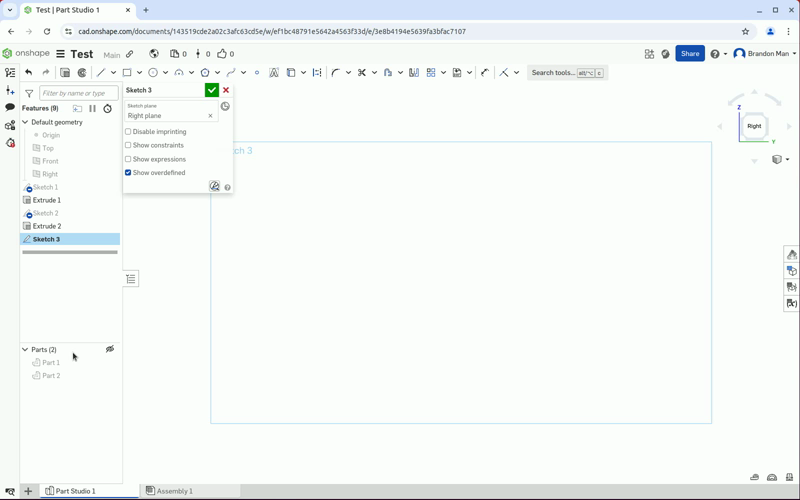
key(l)
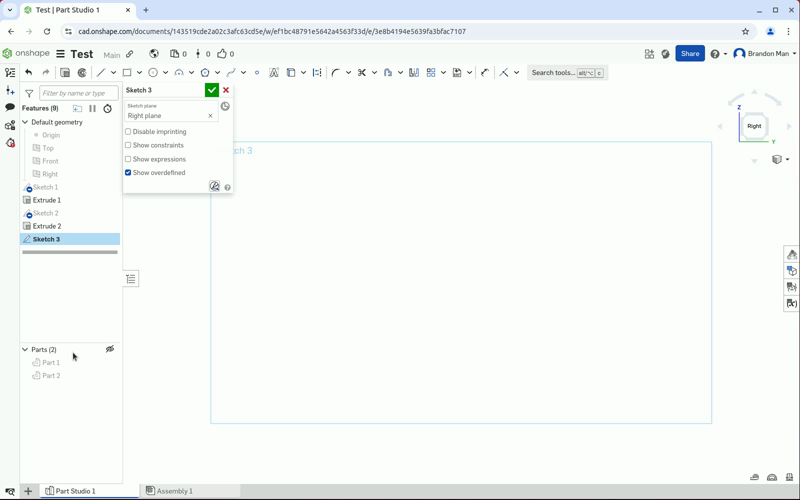
key_down(shift)
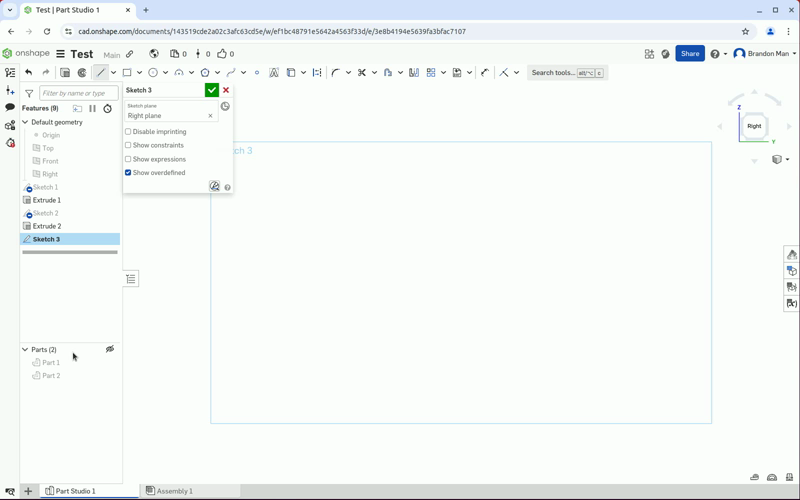
mouse_move(513, 307)
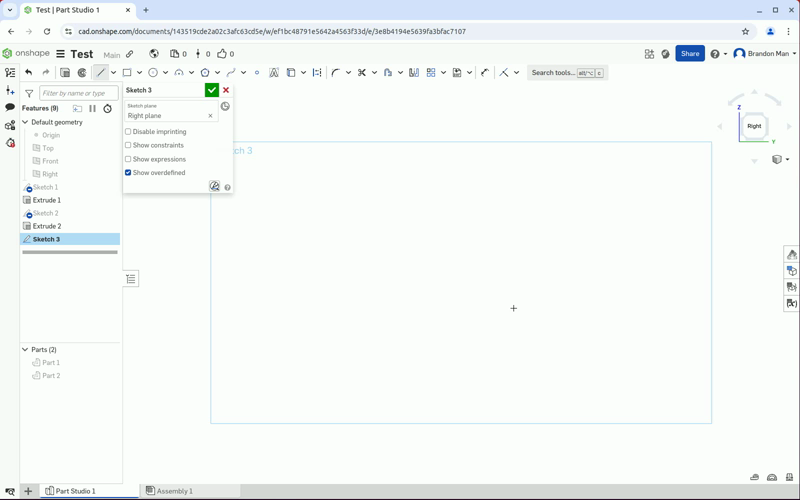
click(513, 307)
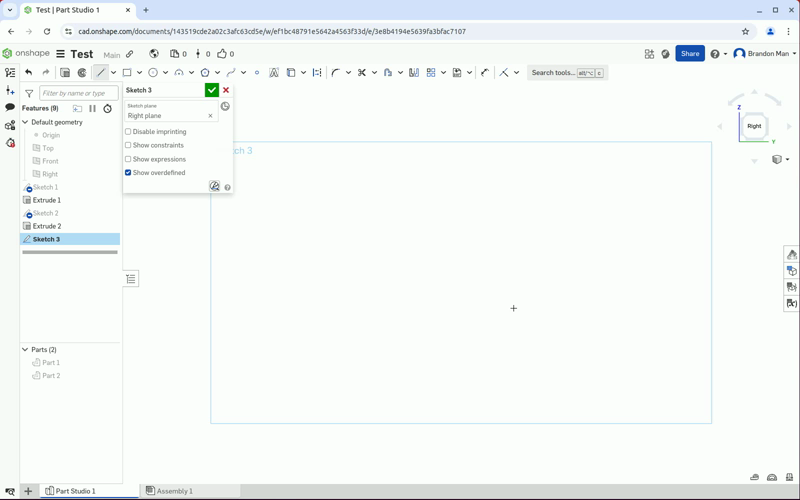
key_up(shift)
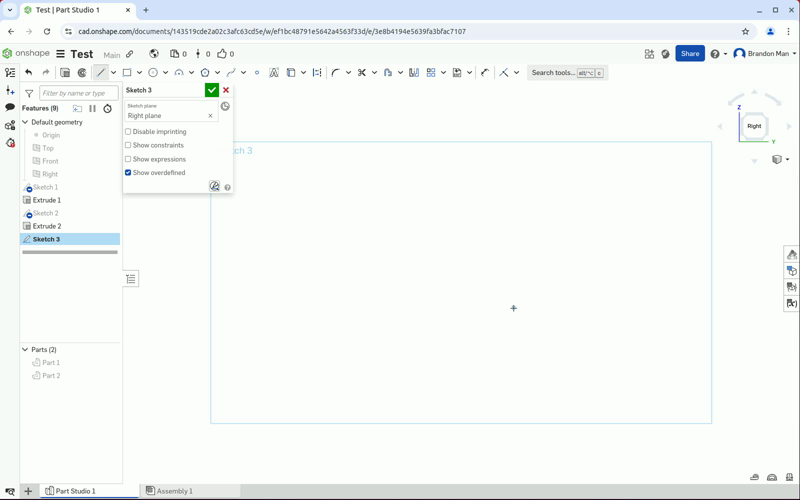
key_down(shift)
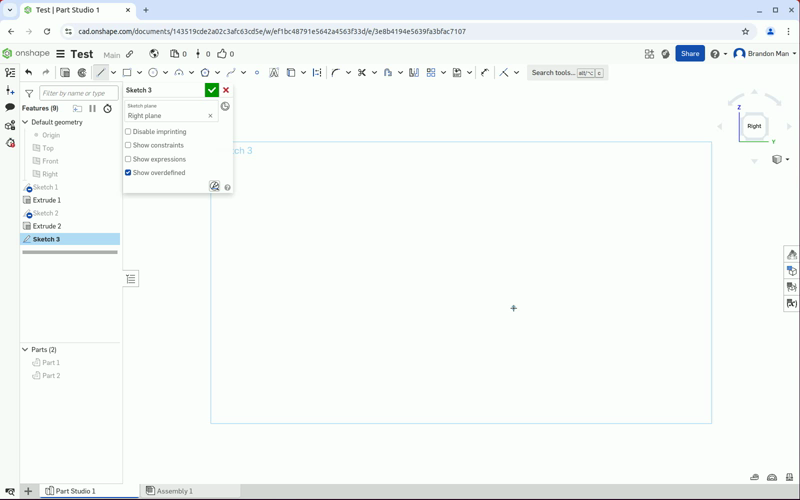
mouse_move(543, 307)
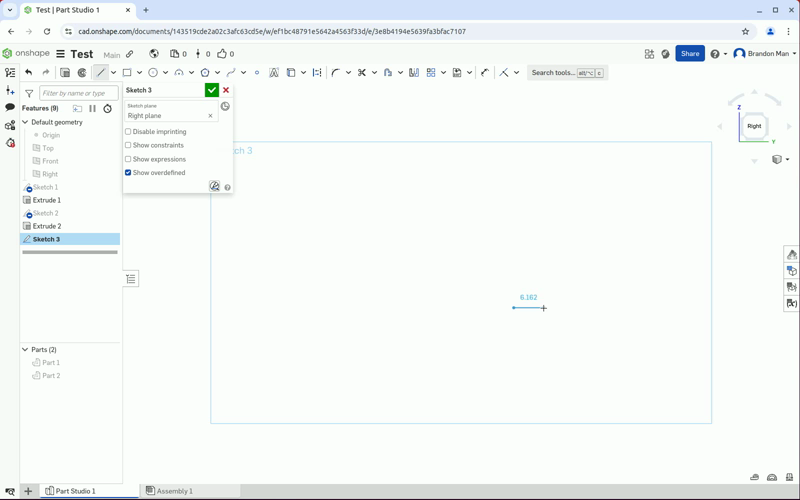
mouse_move(521, 307)
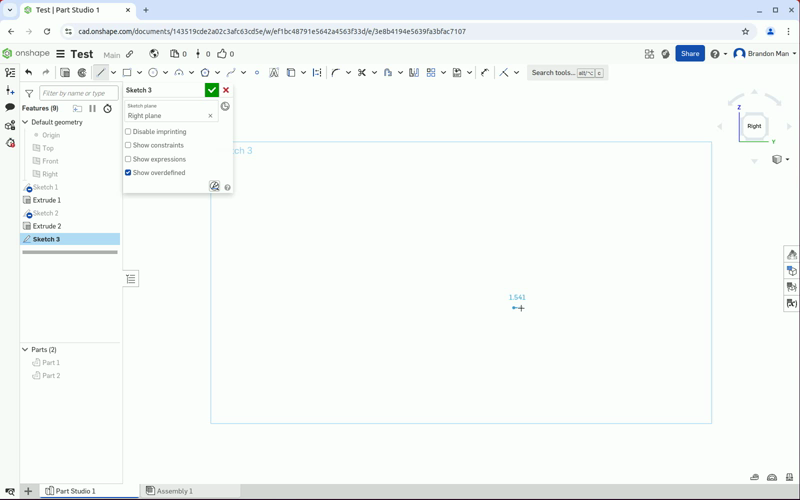
click(521, 307)
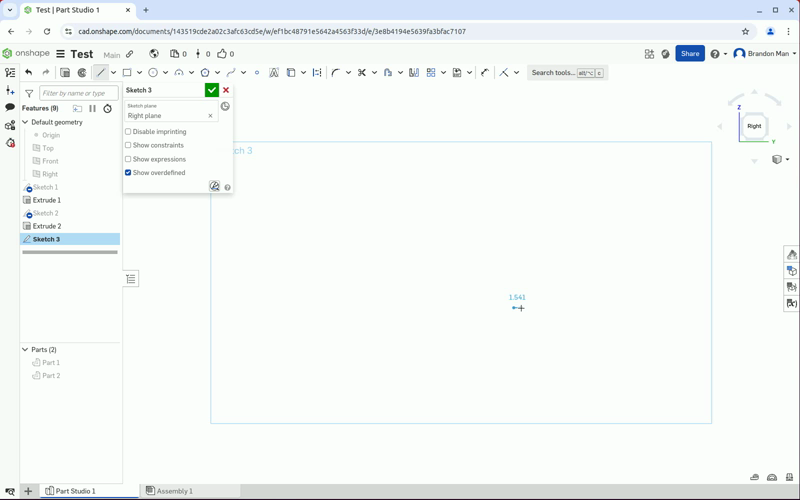
key_up(shift)
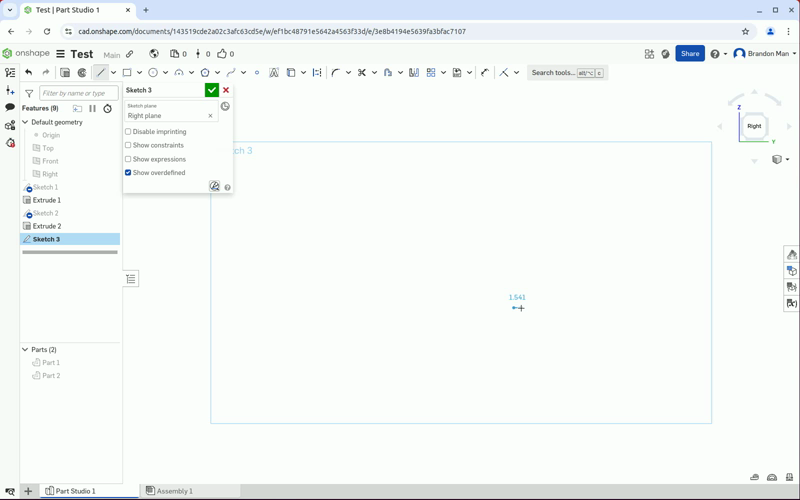
key_down(shift)
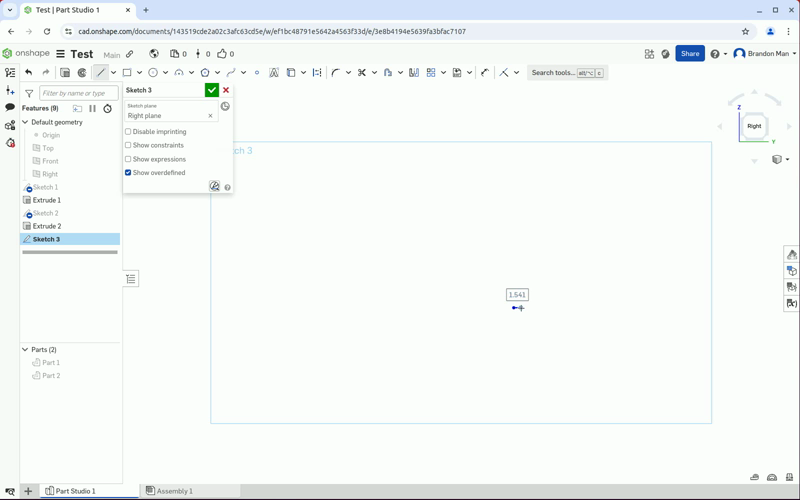
mouse_move(551, 307)
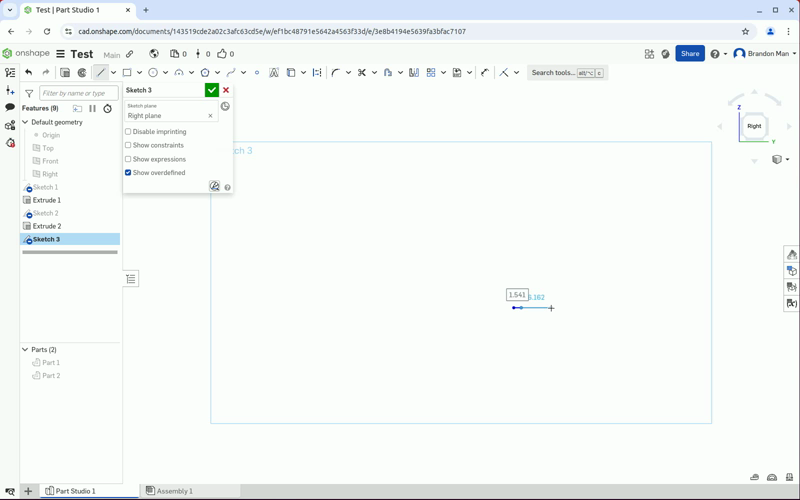
mouse_move(521, 282)
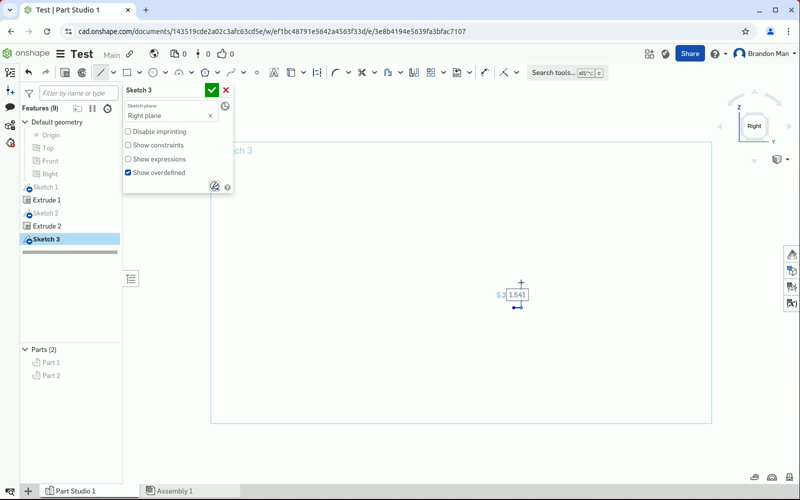
click(521, 282)
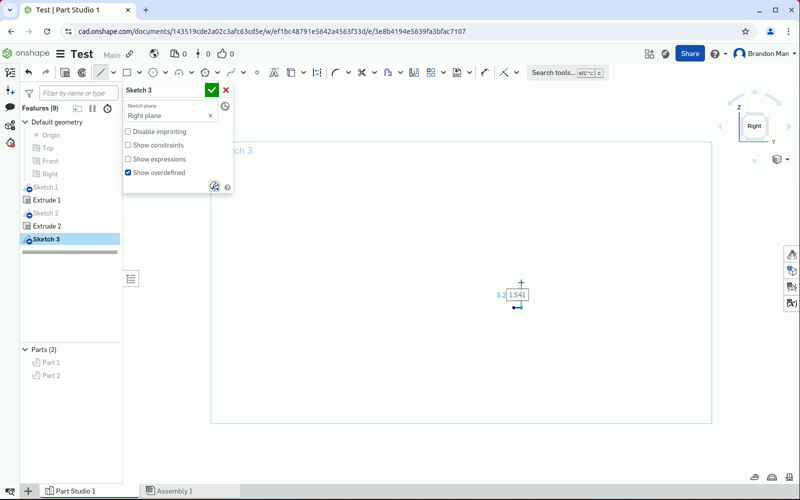
key_up(shift)
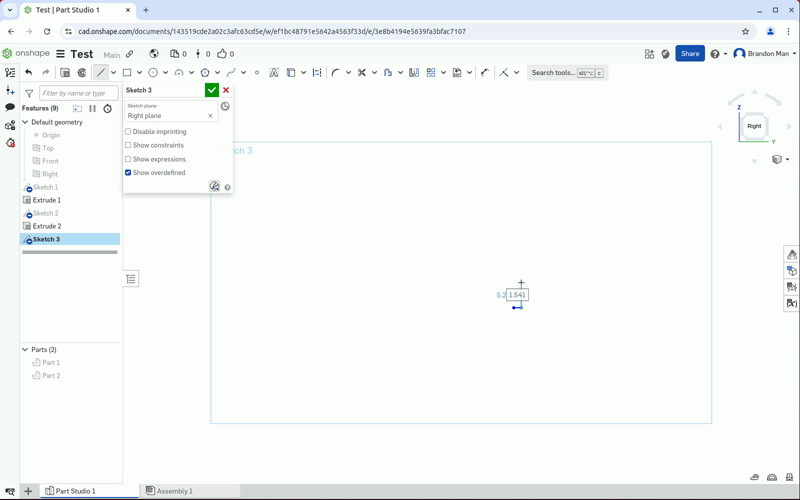
key_down(shift)
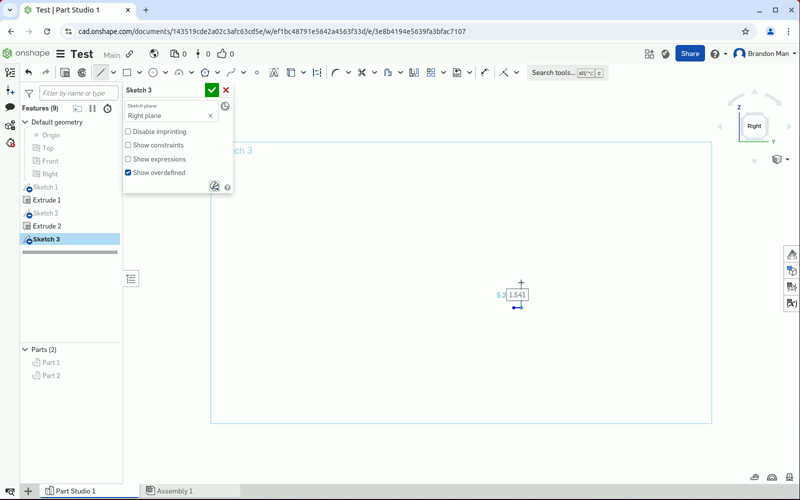
mouse_move(551, 282)
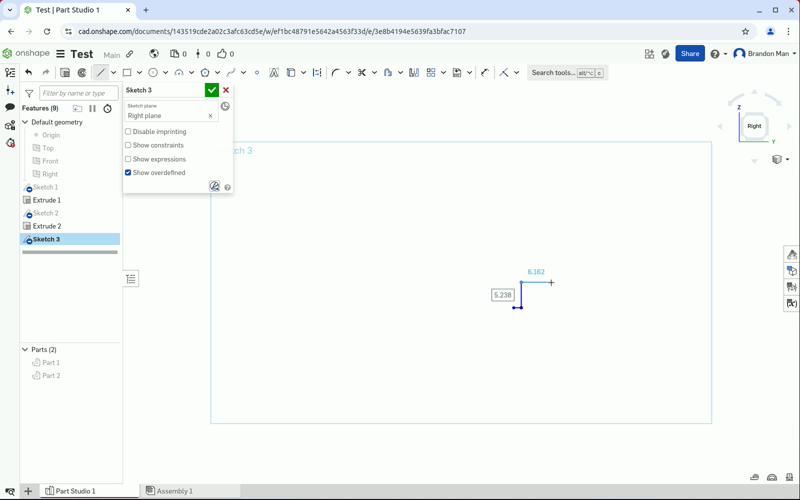
mouse_move(513, 282)
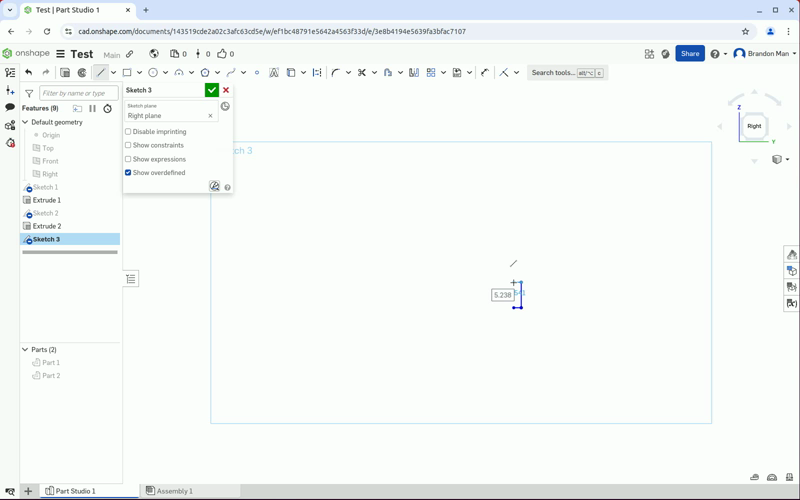
click(513, 282)
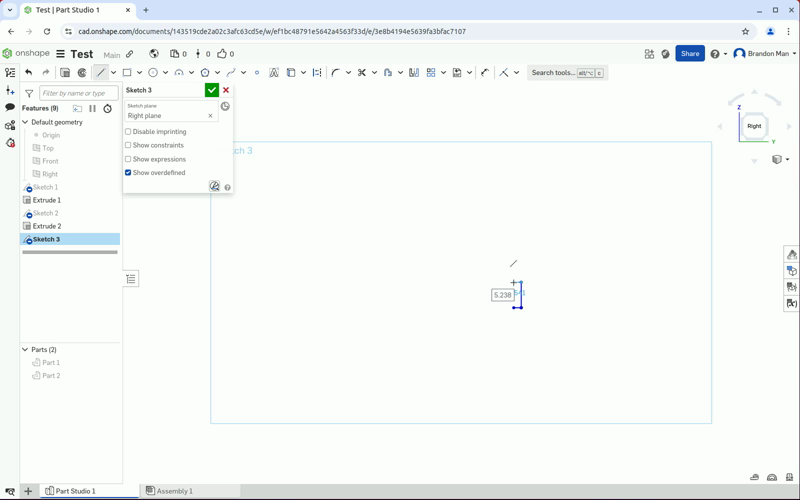
key_up(shift)
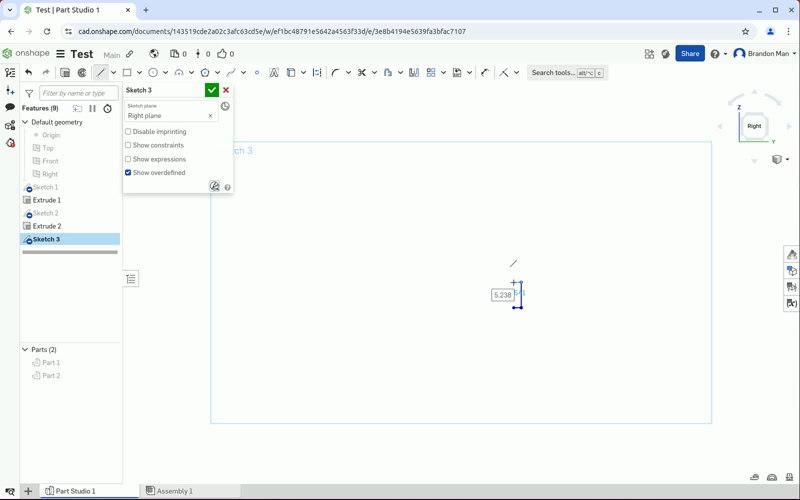
mouse_move(543, 282)
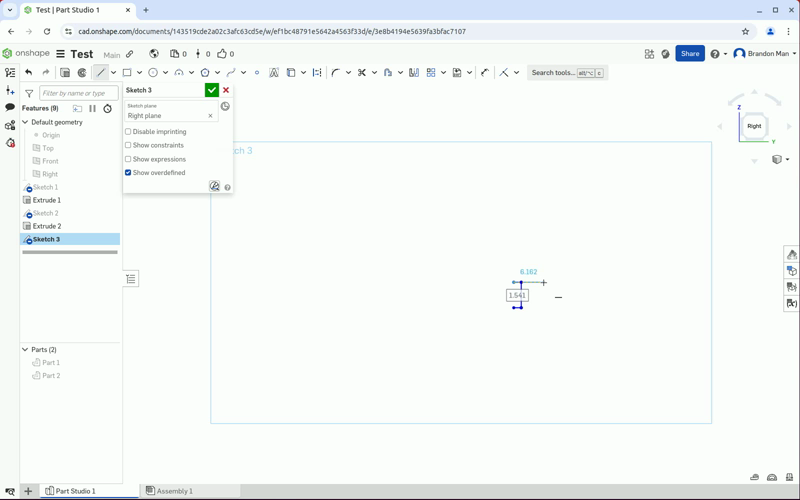
key_down(shift)
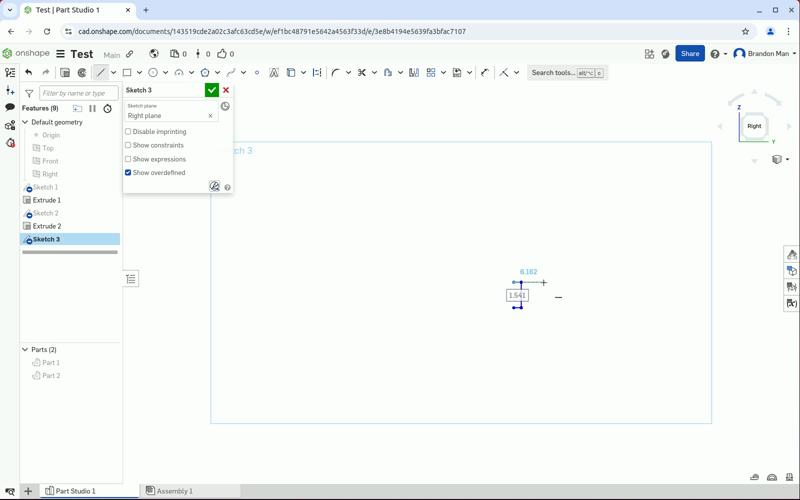
mouse_move(513, 307)
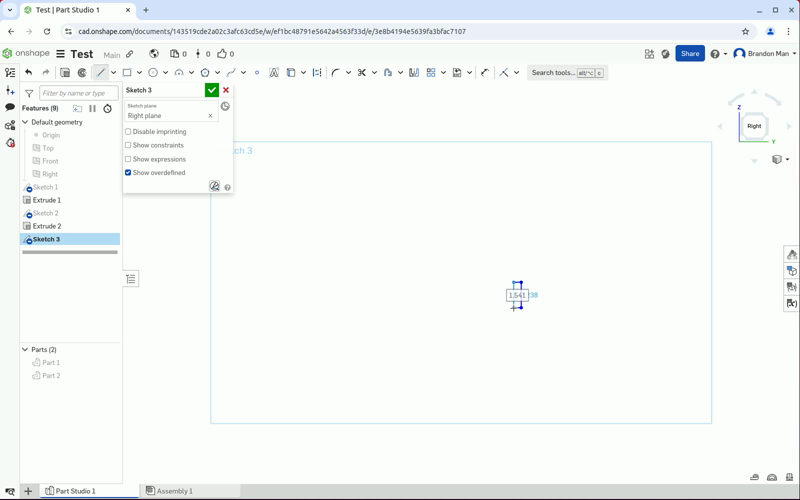
key_up(shift)
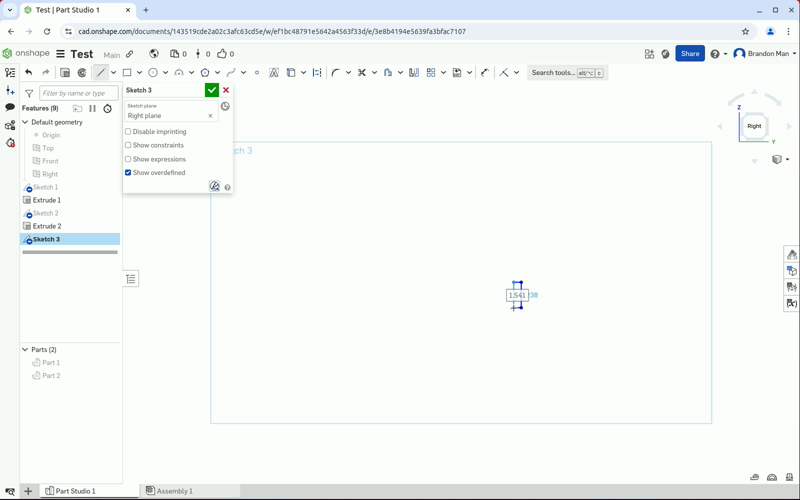
click(513, 307)
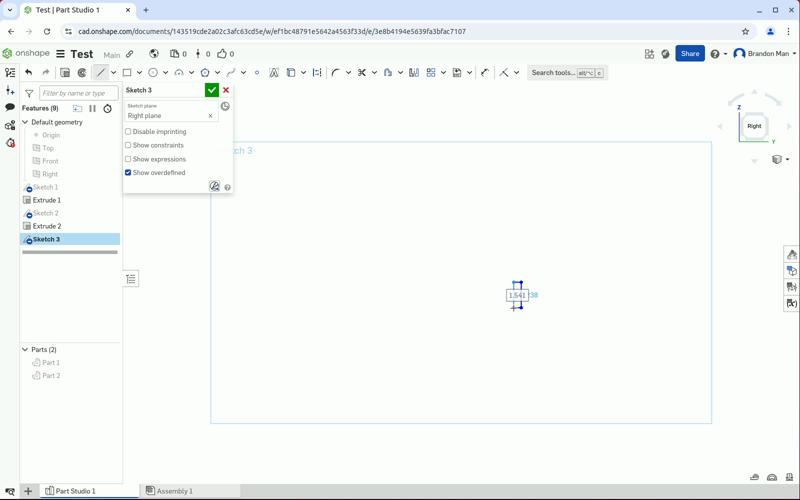
key(esc)
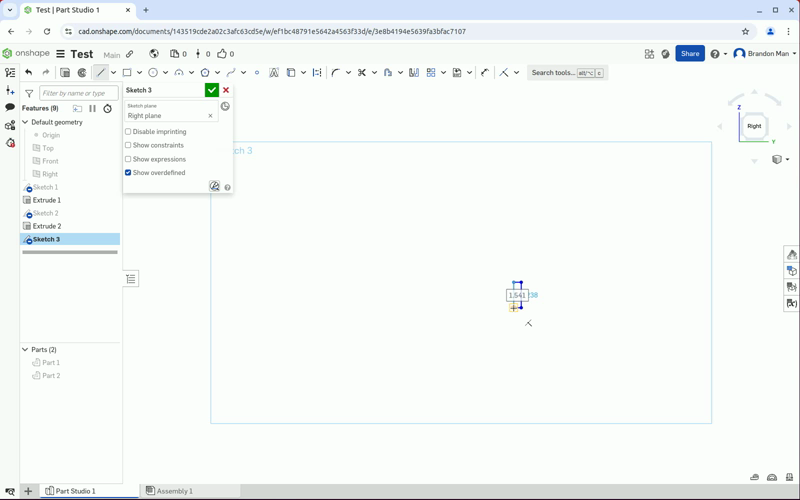
mouse_move(517, 290)
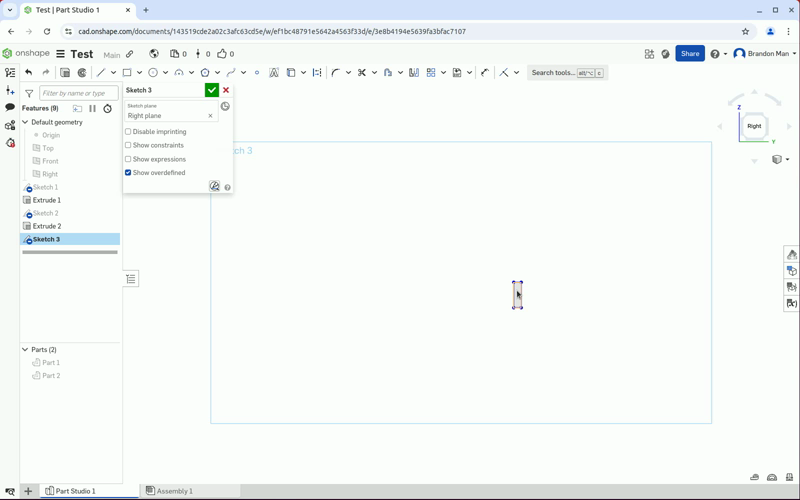
scroll(6)
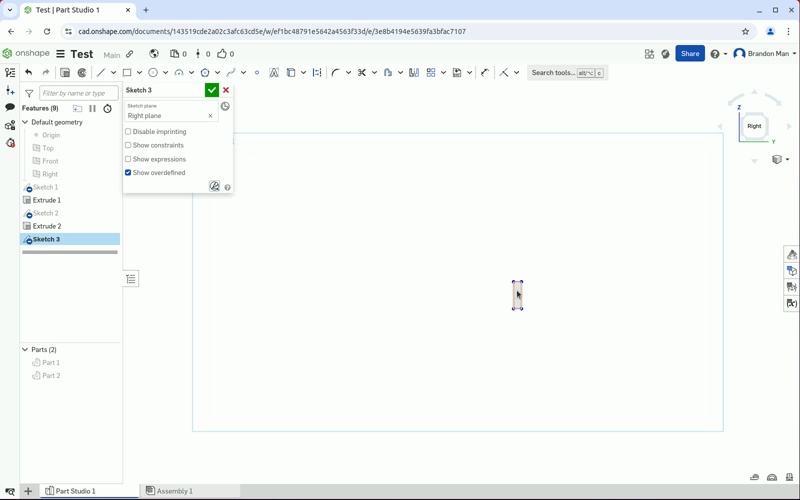
scroll(6)
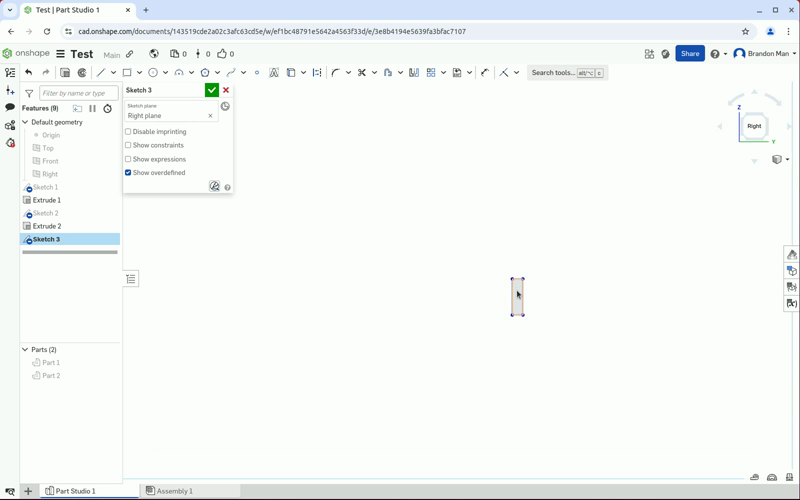
scroll(6)
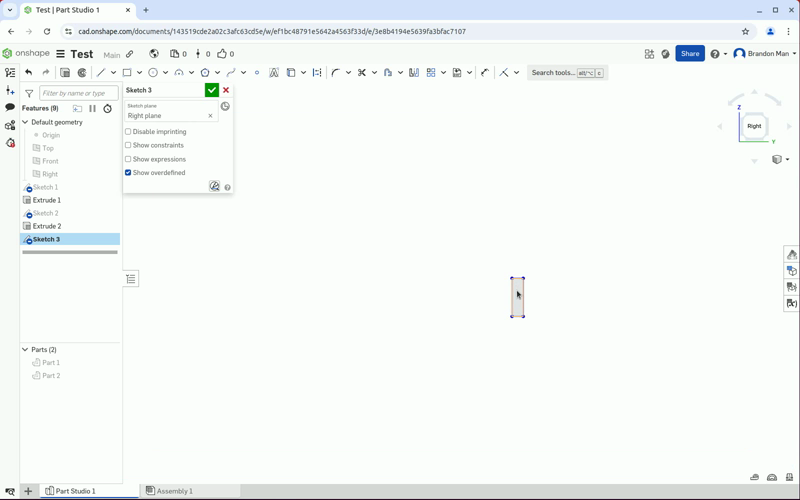
scroll(6)
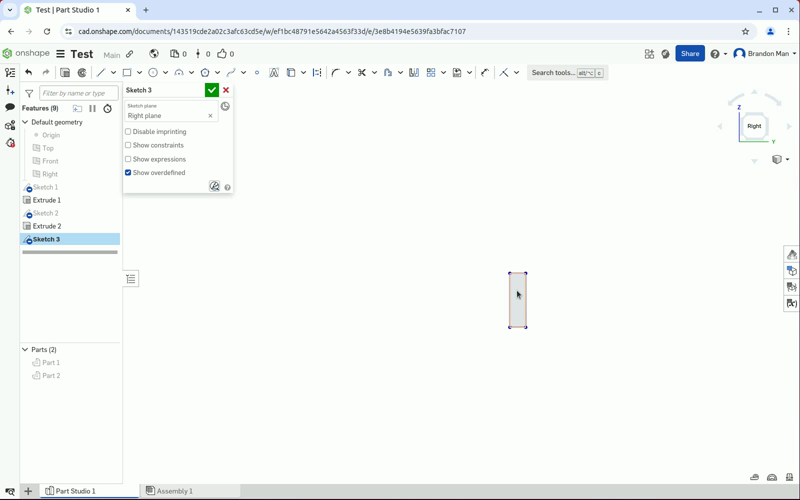
scroll(6)
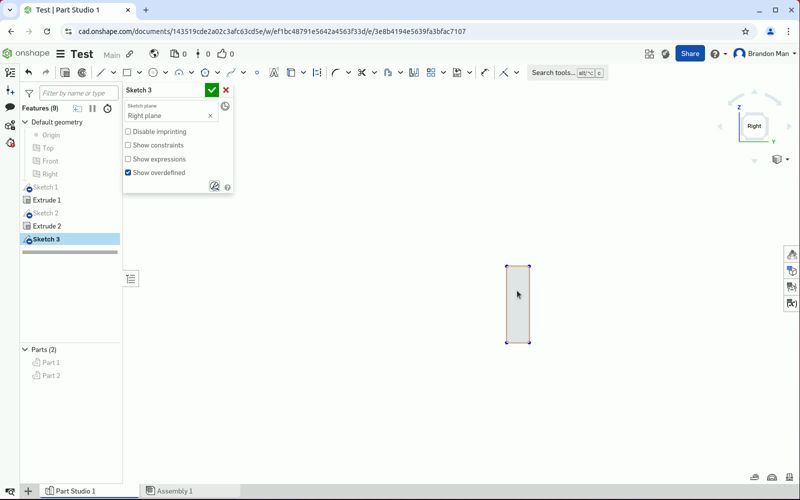
scroll(6)
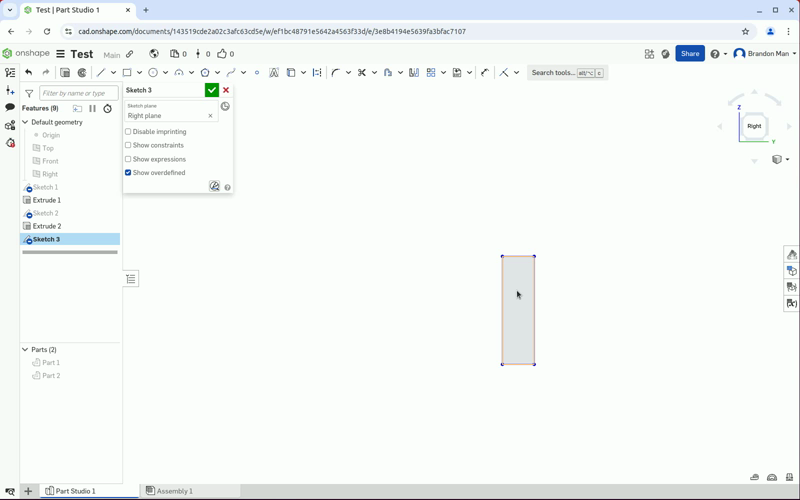
scroll(6)
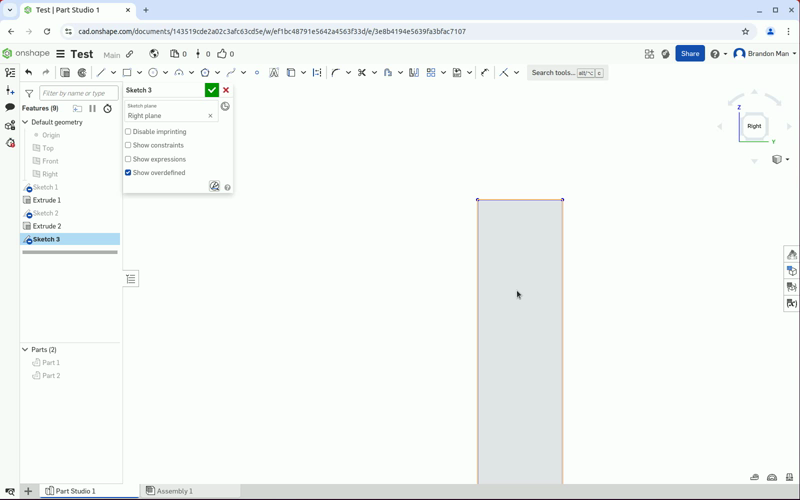
click(517, 290)
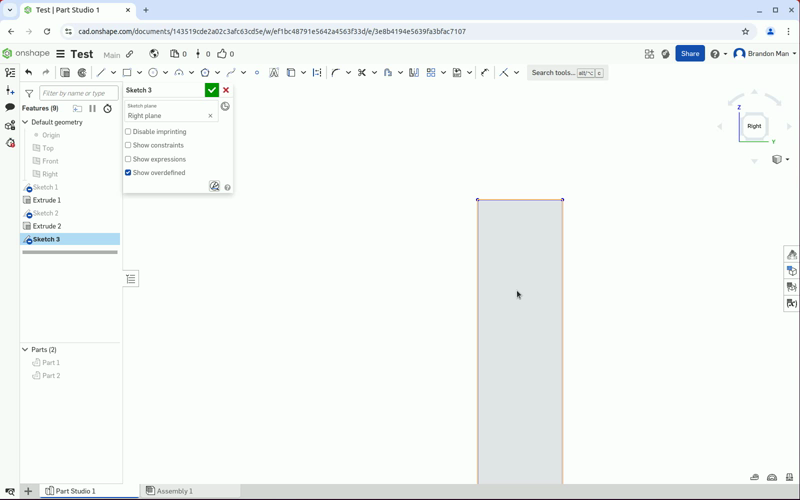
scroll(-6)
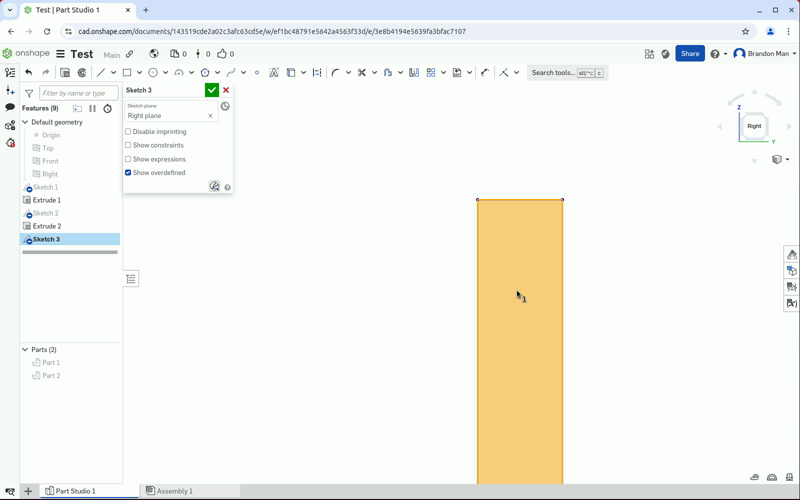
scroll(-6)
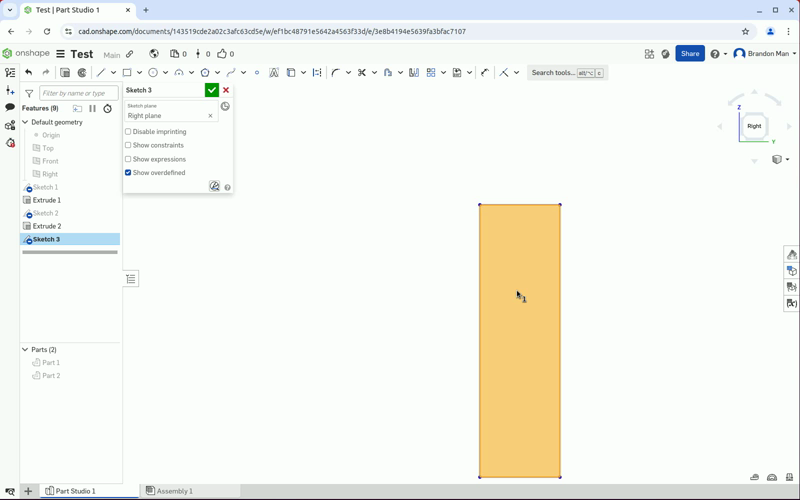
scroll(-6)
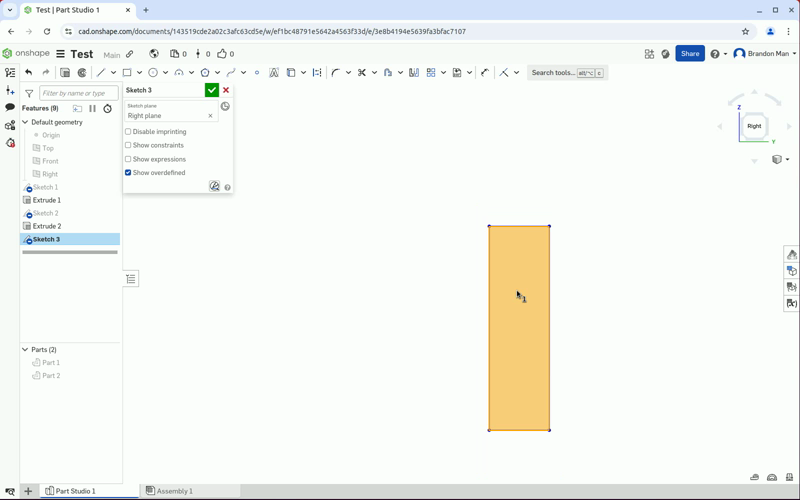
scroll(-6)
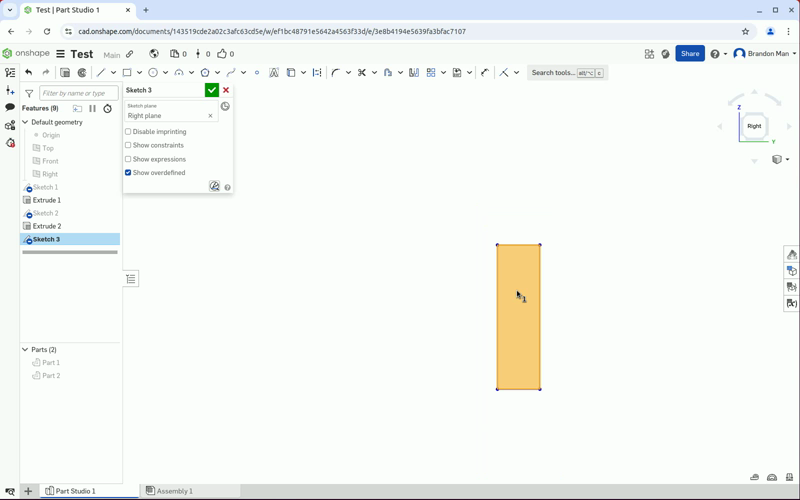
scroll(-6)
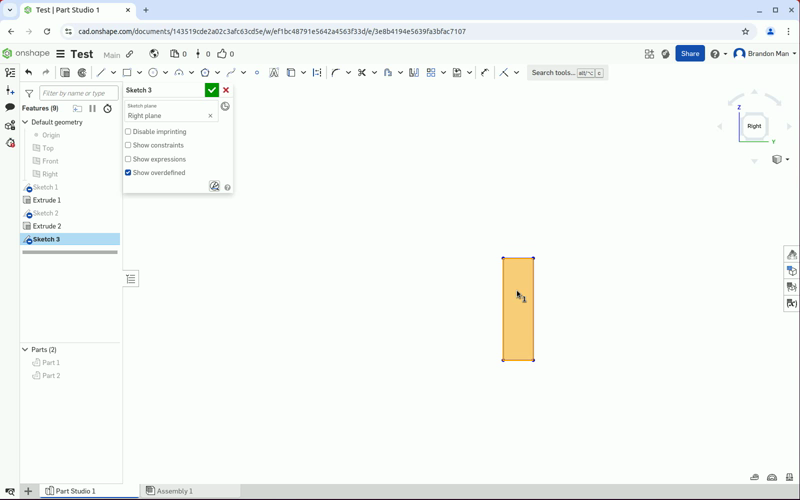
scroll(-6)
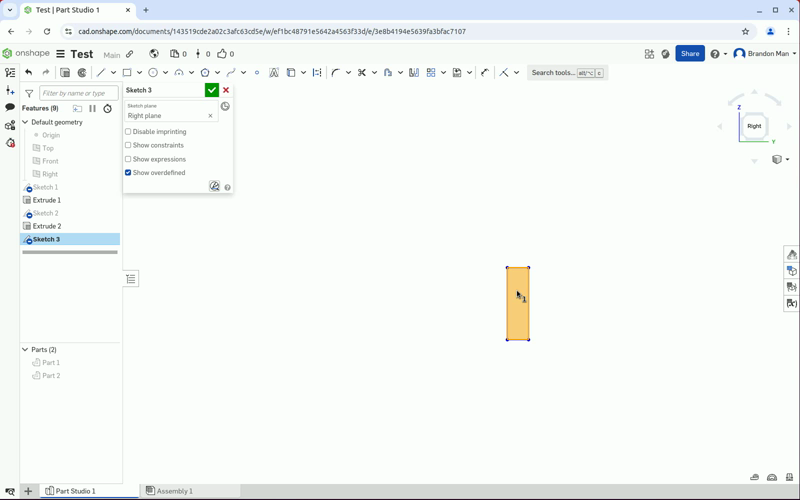
scroll(-6)
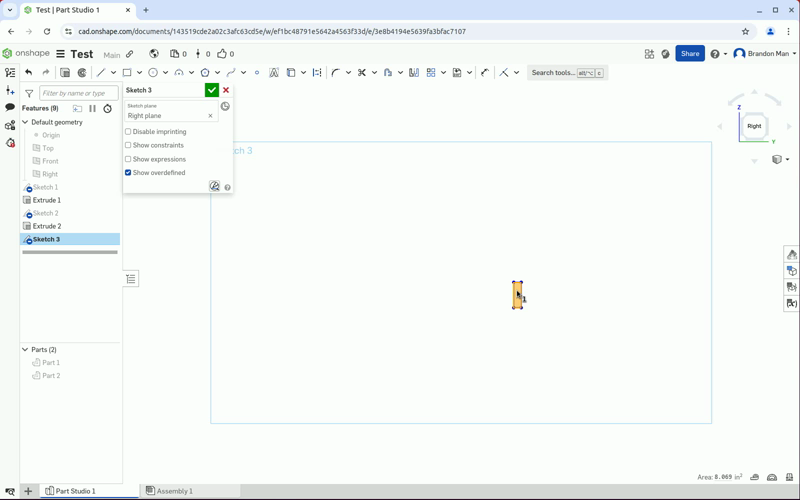
mouse_move(73, 352)
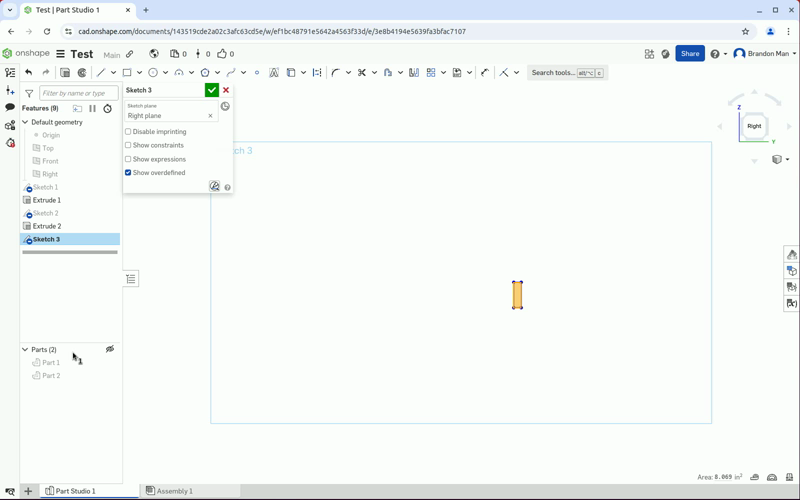
key(shift+y)
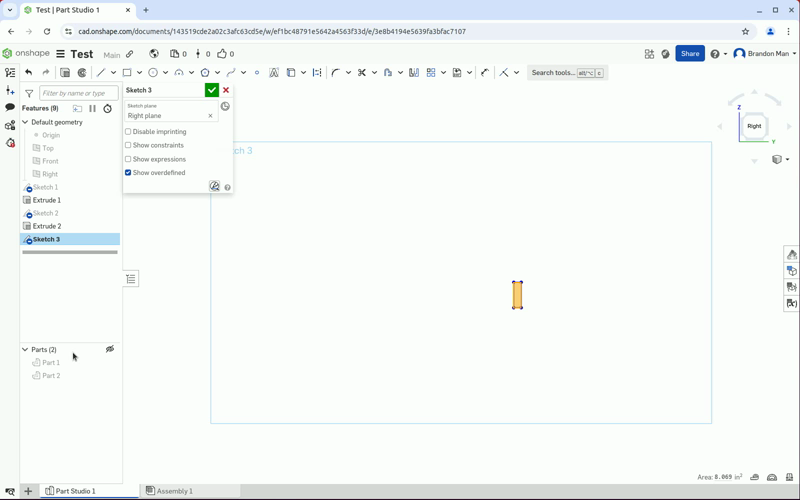
key(shift+e)
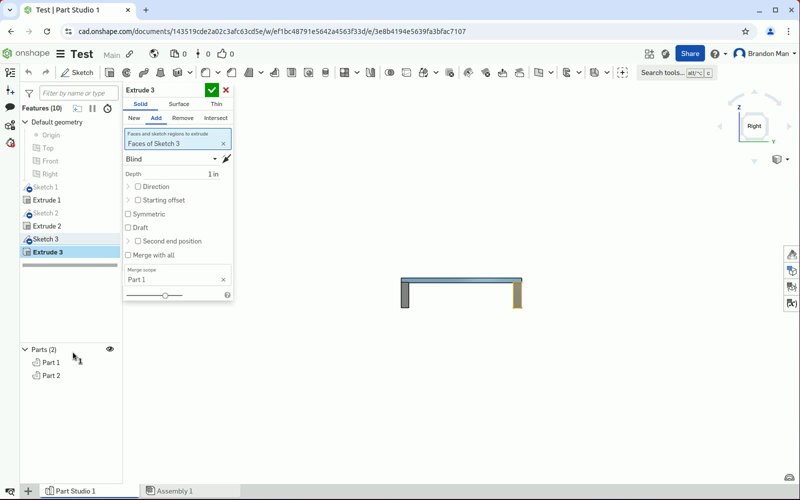
mouse_move(143, 106)
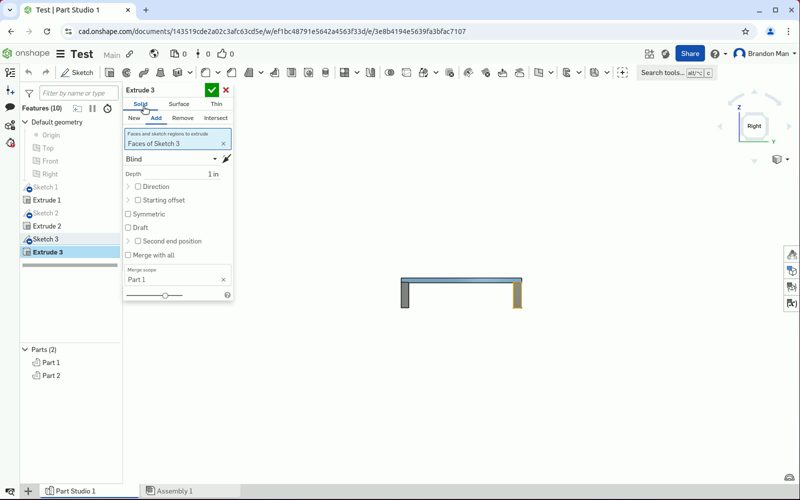
click(143, 106)
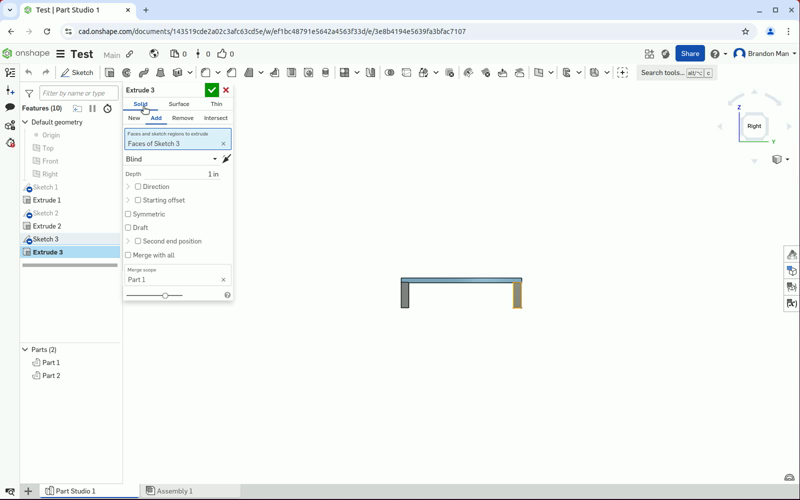
mouse_move(137, 120)
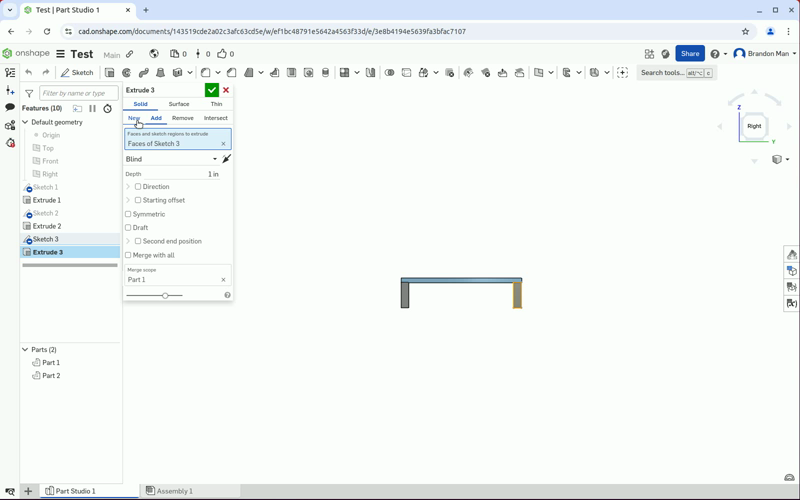
click(137, 120)
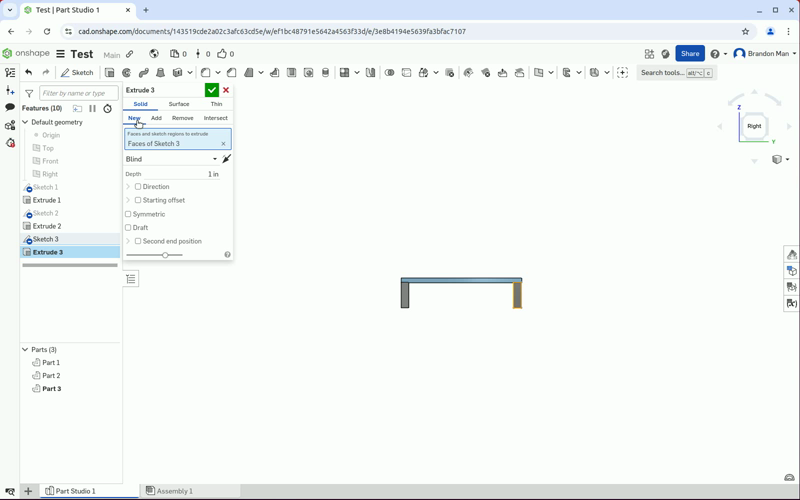
key(tab, 4)
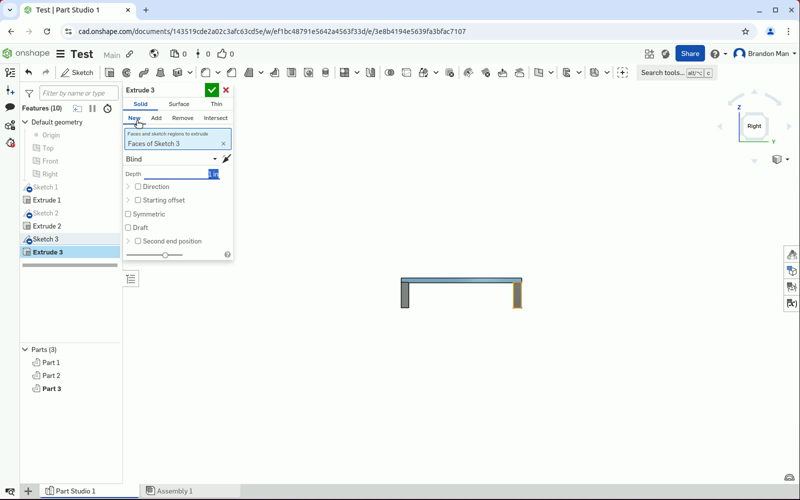
text(43.328)
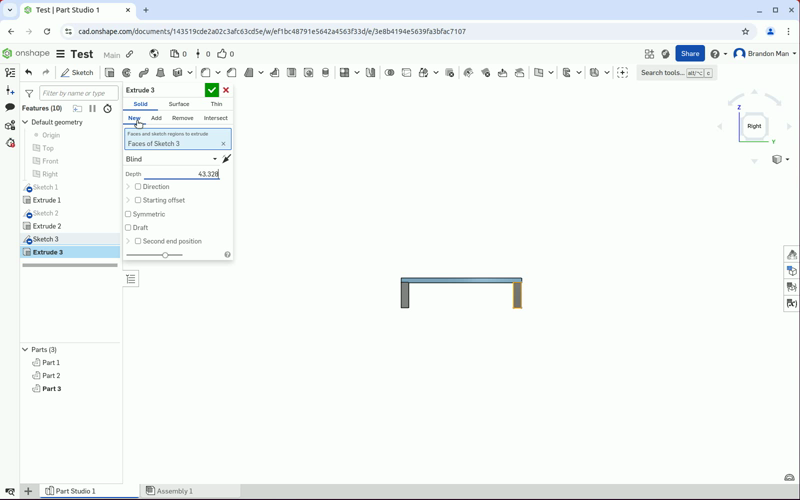
key(tab, 3)
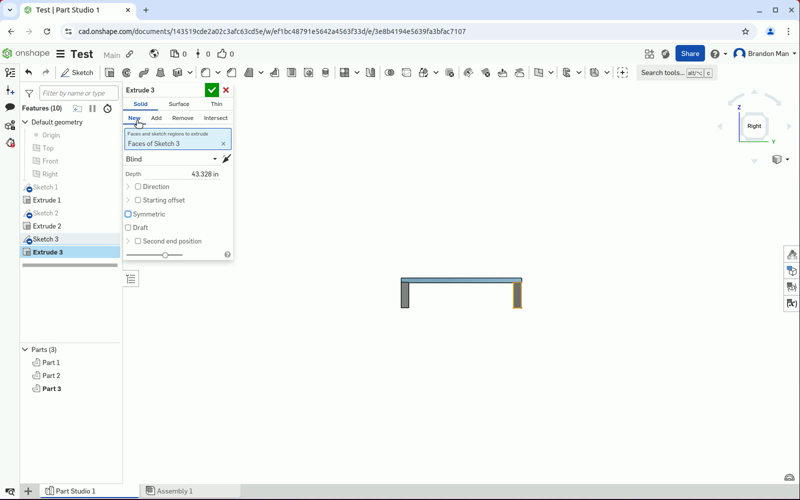
key(space)
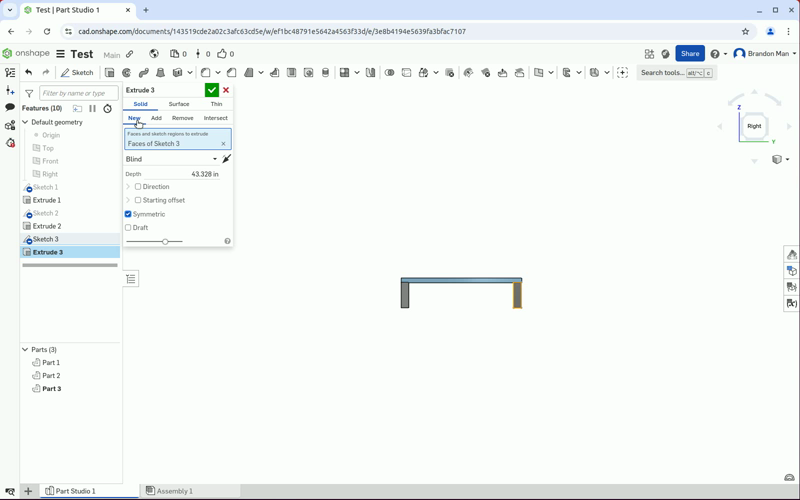
key(enter)
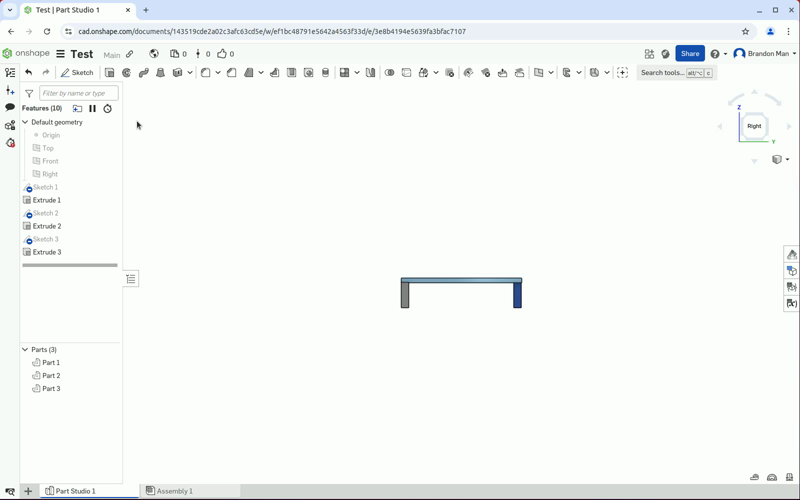
key(shift+h)
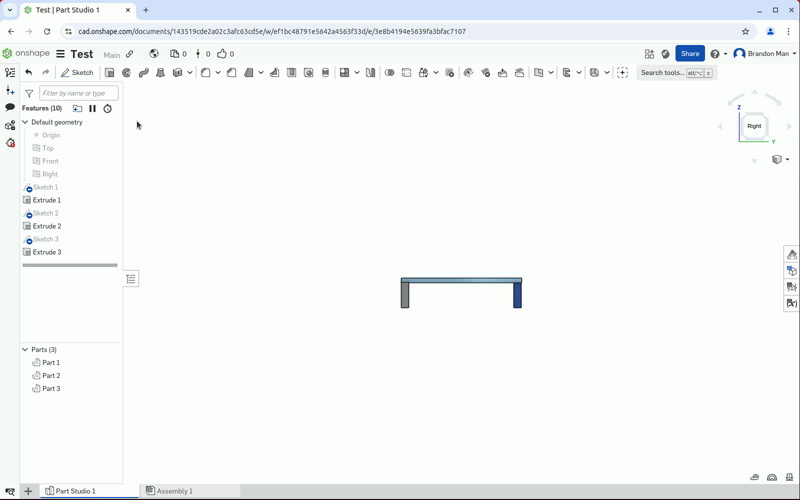
key(shift+h)
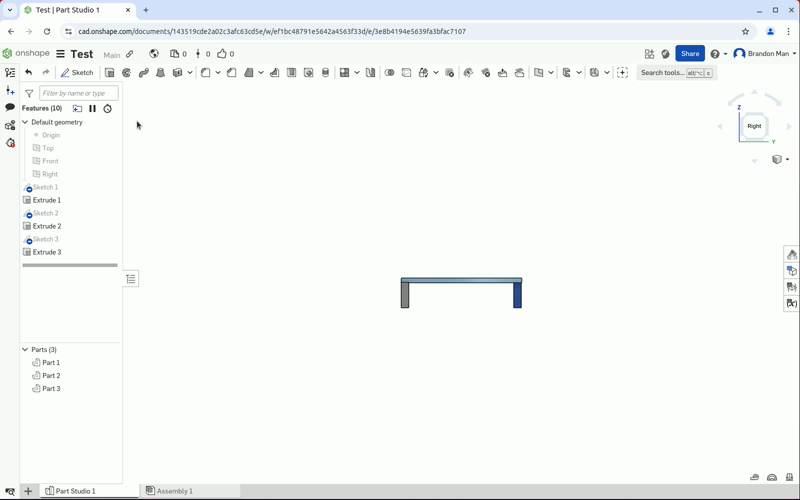
key(shift+7)
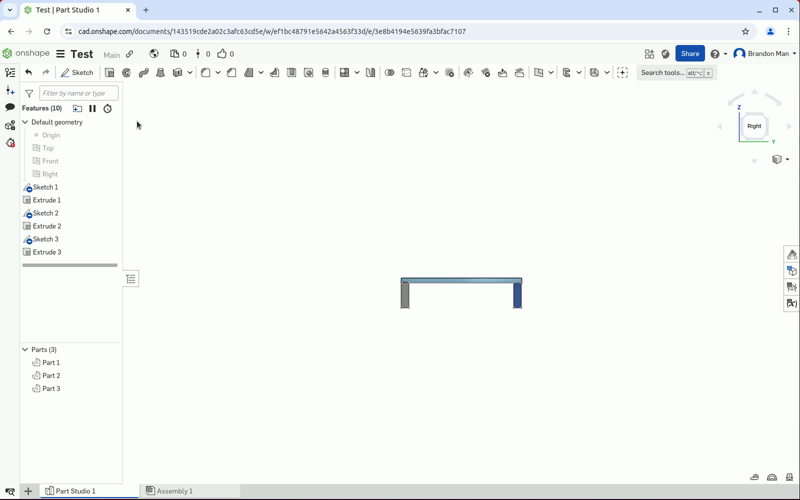
key(right, 2)
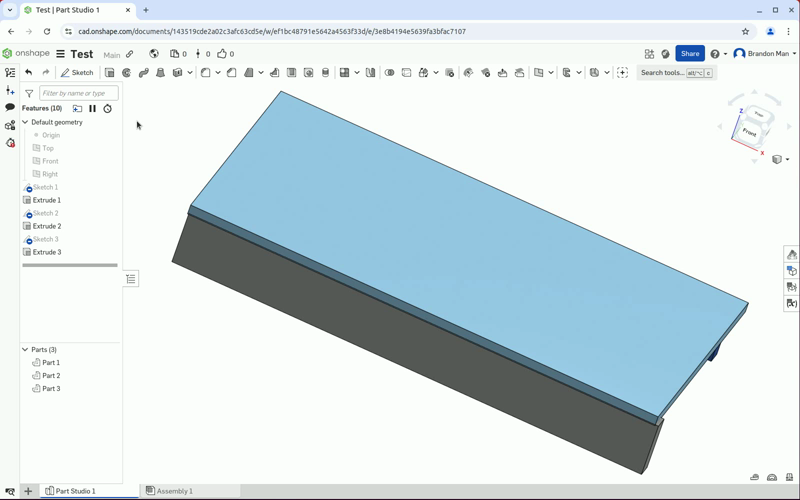
key(down, 2)
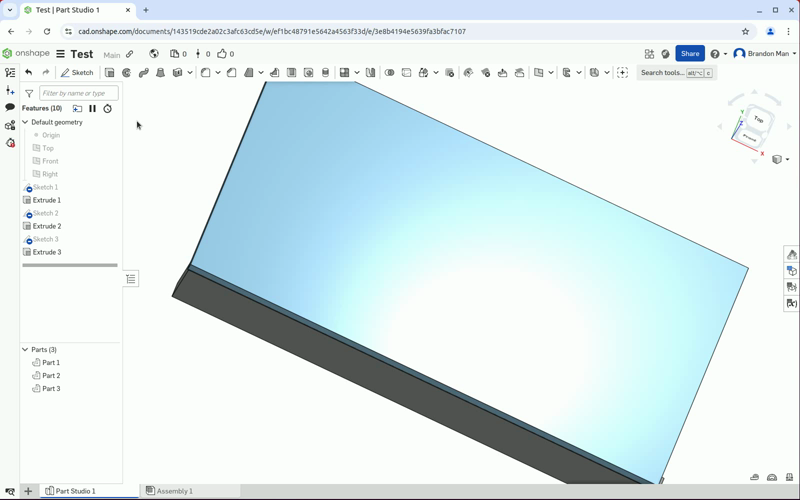
key(up, 2)
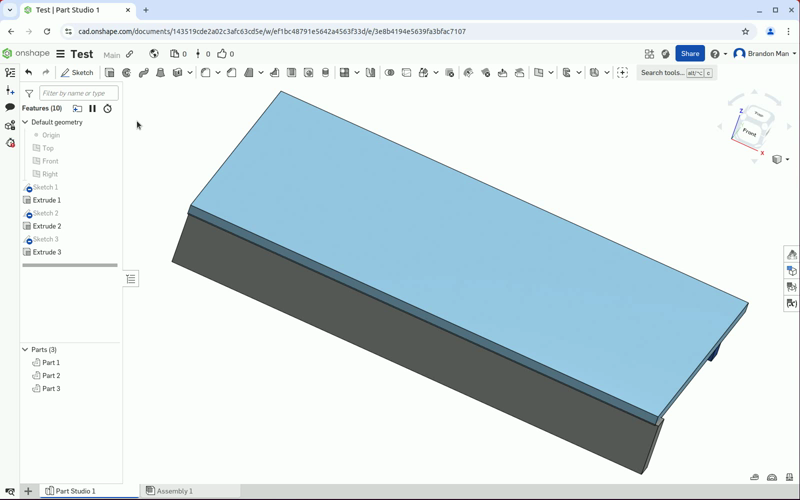
key(left, 2)
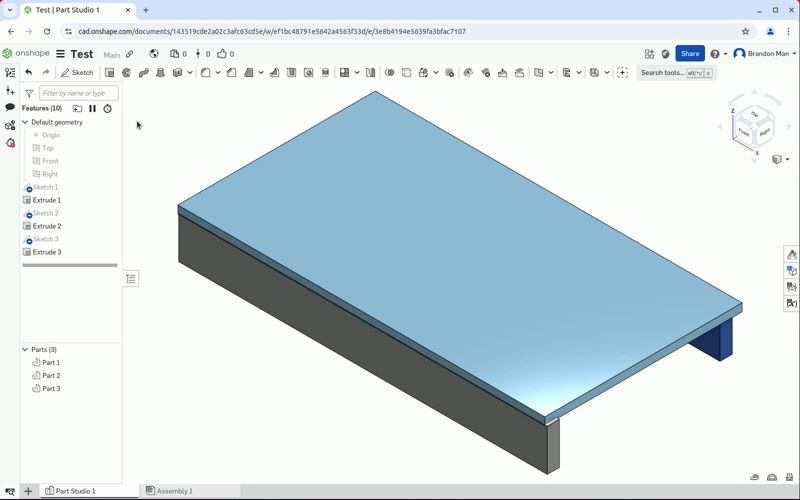
mouse_move(73, 189)
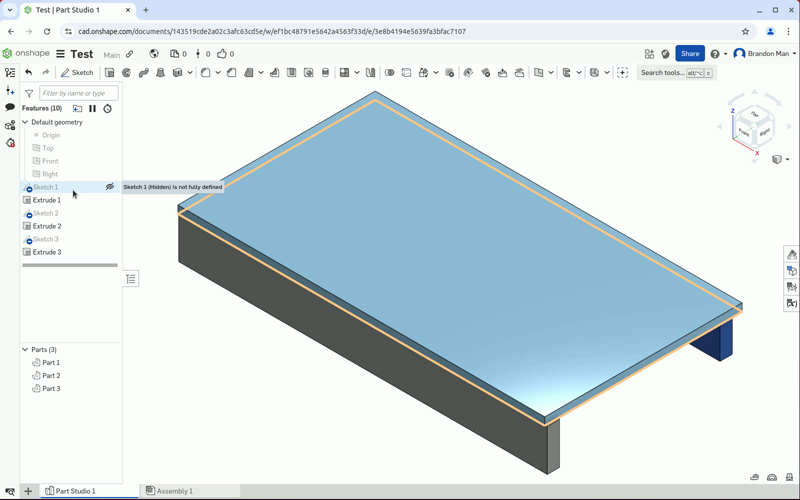
click(73, 189)